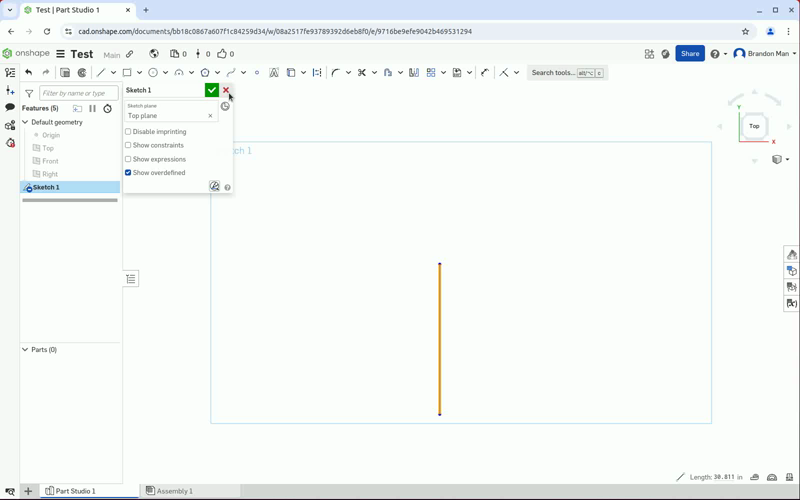
key(shift+h)
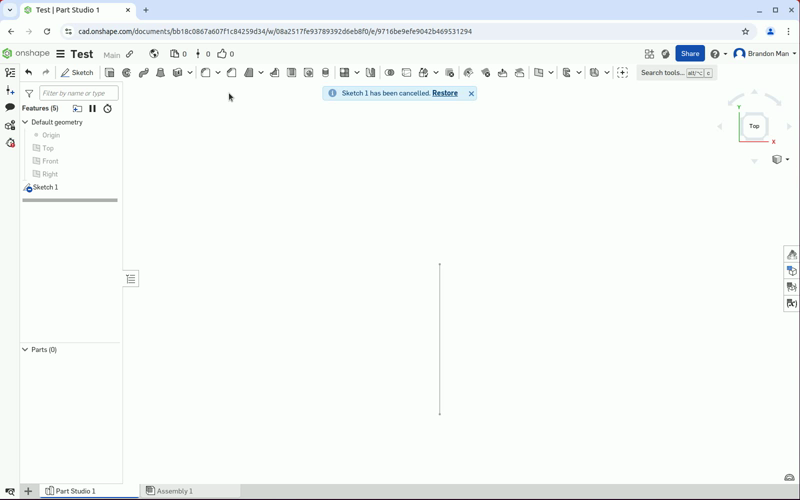
mouse_move(73, 352)
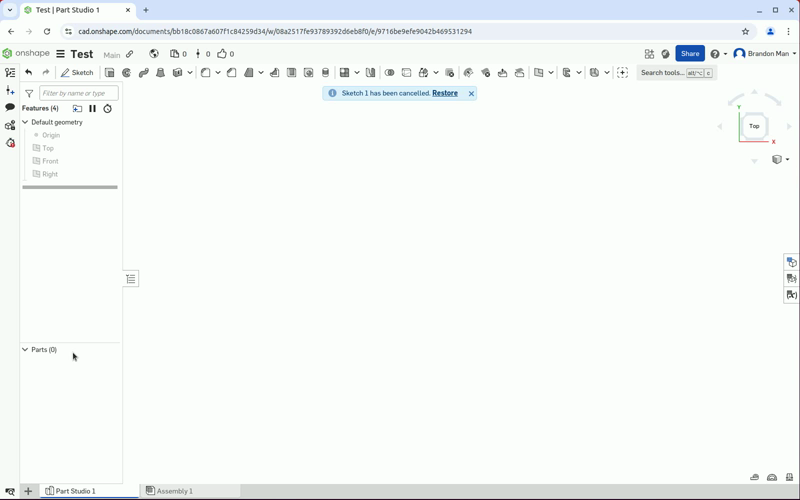
key(y)
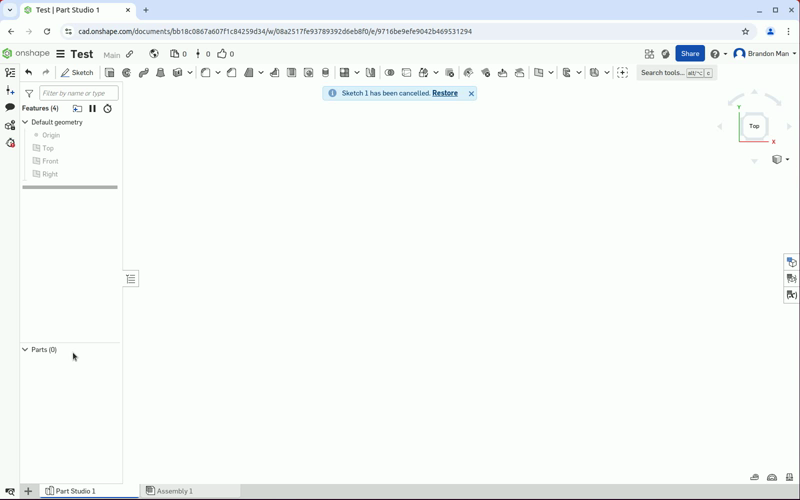
key(shift+p)
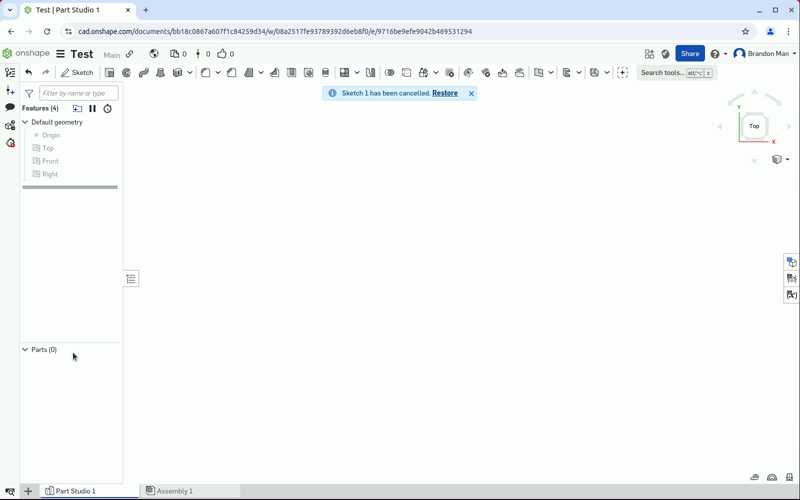
key(space)
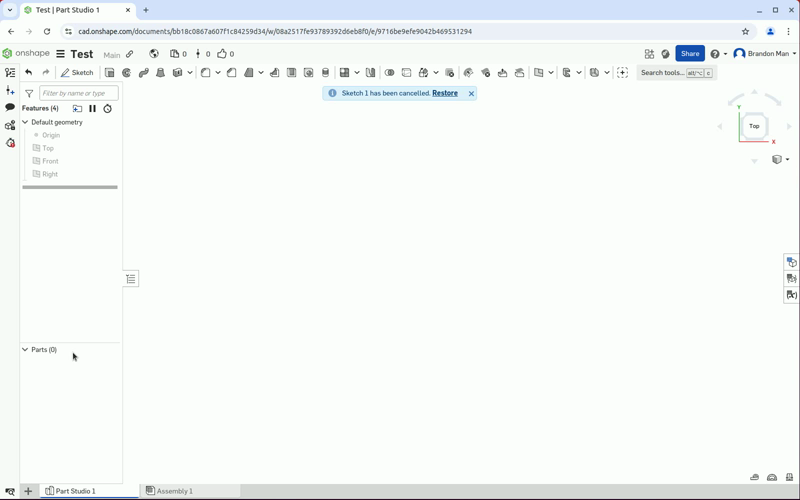
key_down(shift)
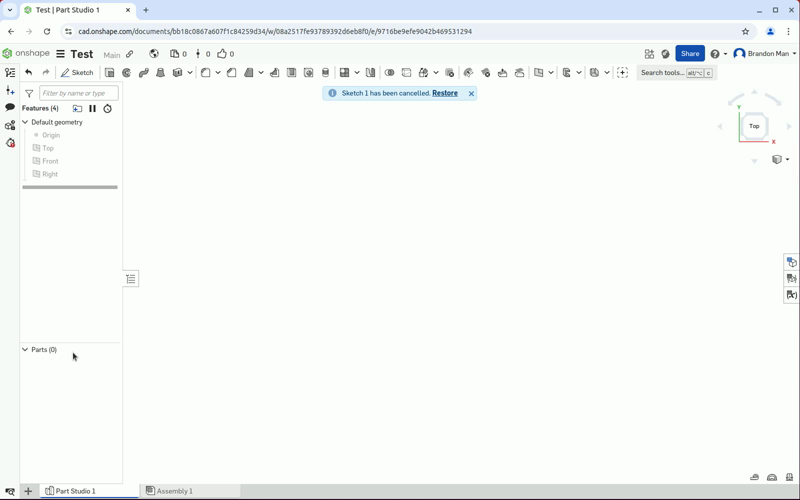
key(up)
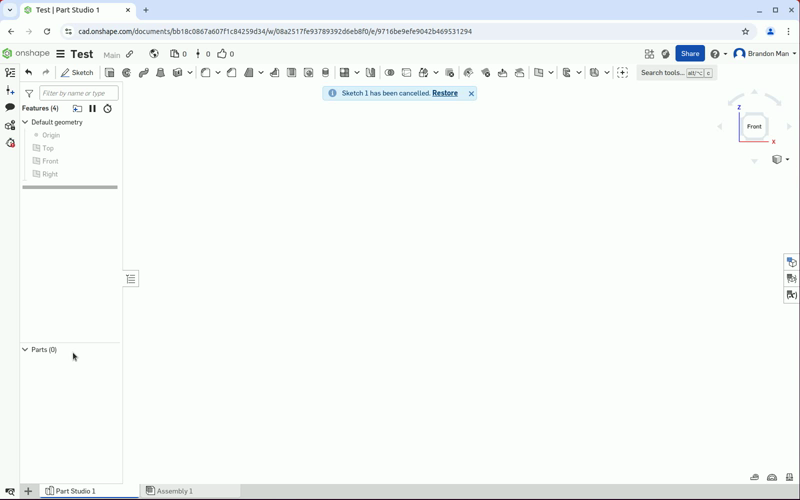
key_up(shift)
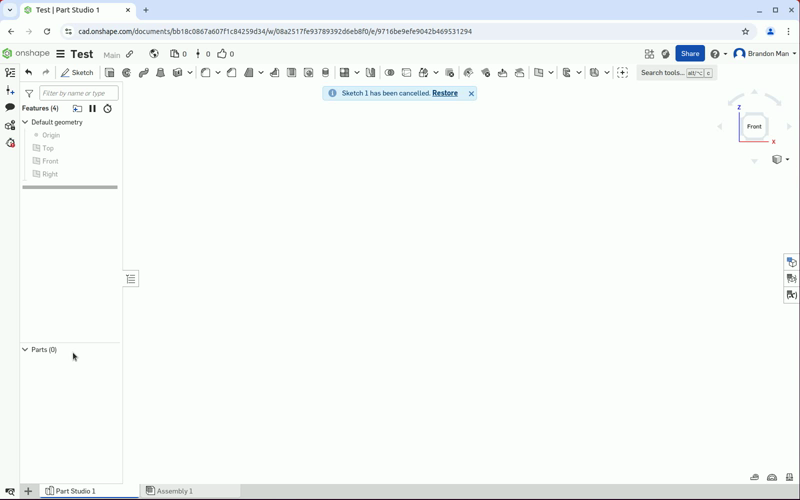
mouse_move(73, 352)
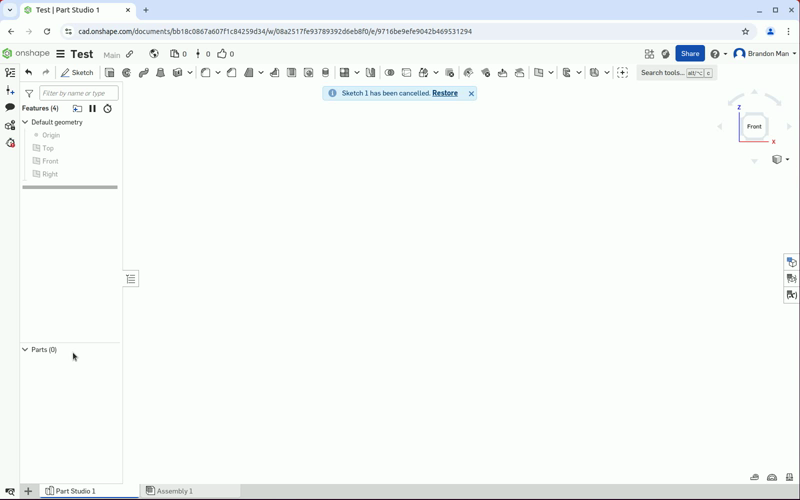
key(shift+y)
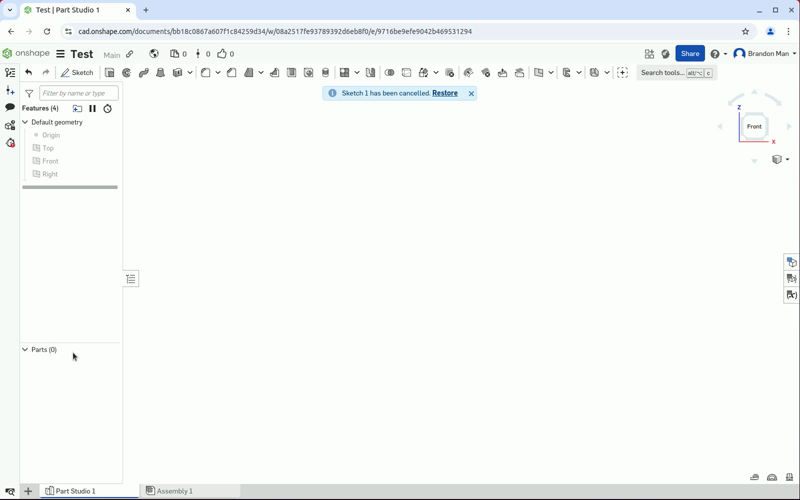
key(shift+s)
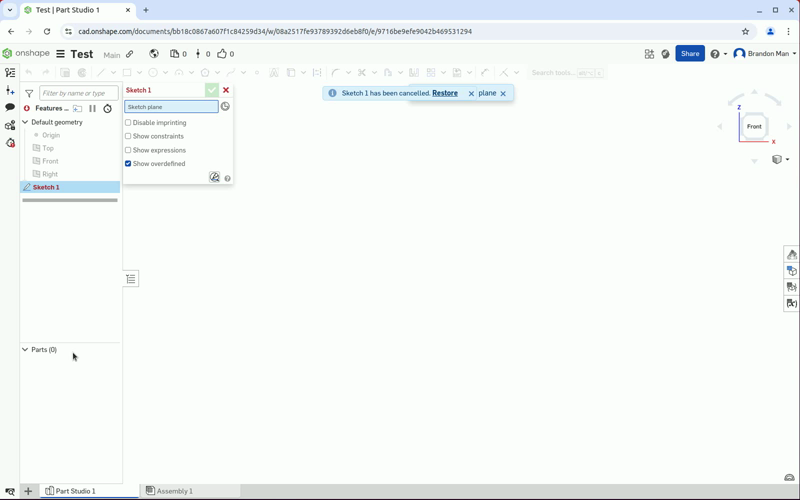
mouse_move(73, 163)
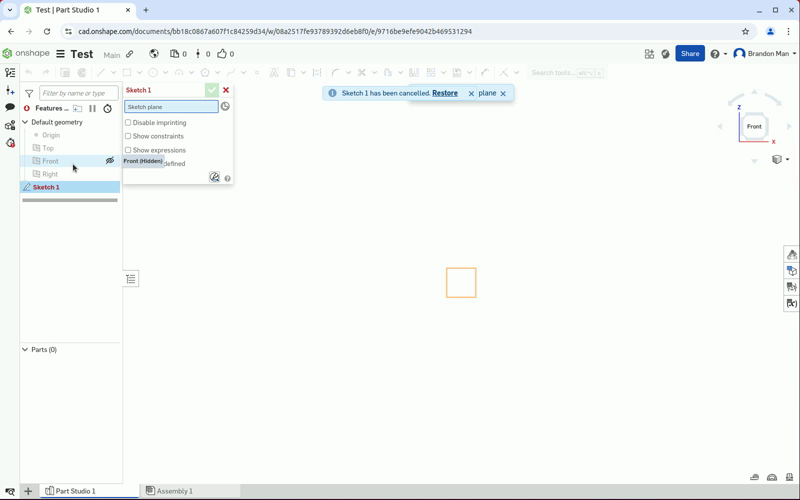
click(73, 163)
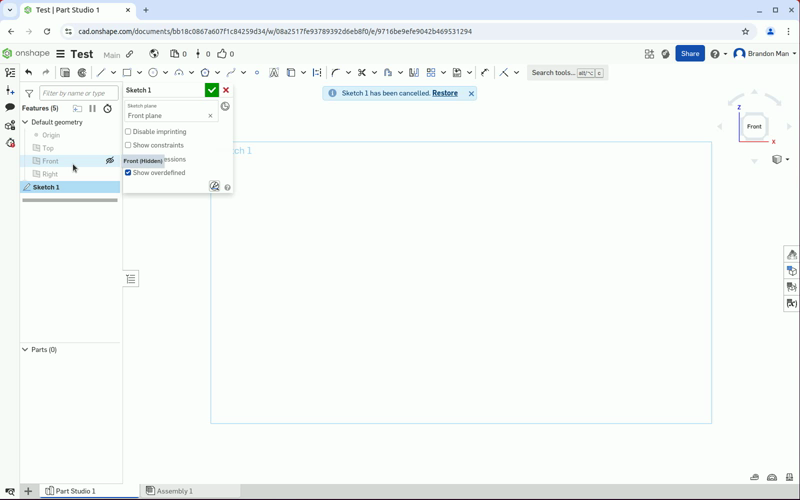
mouse_move(73, 352)
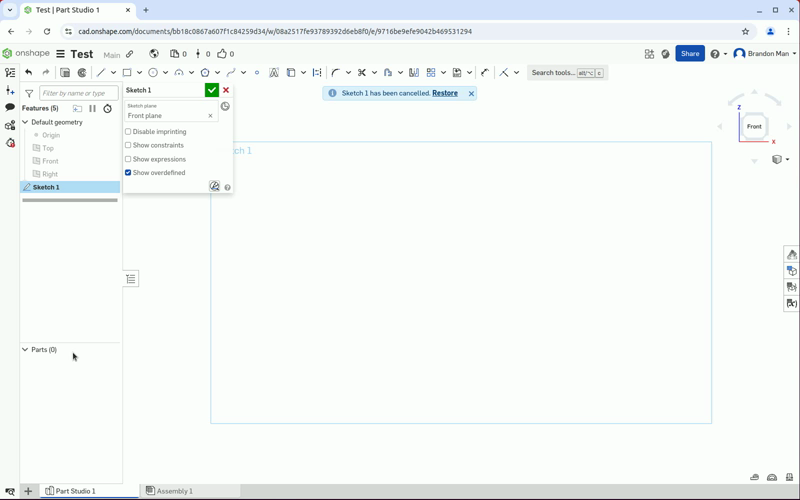
key(y)
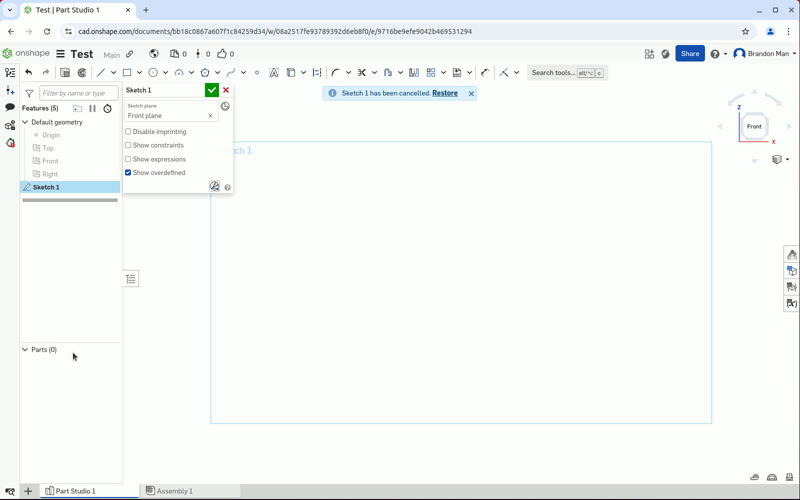
key(l)
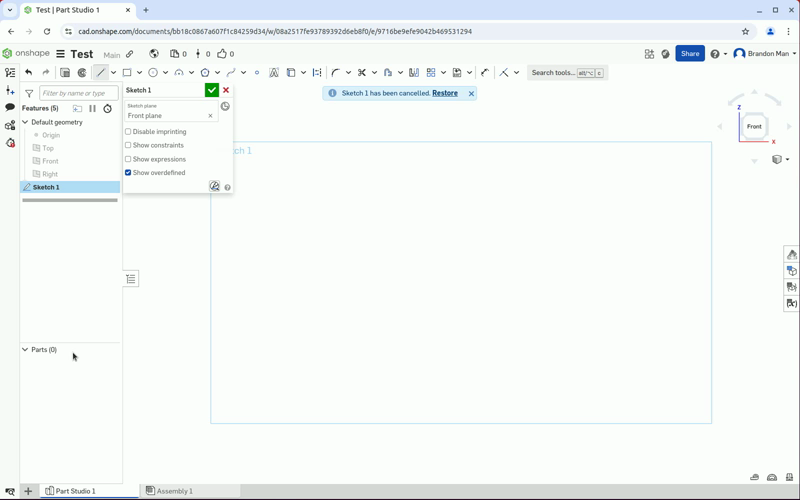
key_down(shift)
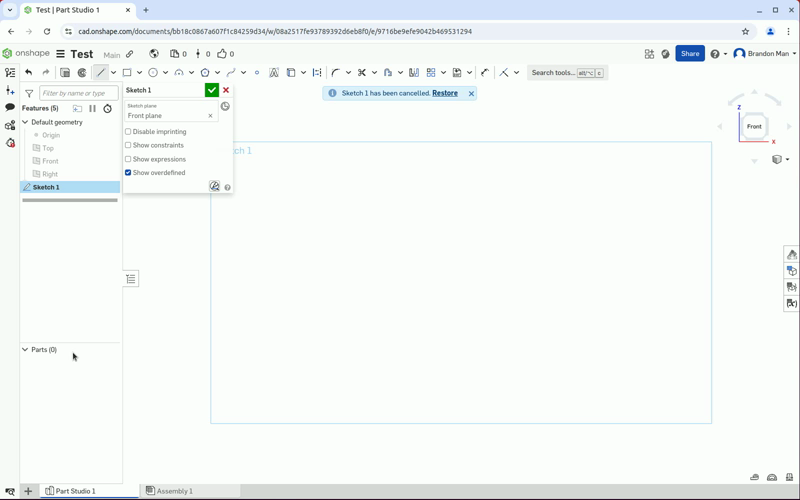
mouse_move(460, 282)
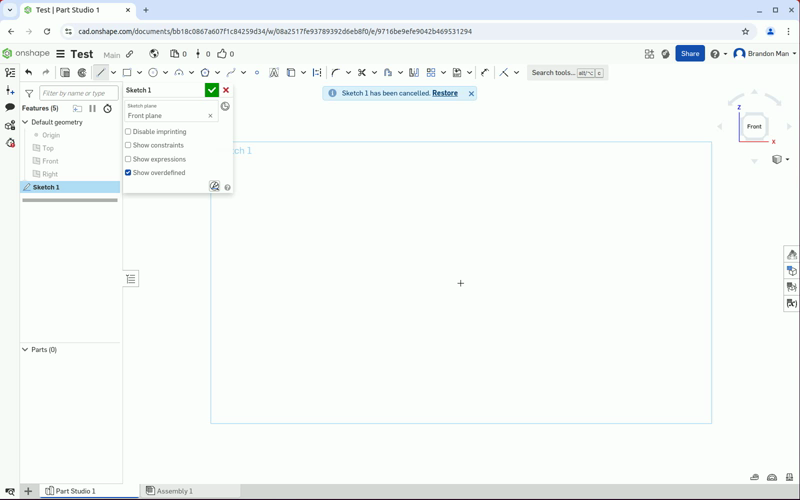
click(460, 282)
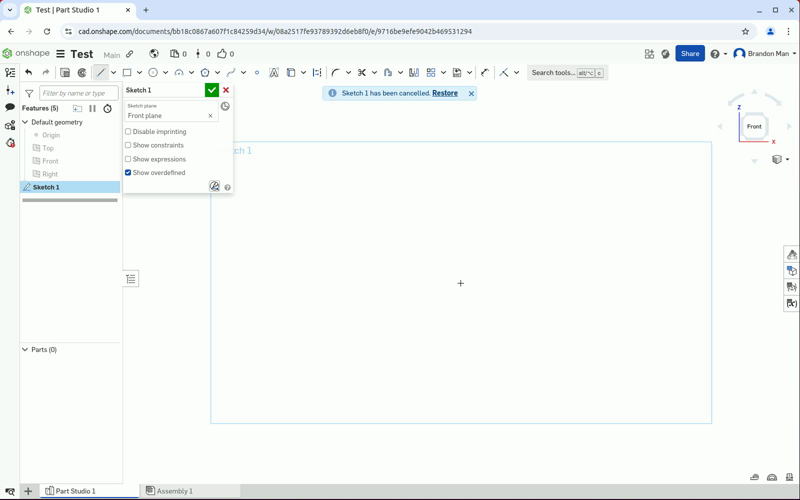
key_up(shift)
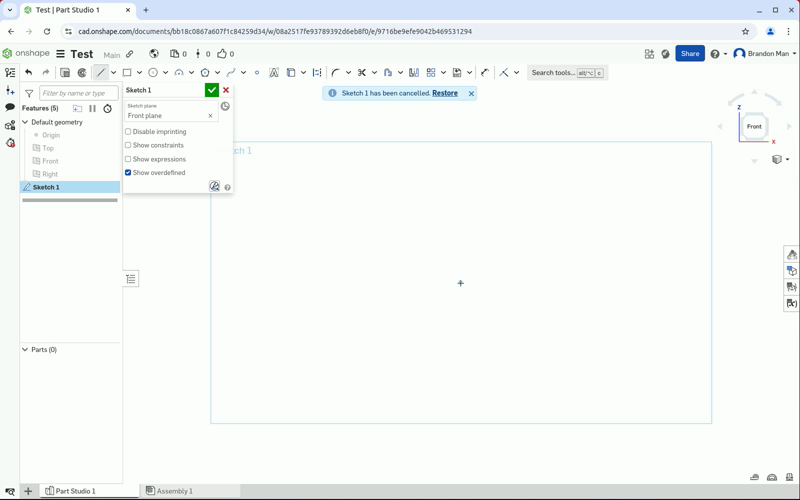
key_down(shift)
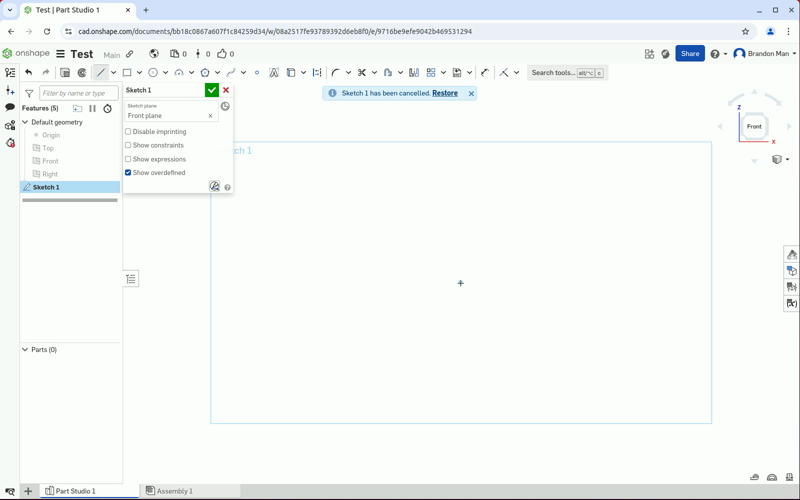
mouse_move(490, 282)
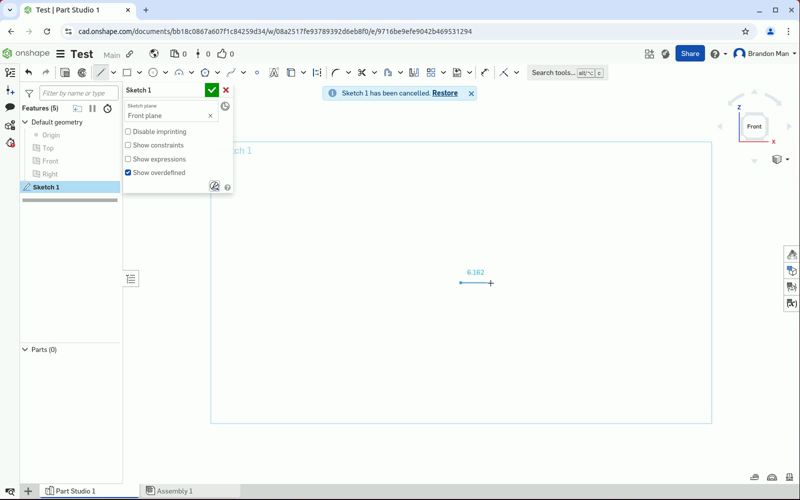
mouse_move(510, 282)
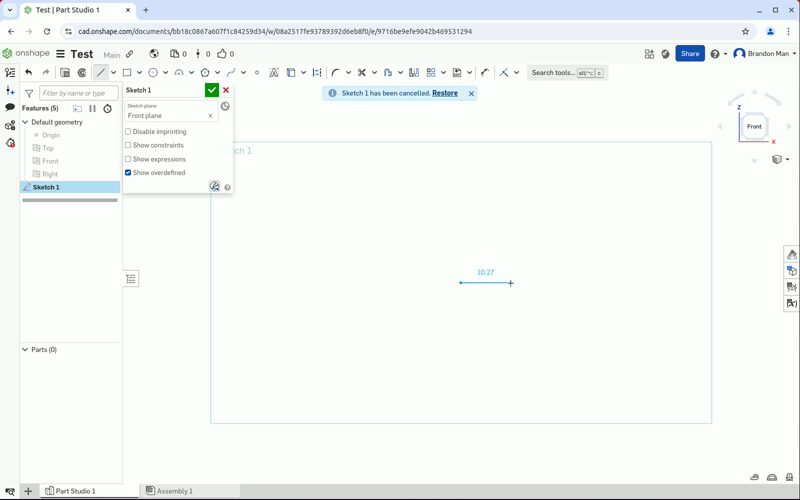
click(510, 282)
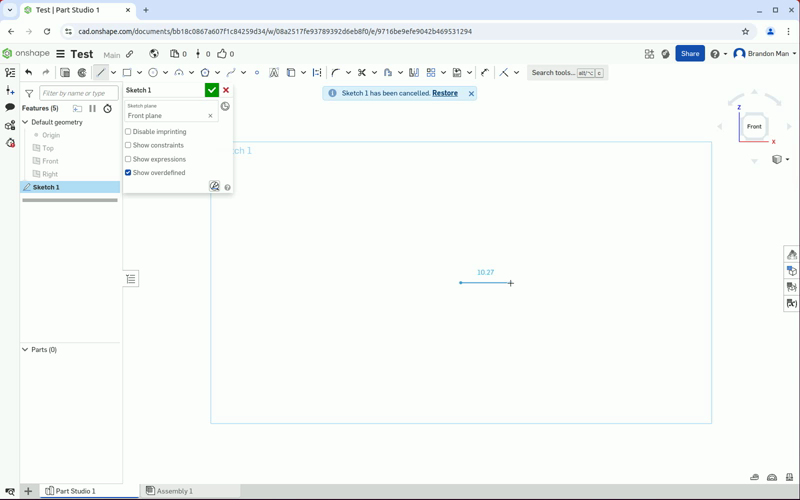
key_up(shift)
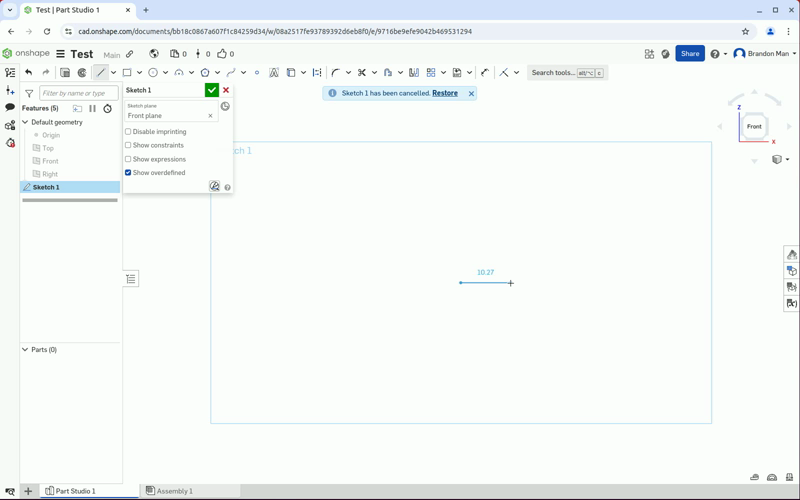
key_down(shift)
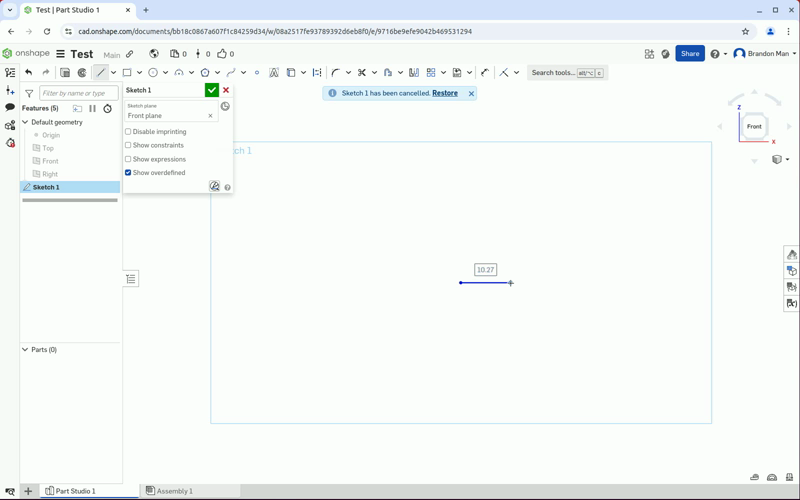
mouse_move(510, 170)
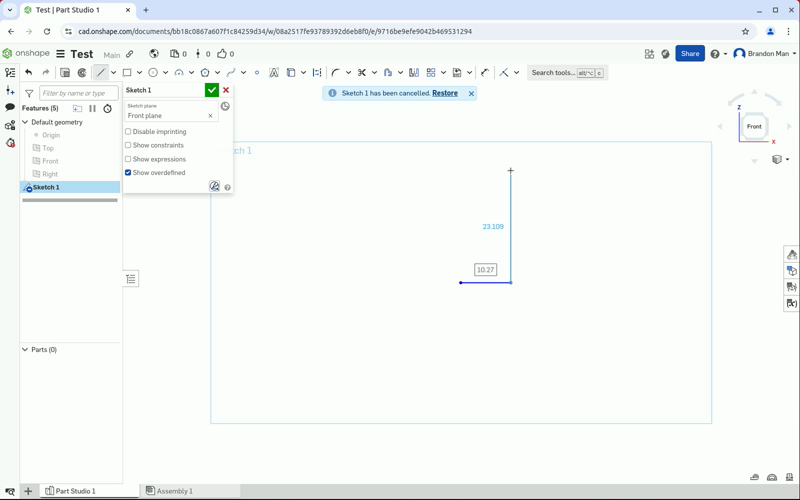
click(510, 170)
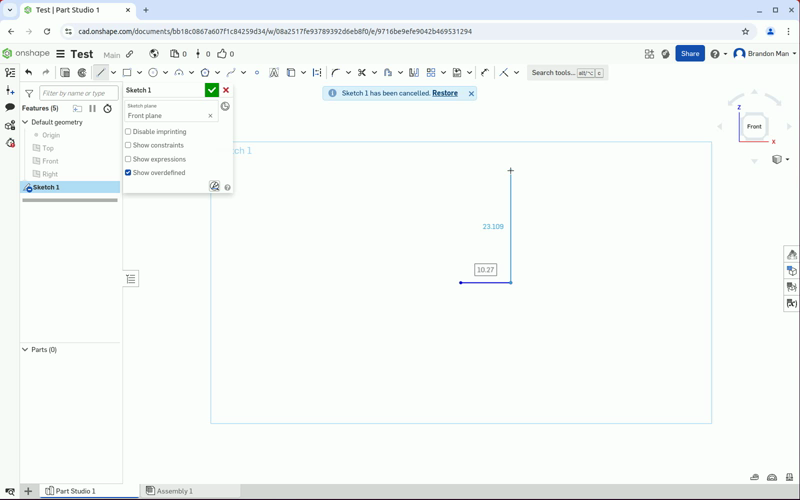
key_up(shift)
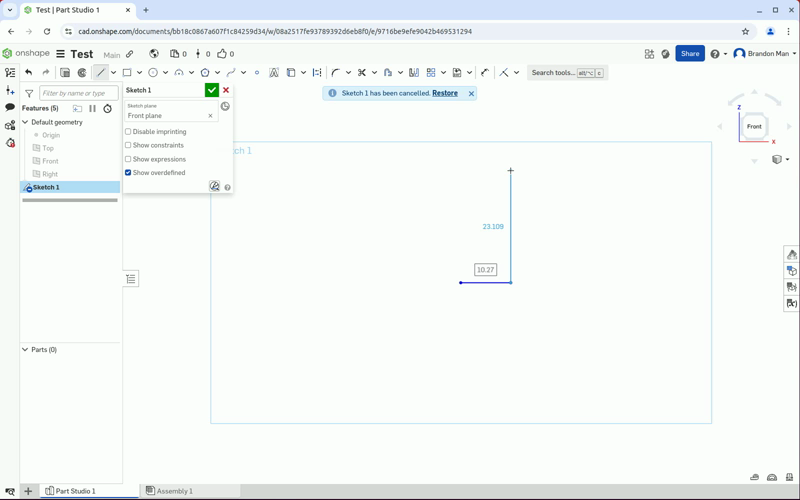
key_down(shift)
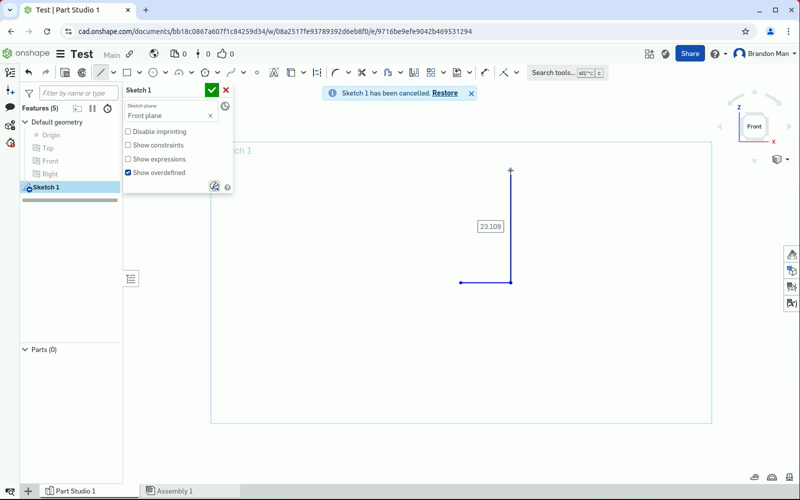
mouse_move(540, 170)
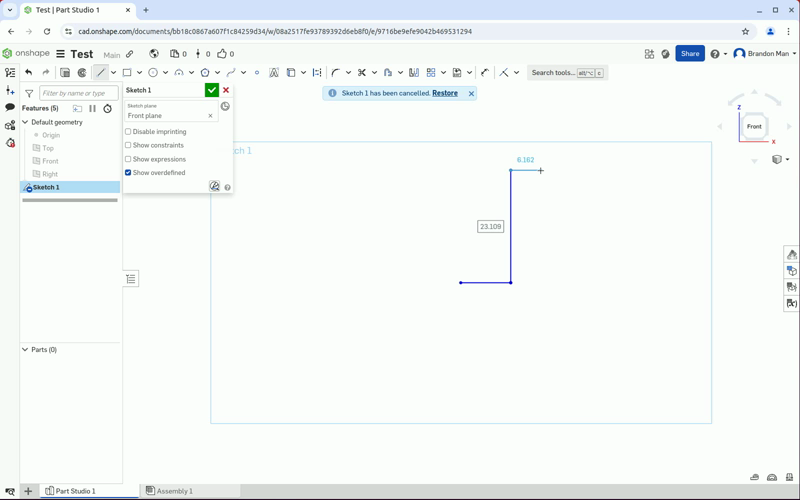
mouse_move(460, 170)
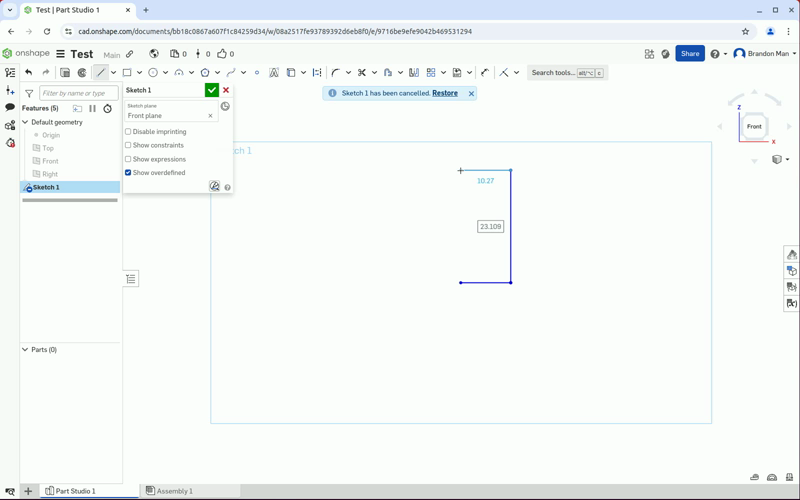
click(460, 170)
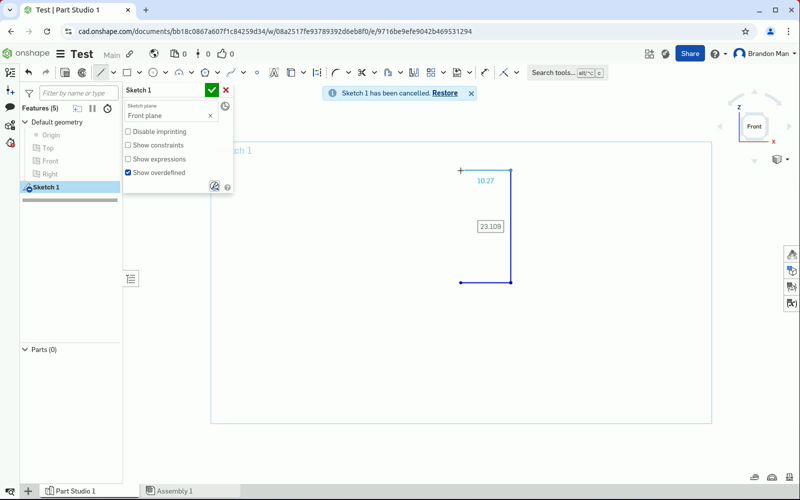
key_up(shift)
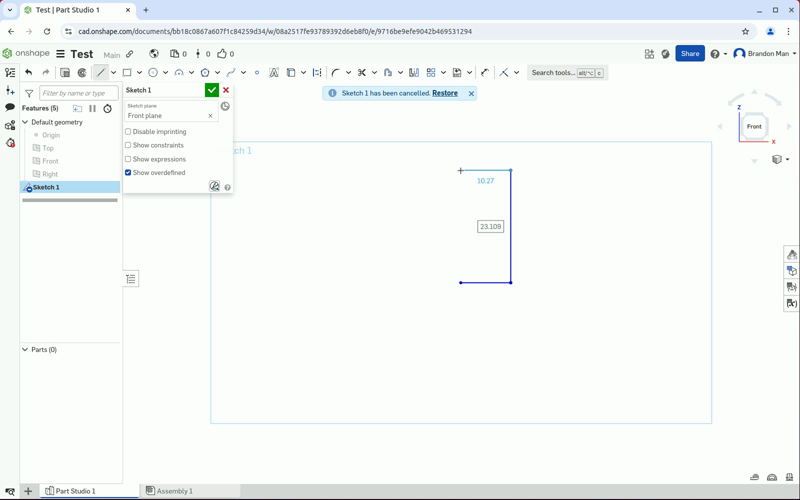
key_down(shift)
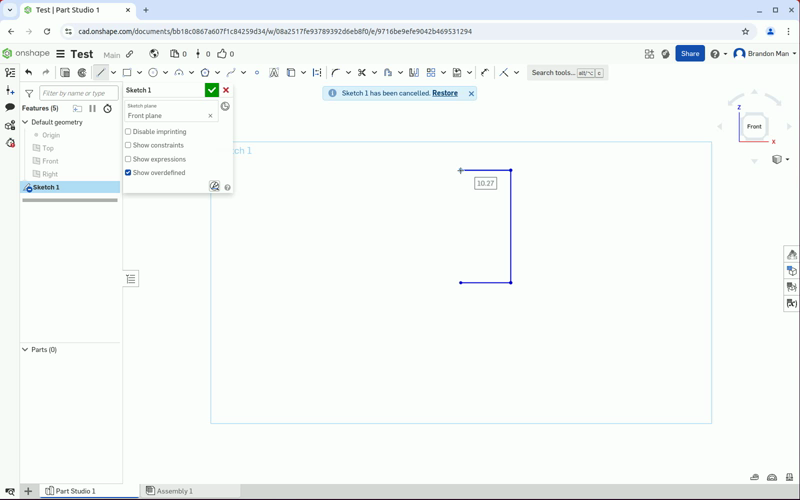
mouse_move(460, 282)
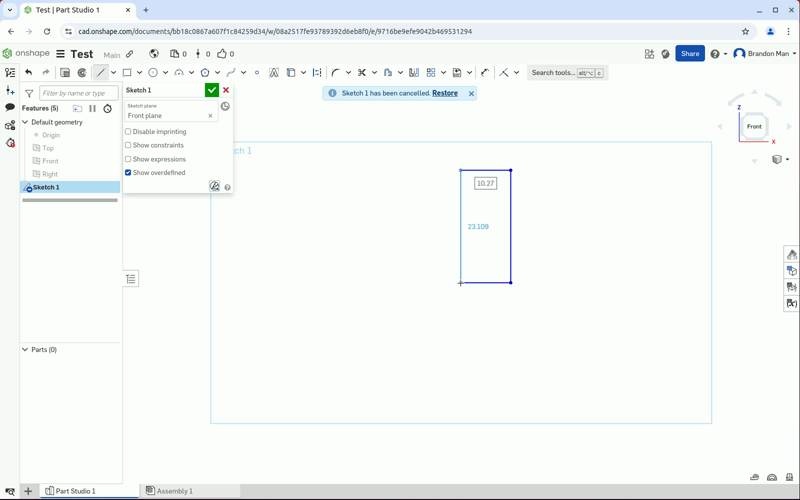
key_up(shift)
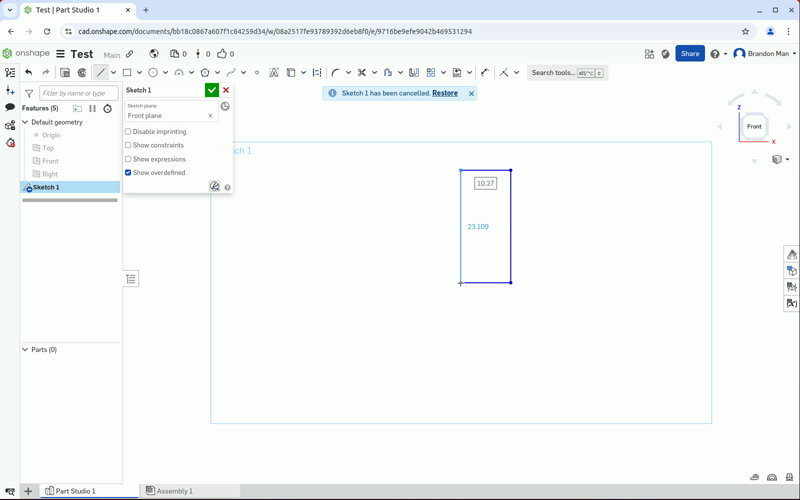
click(460, 282)
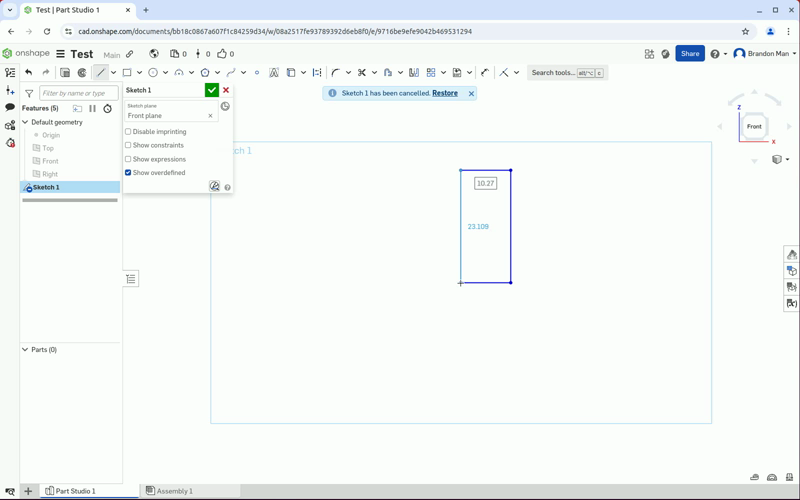
key(esc)
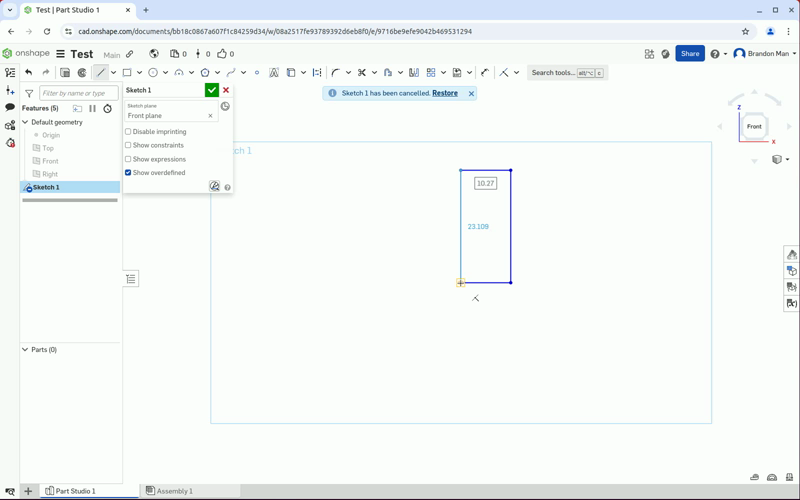
mouse_move(467, 200)
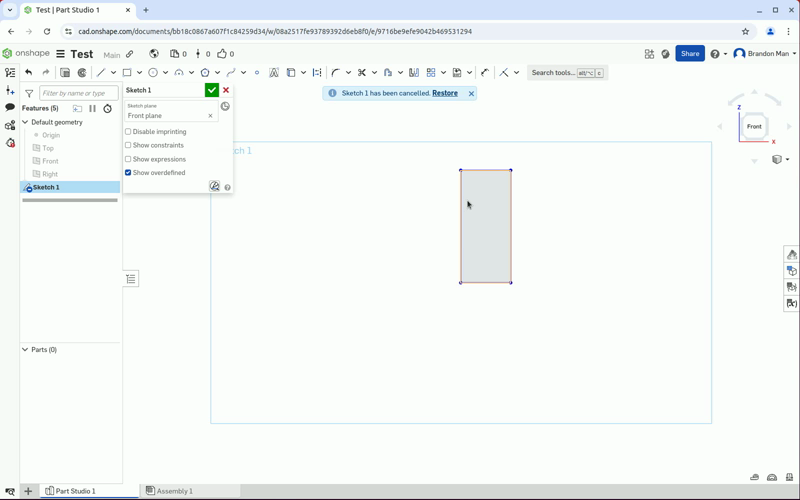
click(467, 200)
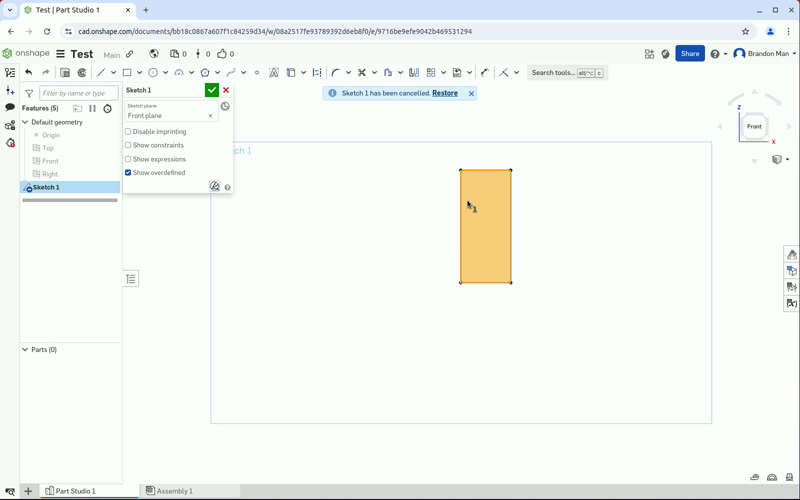
mouse_move(73, 352)
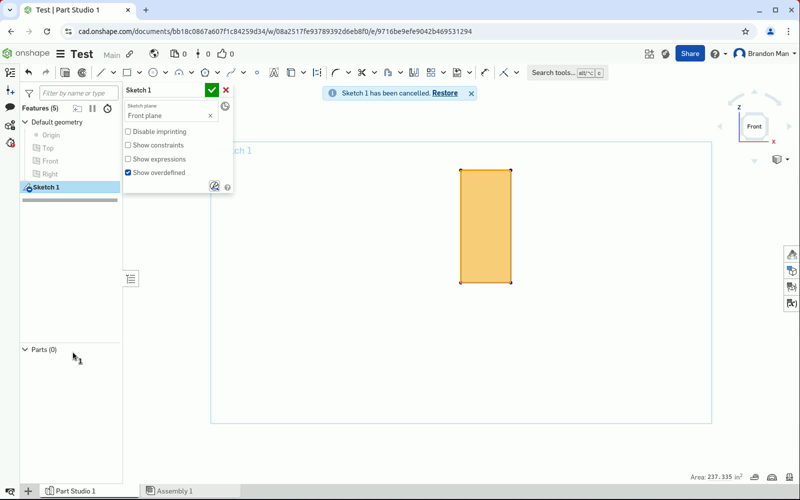
key(shift+y)
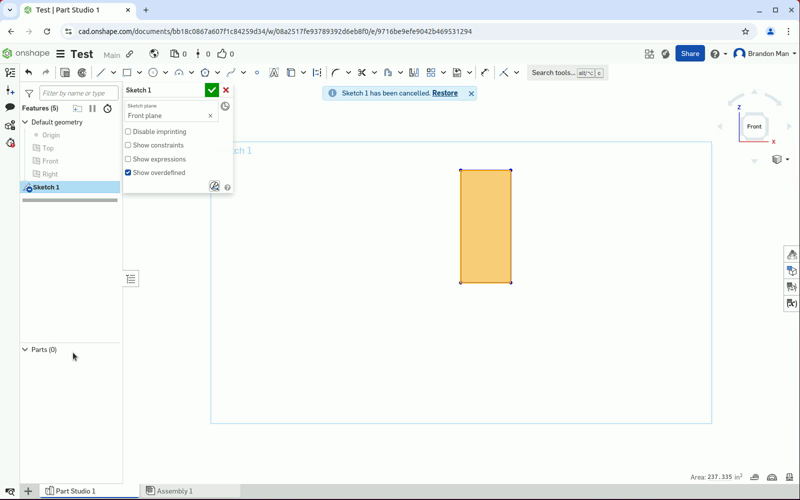
key(shift+e)
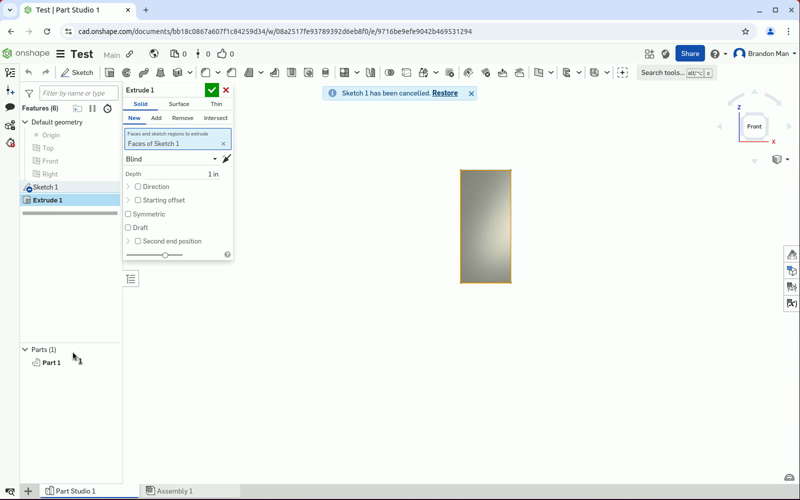
mouse_move(143, 106)
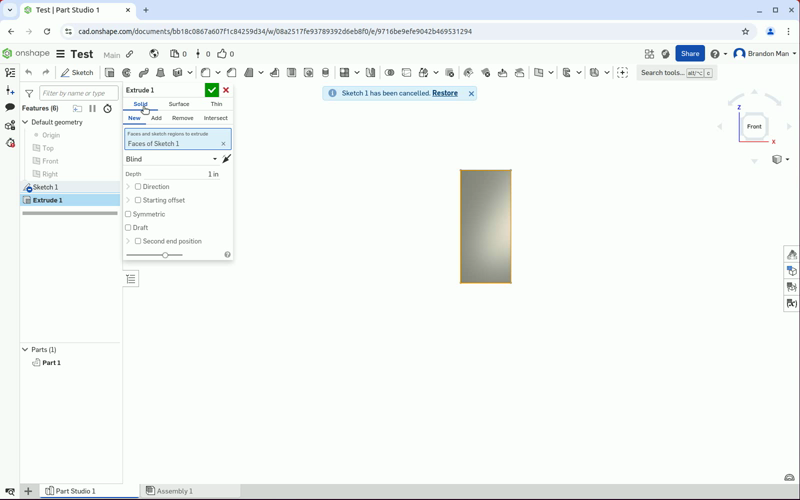
click(143, 106)
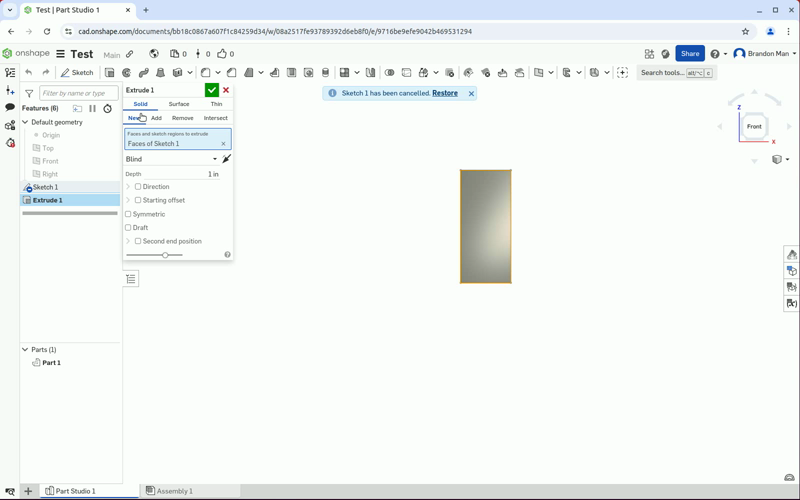
mouse_move(137, 120)
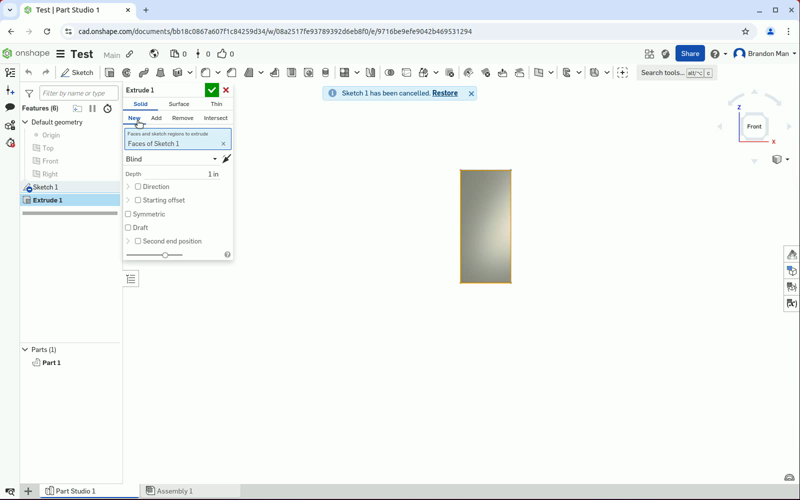
click(137, 120)
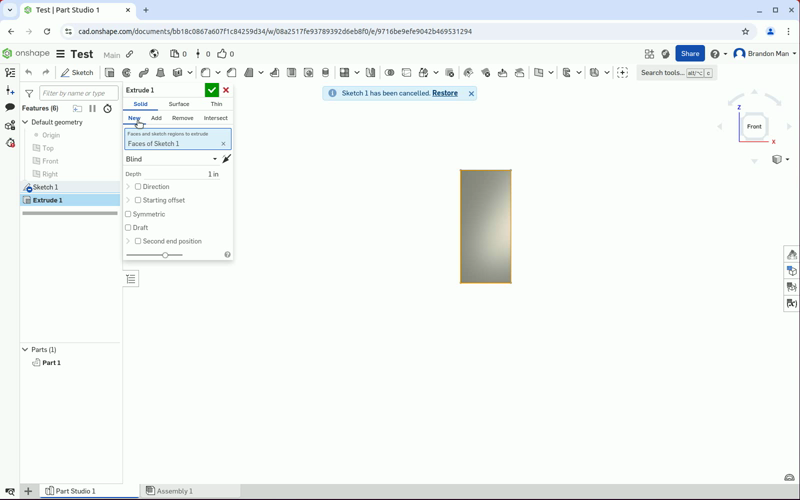
key(tab, 4)
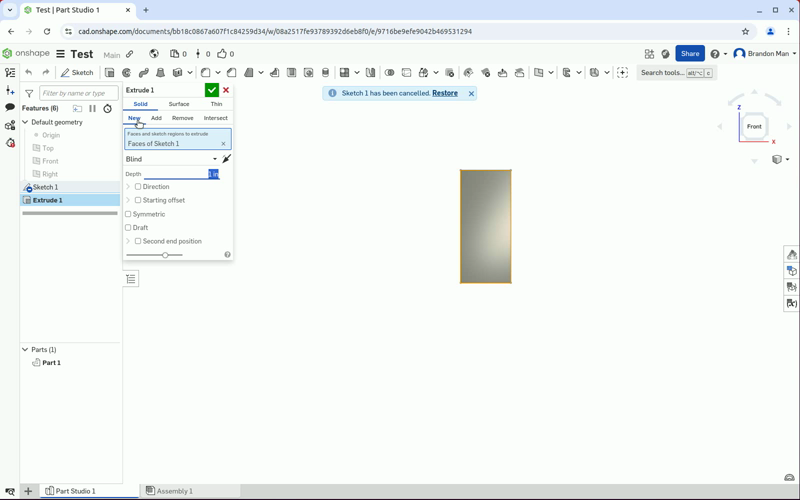
text(20.22)
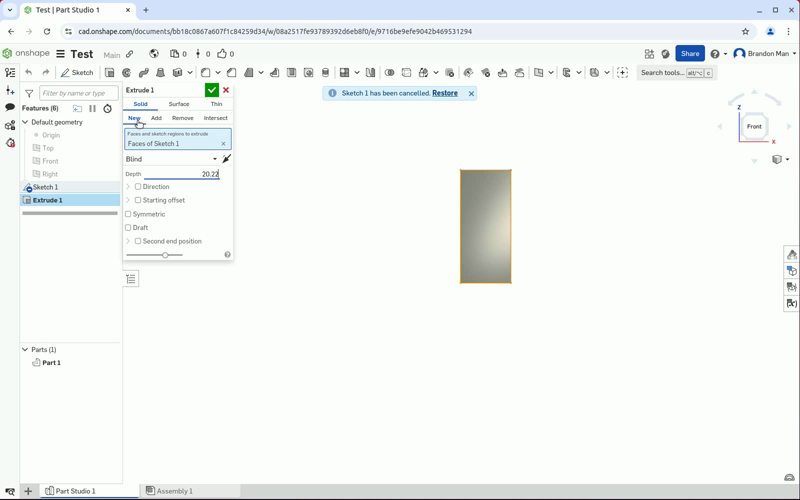
key(enter)
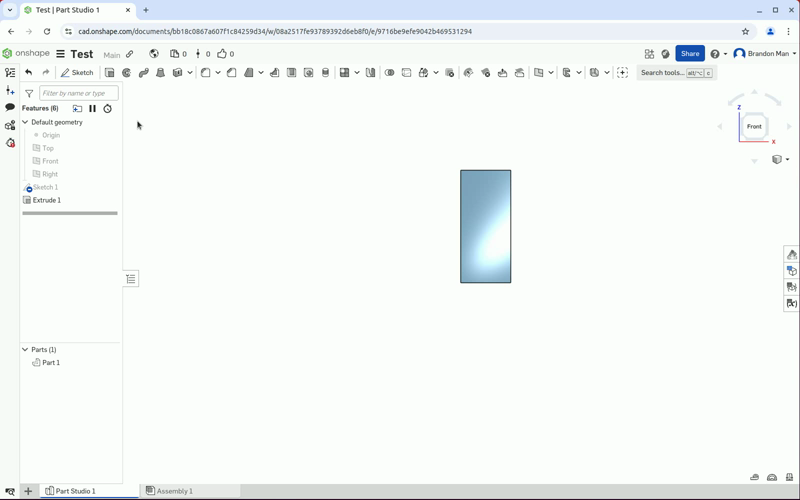
key(shift+h)
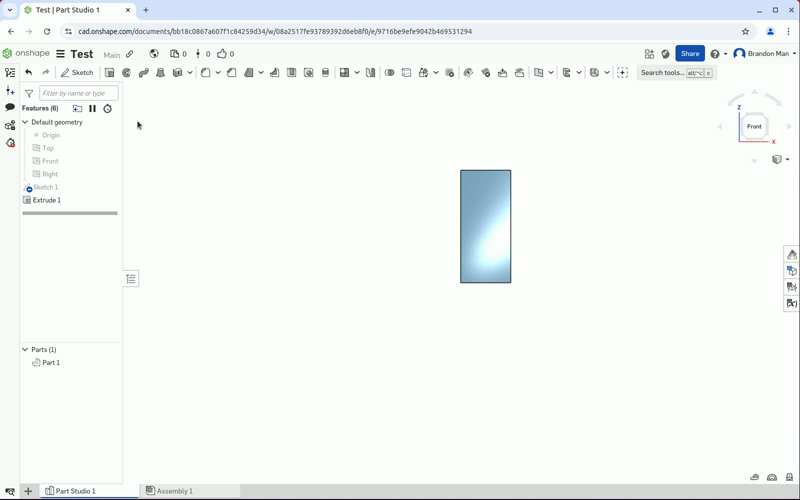
key(shift+h)
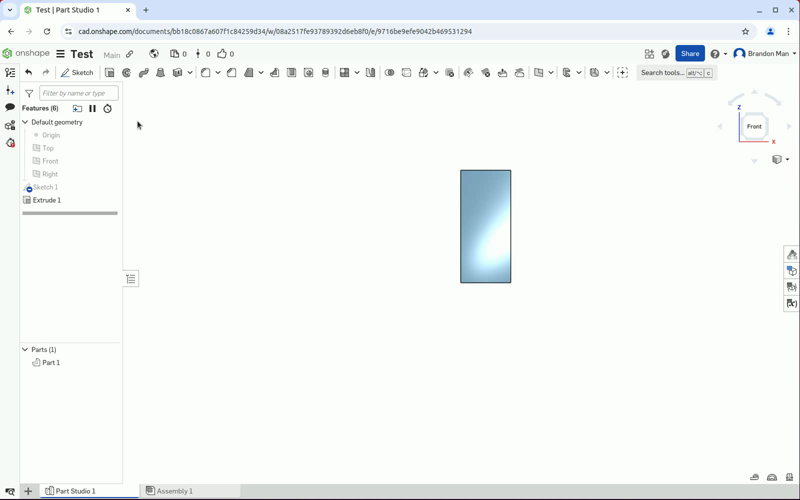
mouse_move(73, 189)
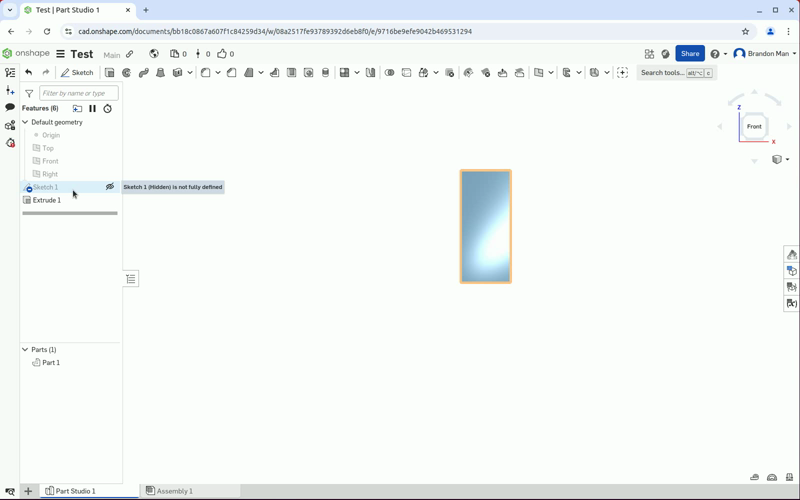
click(73, 189)
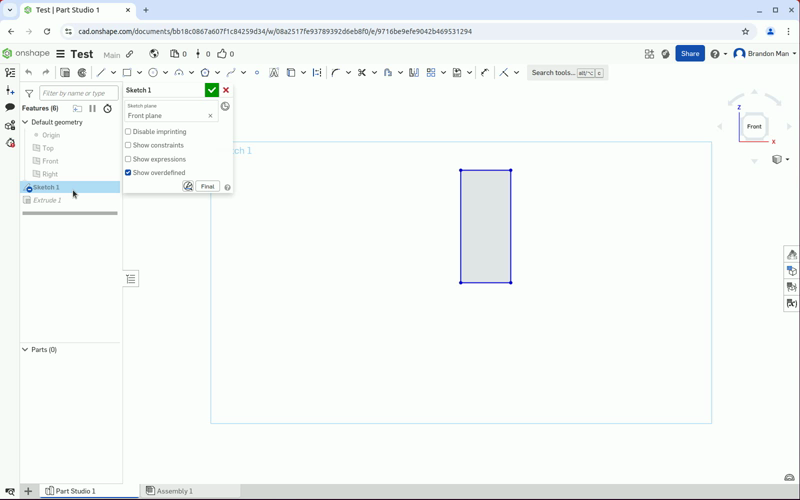
mouse_move(229, 92)
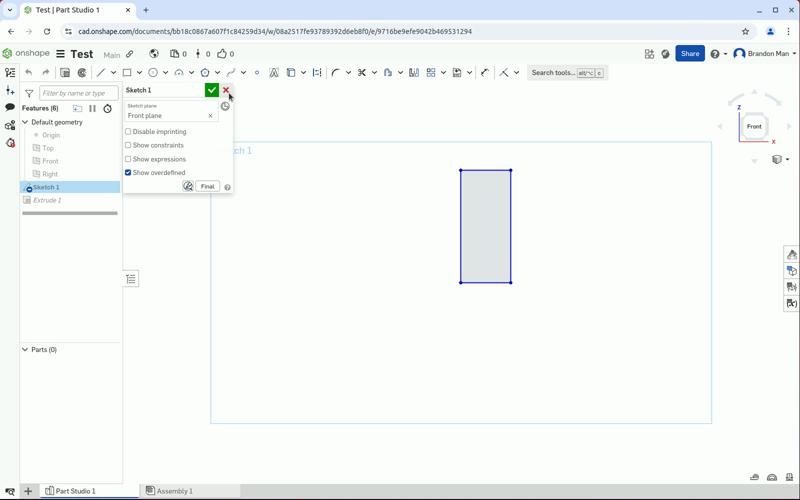
click(229, 92)
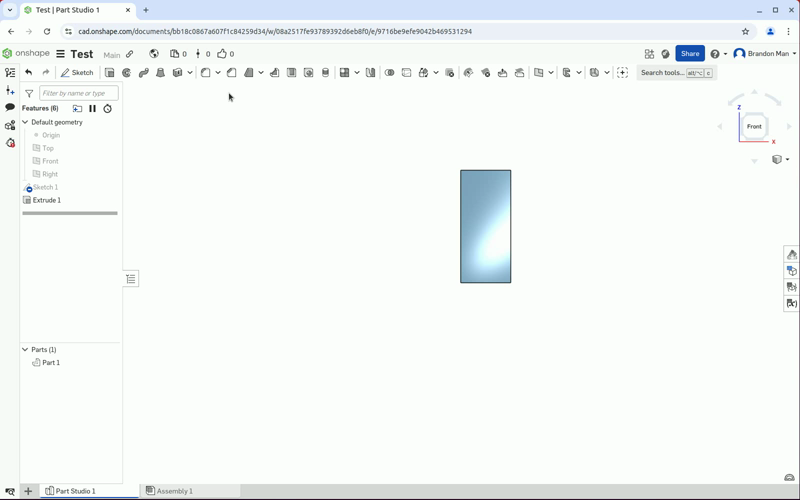
mouse_move(541, 75)
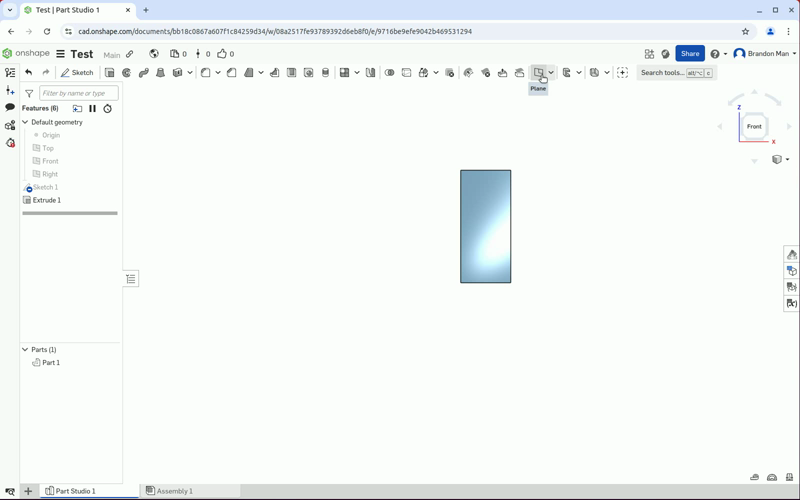
click(541, 75)
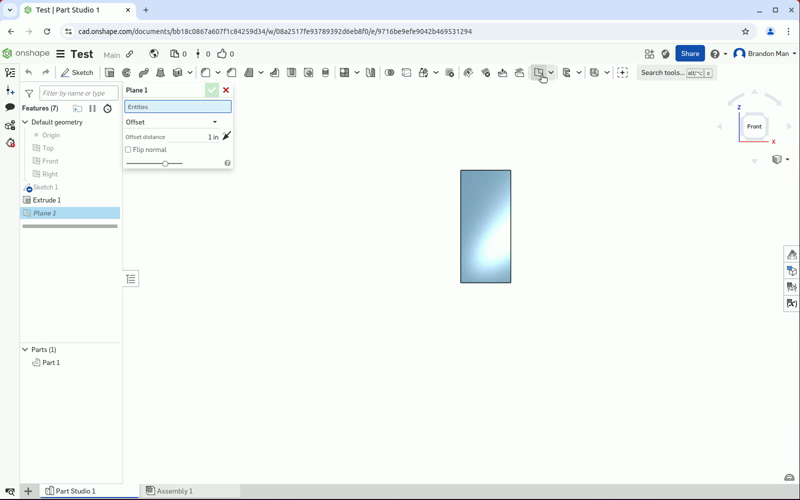
mouse_move(73, 163)
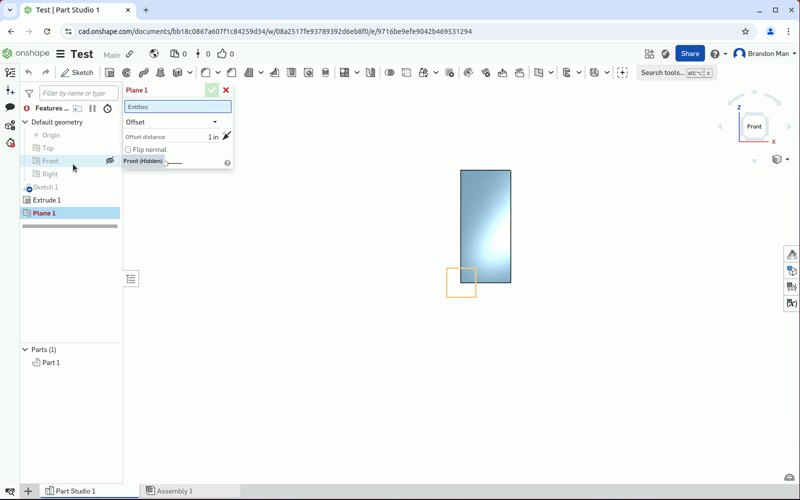
click(73, 163)
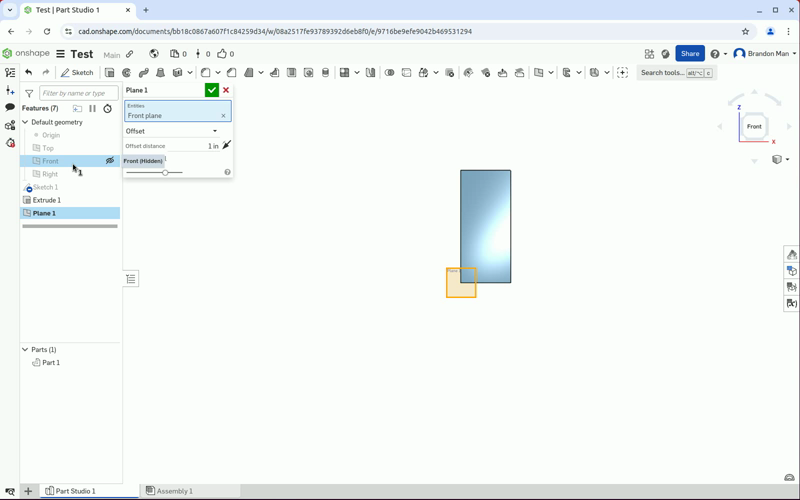
key(tab, 2)
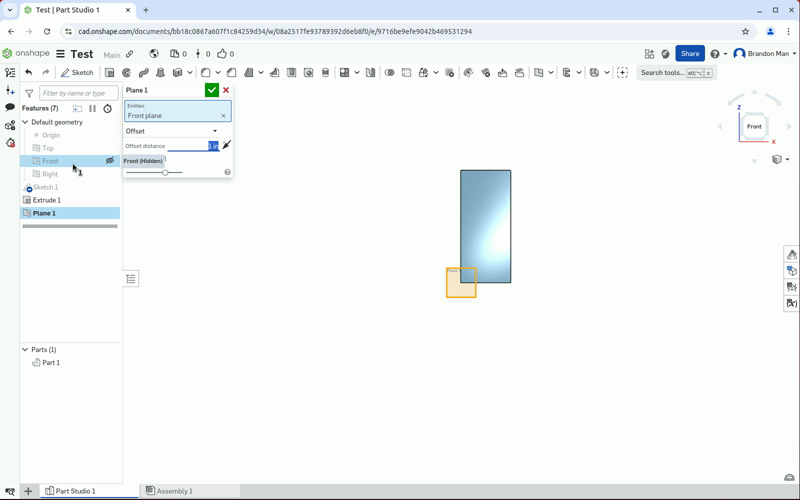
text(20.212)
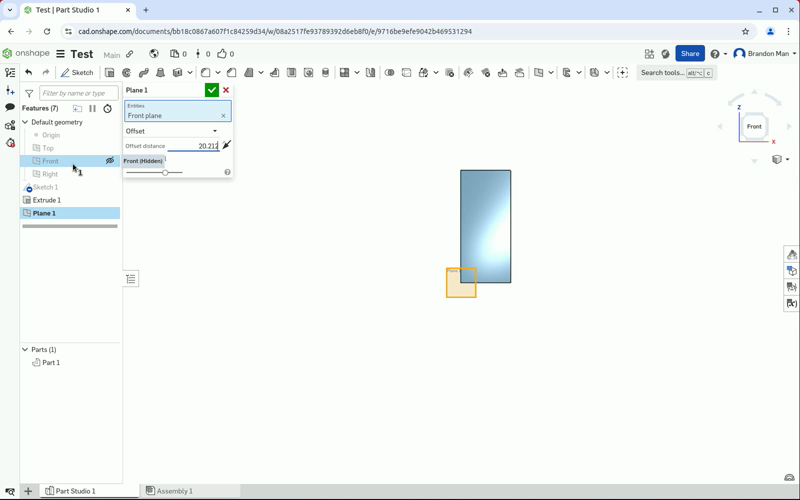
key(enter, 2)
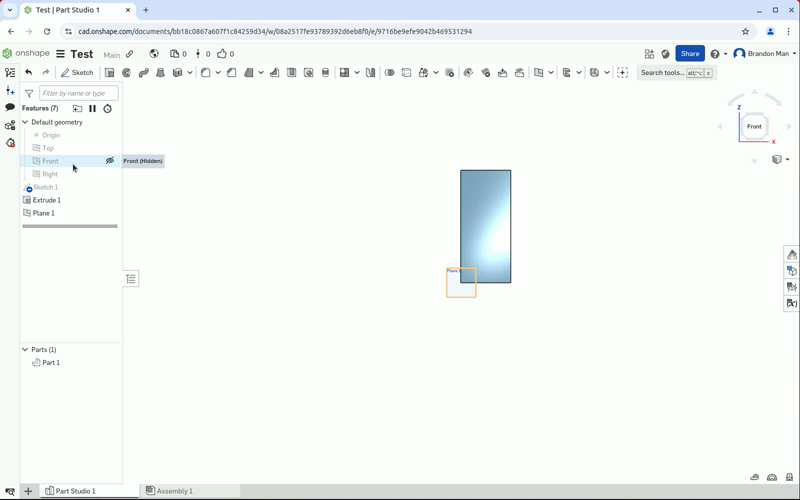
key(shift+s)
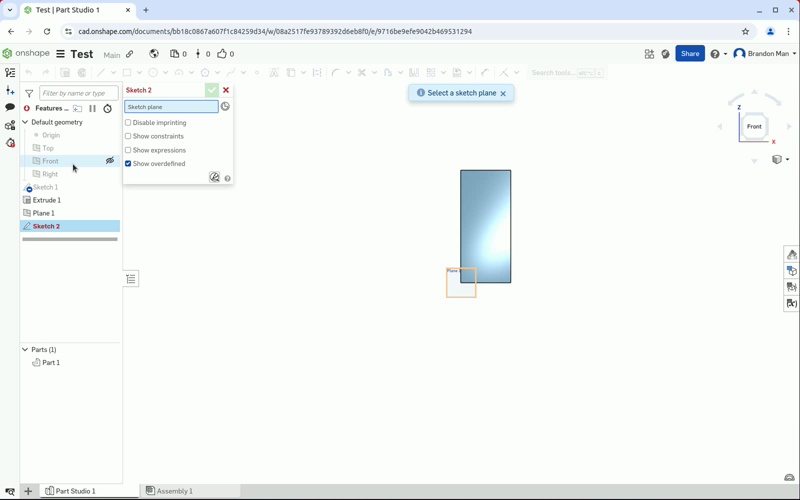
mouse_move(73, 215)
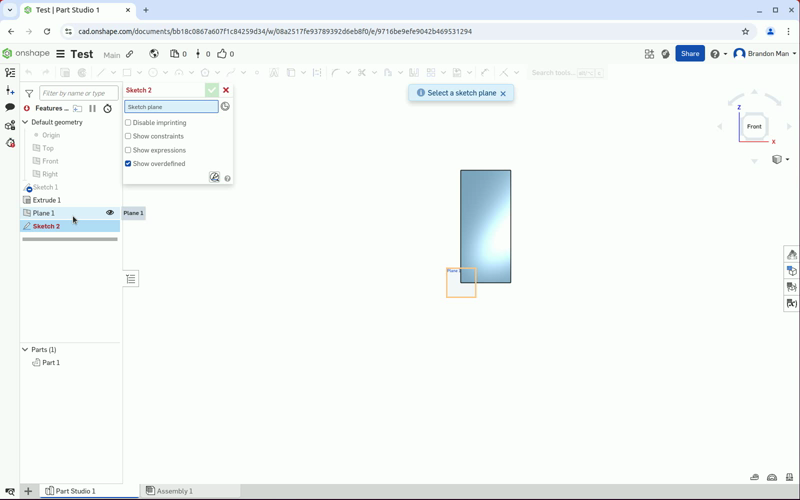
click(73, 215)
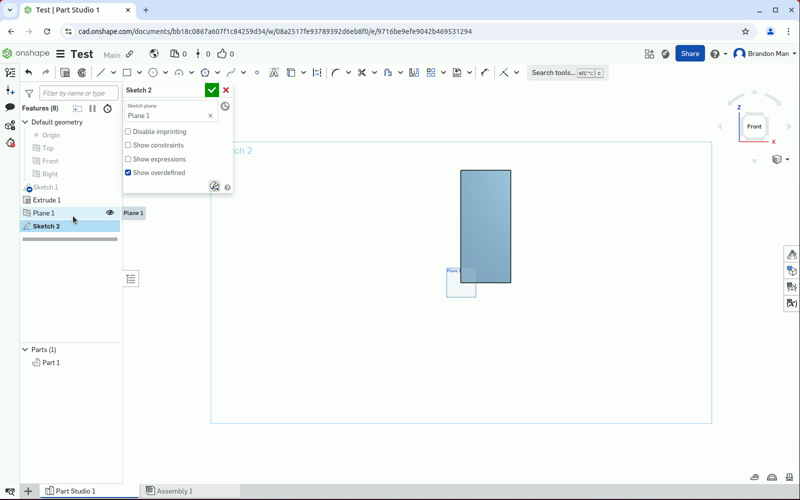
mouse_move(73, 352)
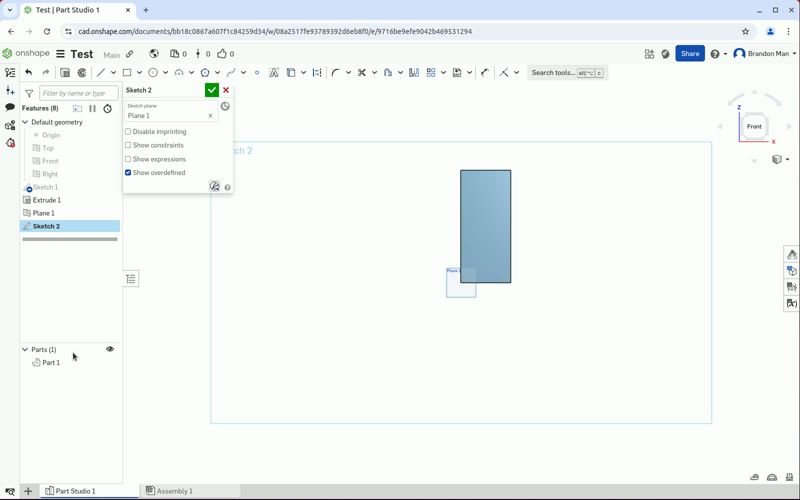
key(y)
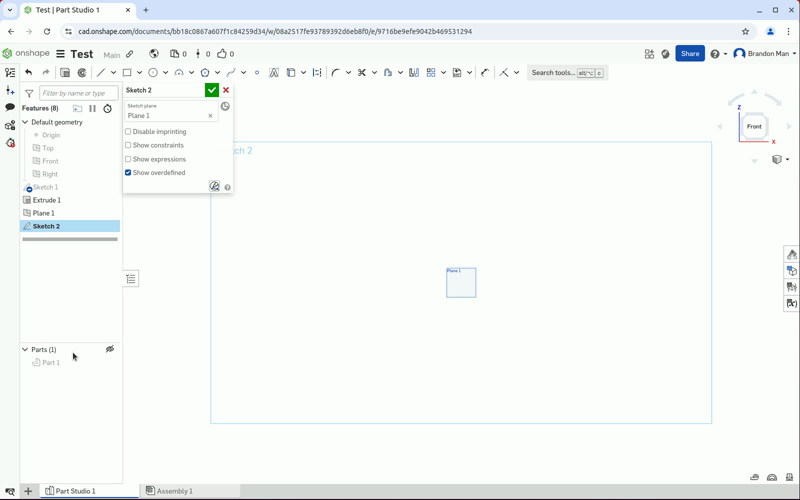
key(l)
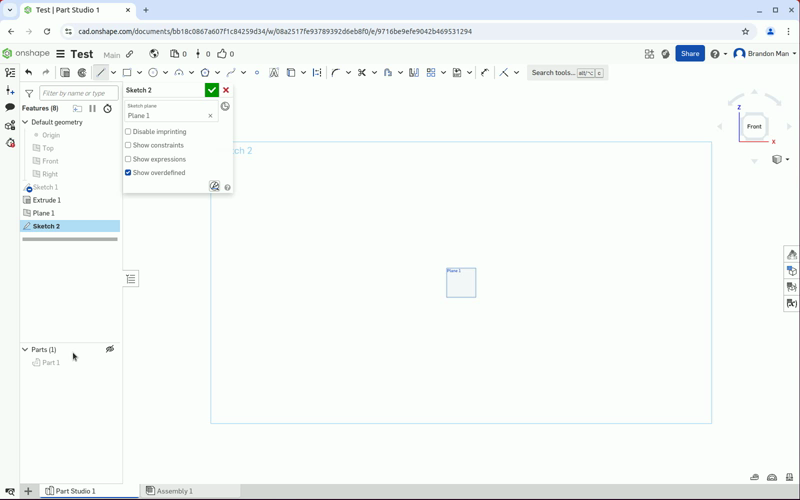
key_down(shift)
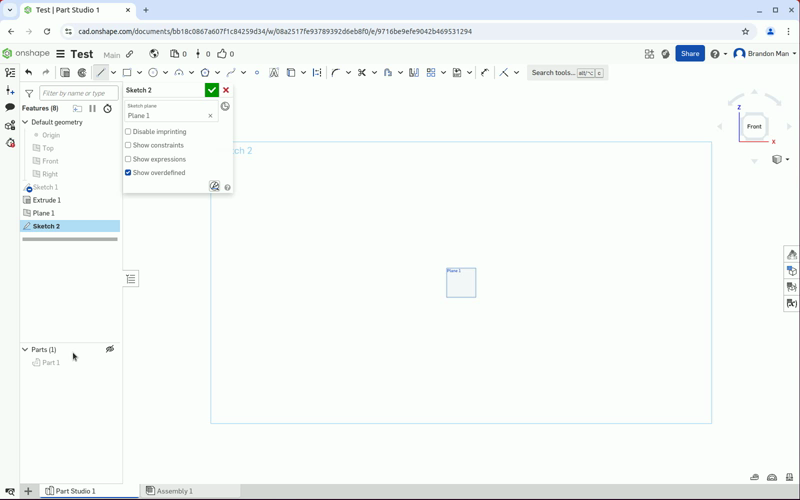
mouse_move(466, 186)
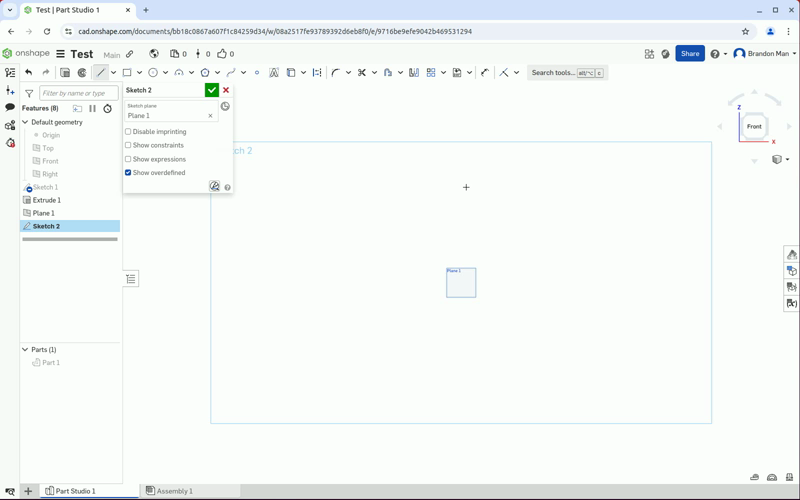
click(466, 186)
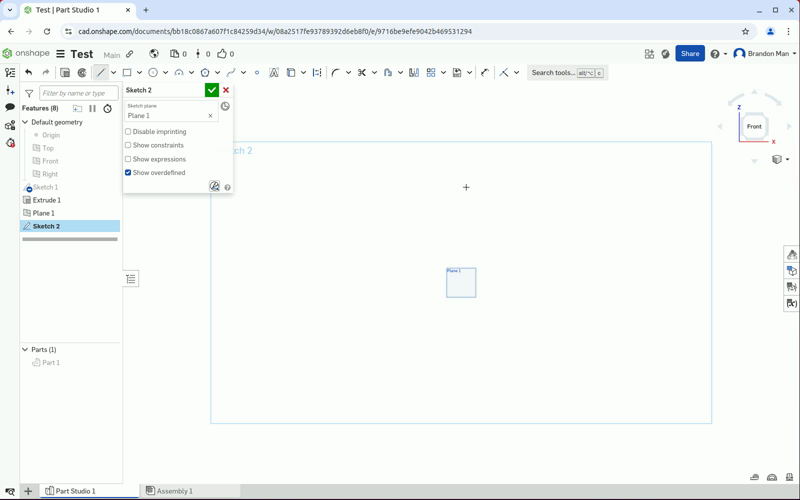
key_up(shift)
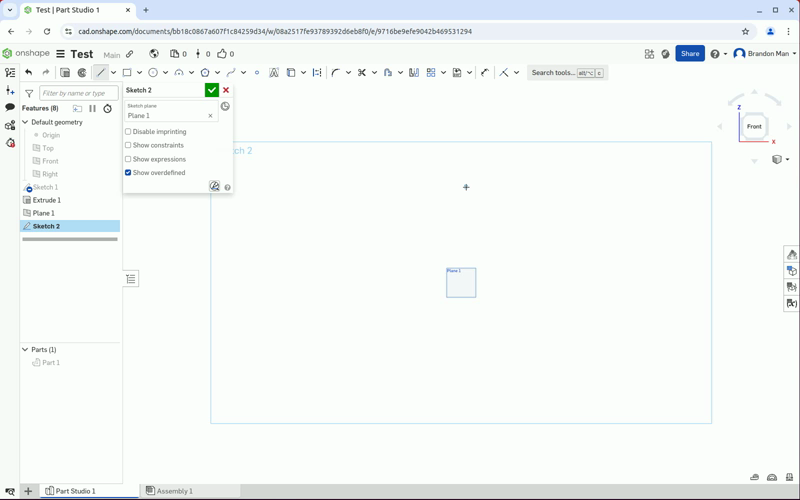
key_down(shift)
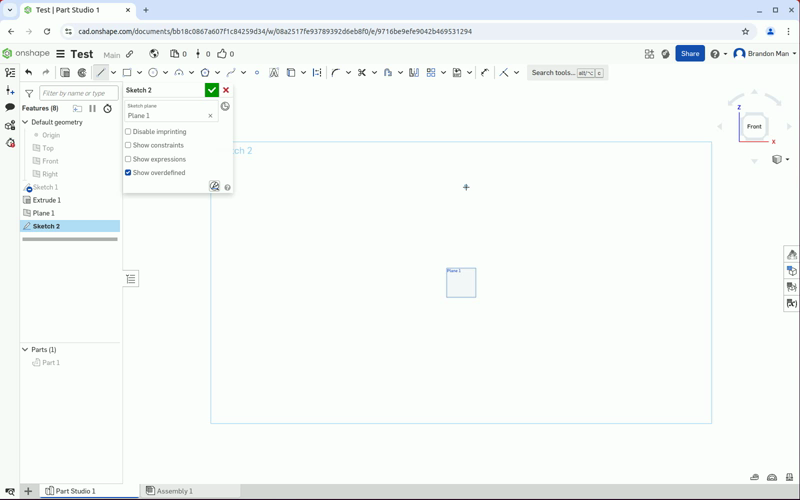
mouse_move(496, 186)
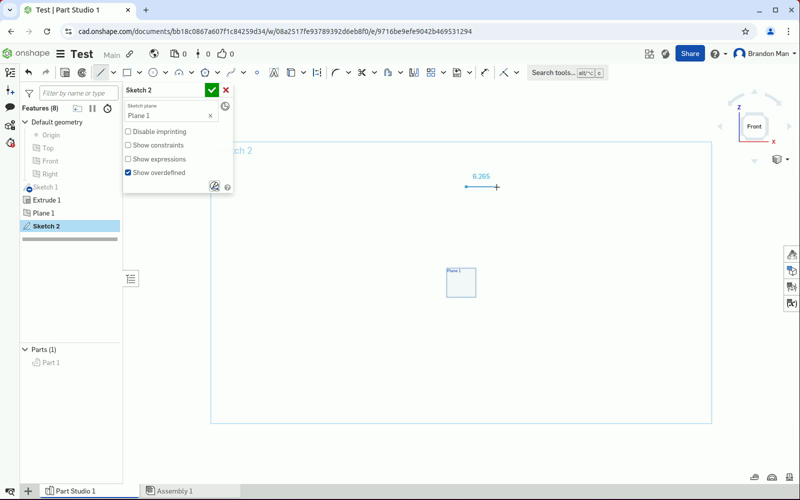
mouse_move(506, 186)
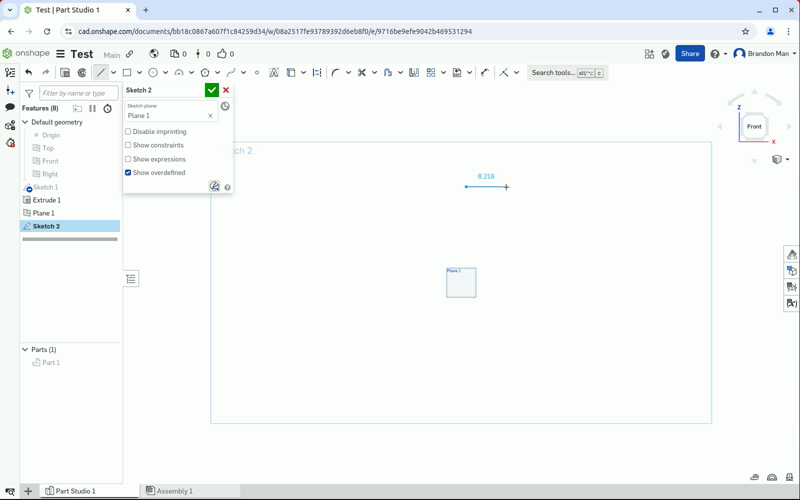
click(506, 186)
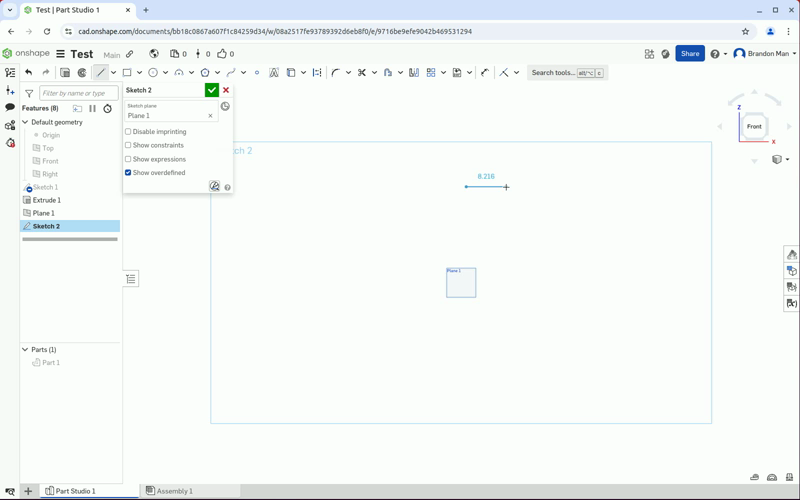
key_up(shift)
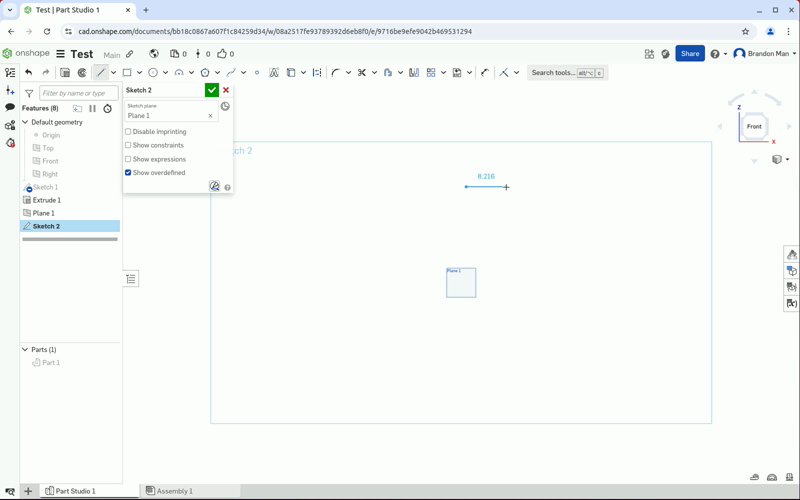
key_down(shift)
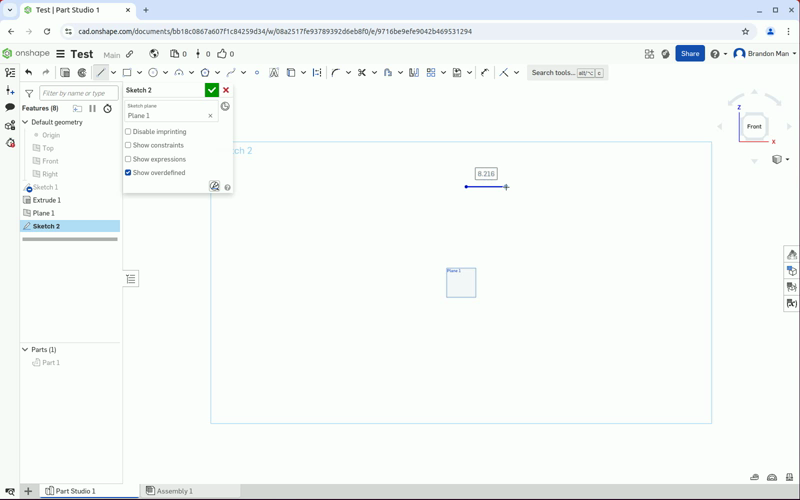
mouse_move(536, 186)
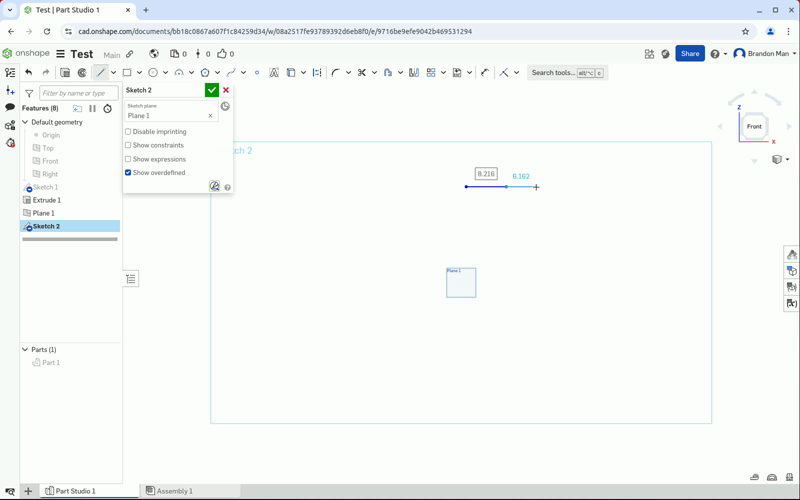
mouse_move(506, 182)
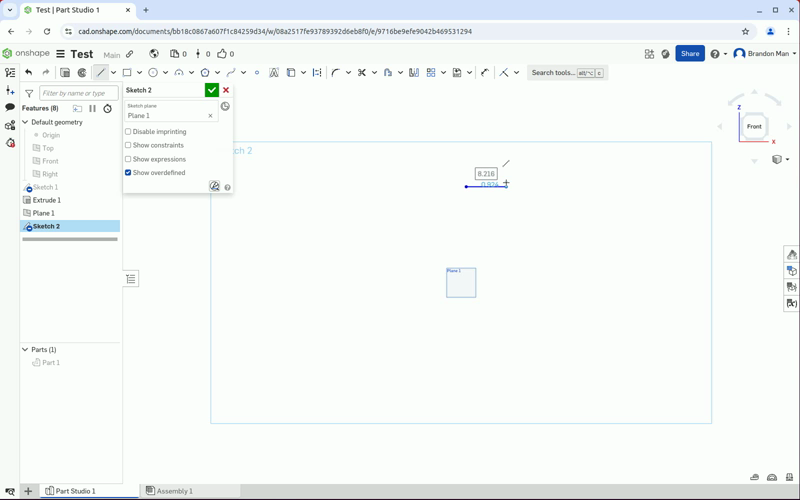
scroll(6)
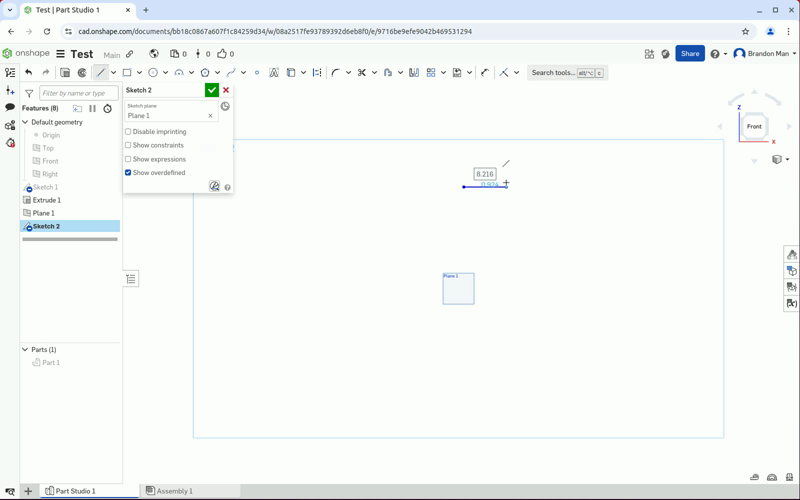
scroll(6)
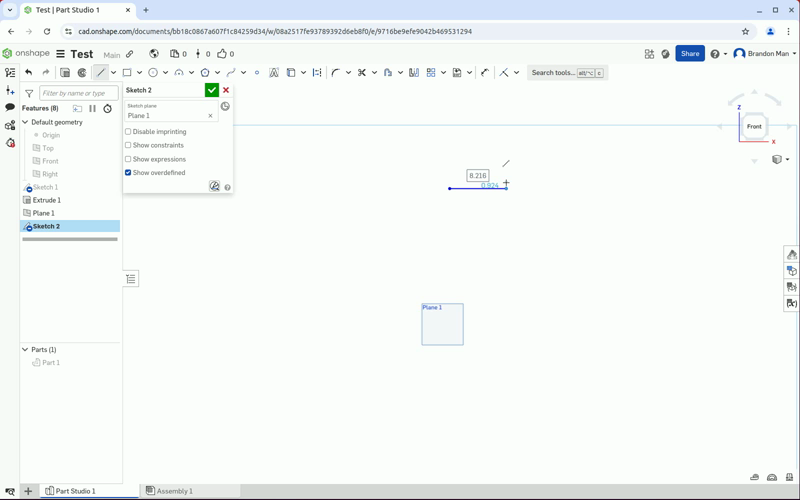
scroll(6)
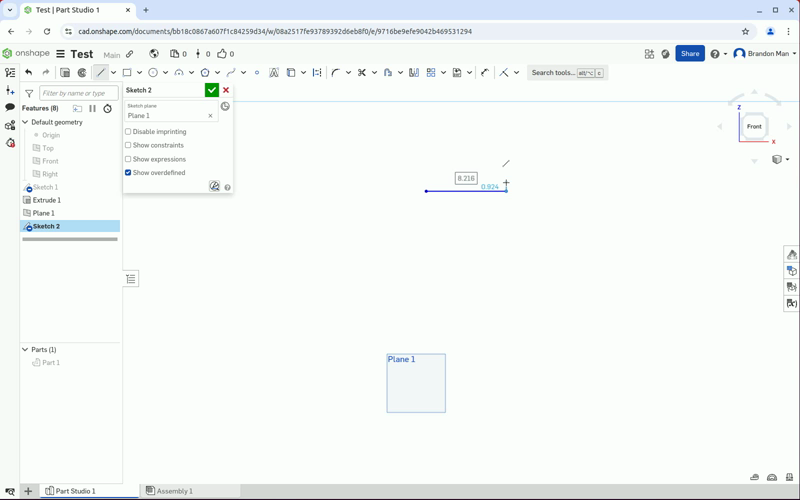
scroll(6)
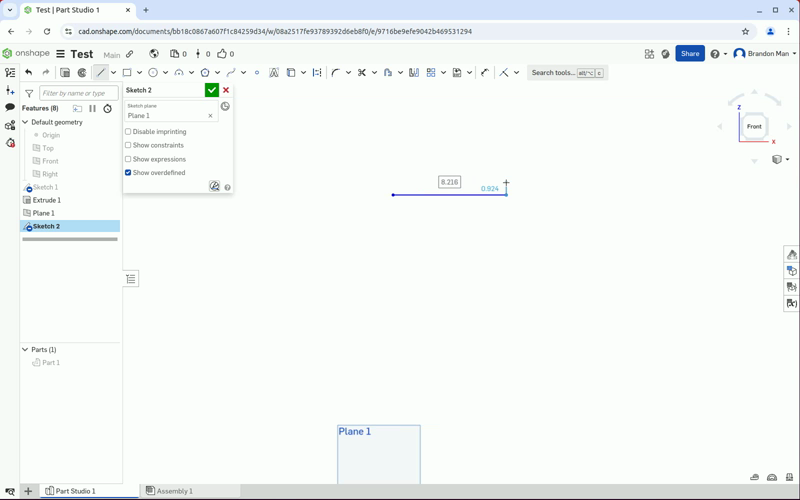
scroll(6)
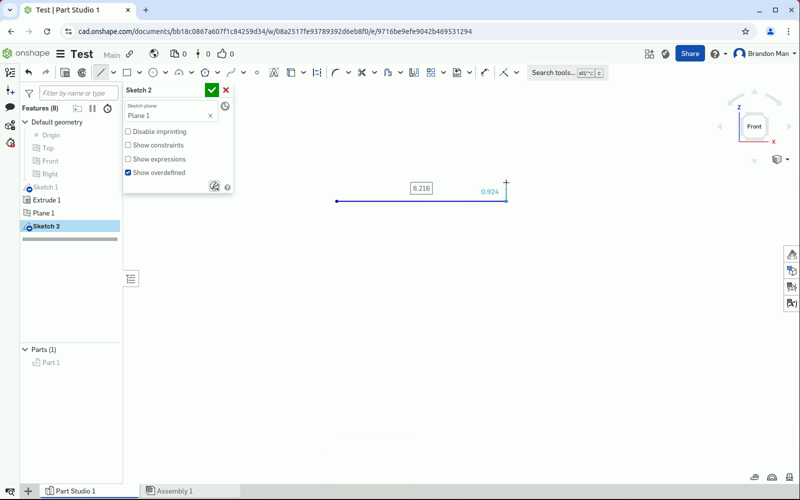
scroll(6)
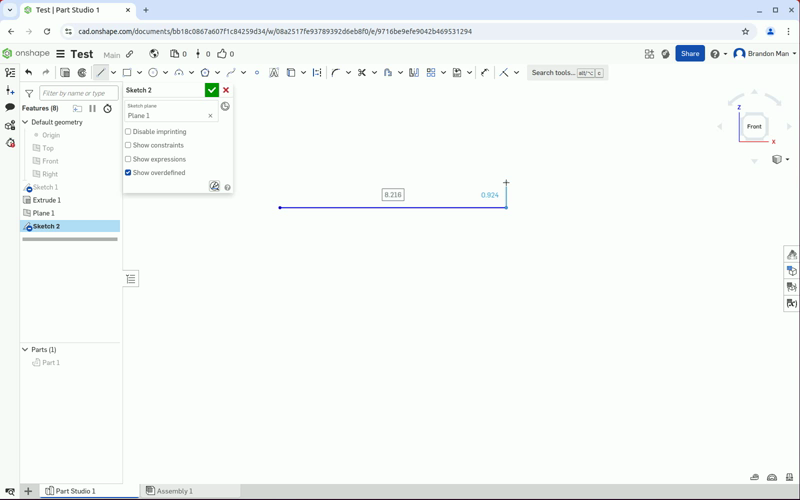
scroll(6)
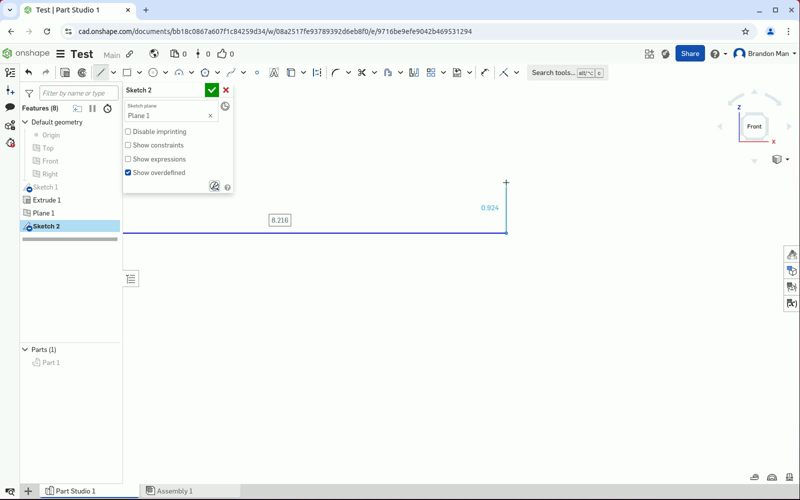
click(506, 182)
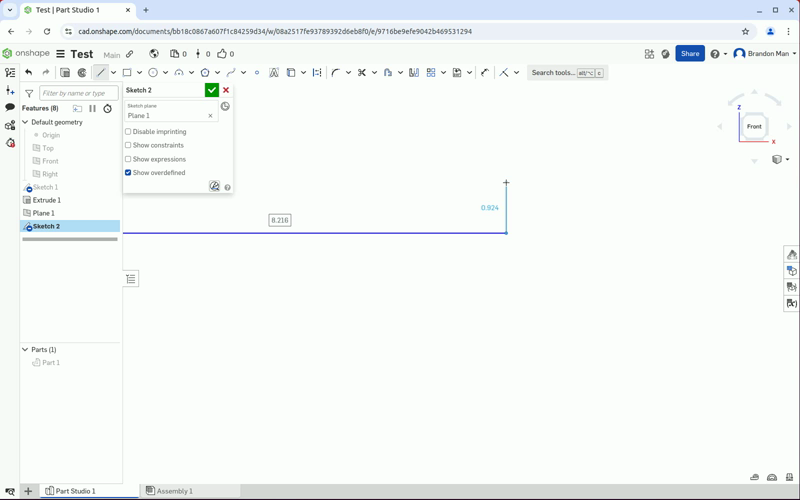
scroll(-6)
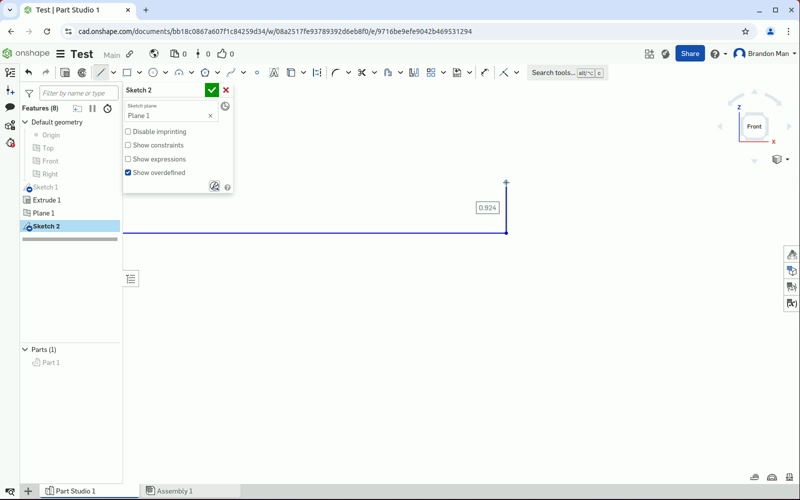
scroll(-6)
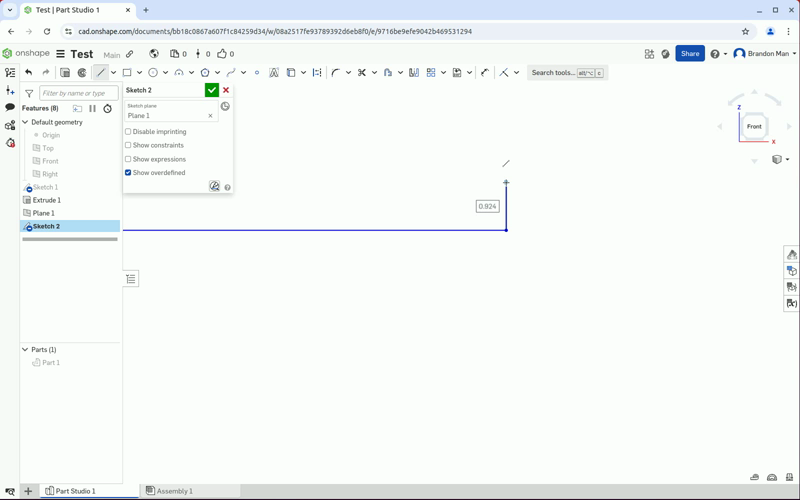
scroll(-6)
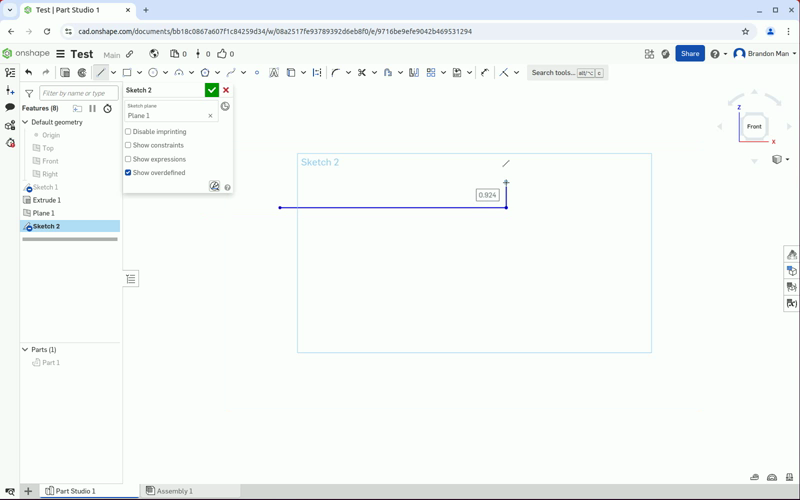
scroll(-6)
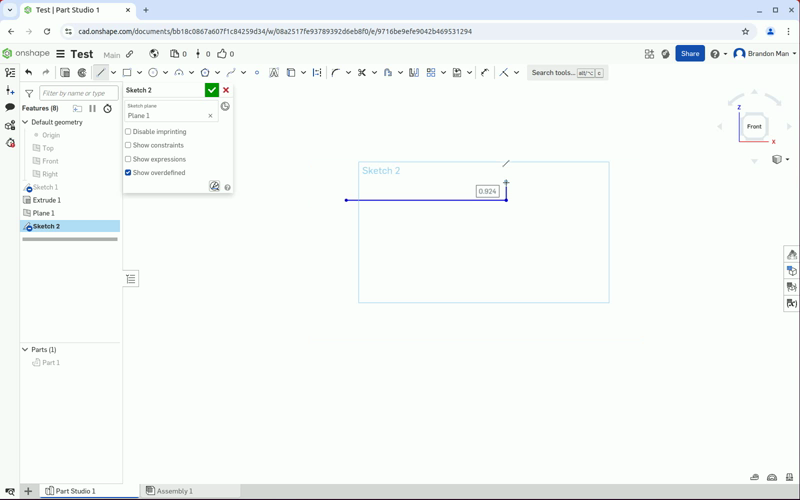
scroll(-6)
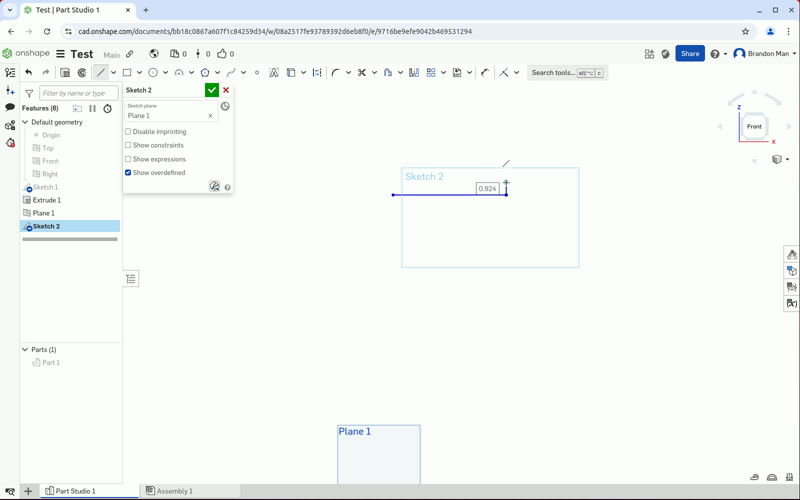
scroll(-6)
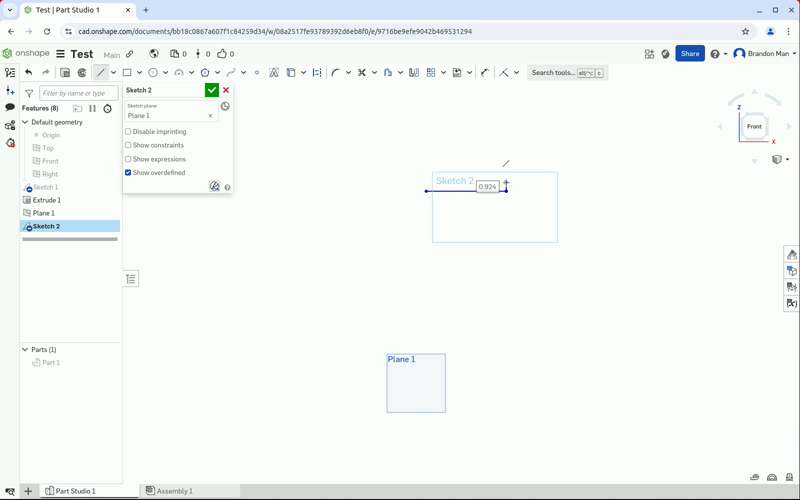
scroll(-6)
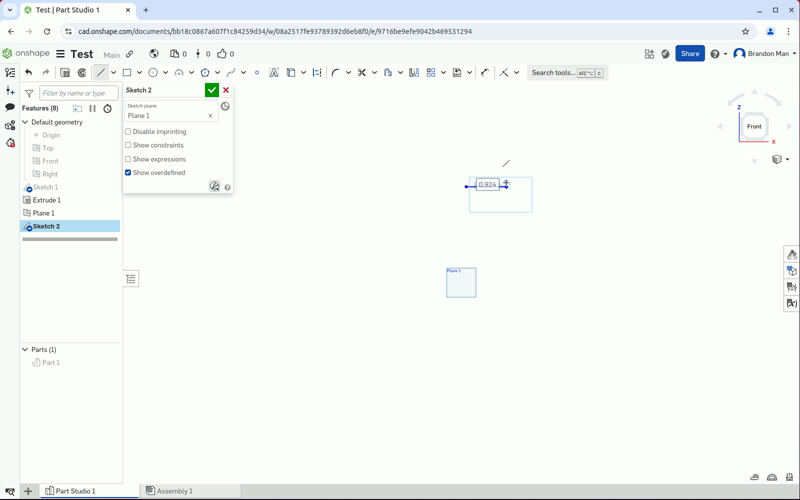
key_up(shift)
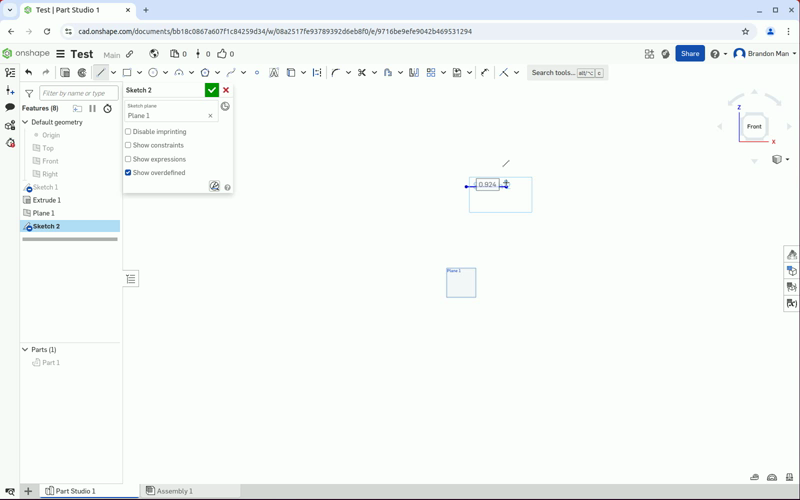
key_down(shift)
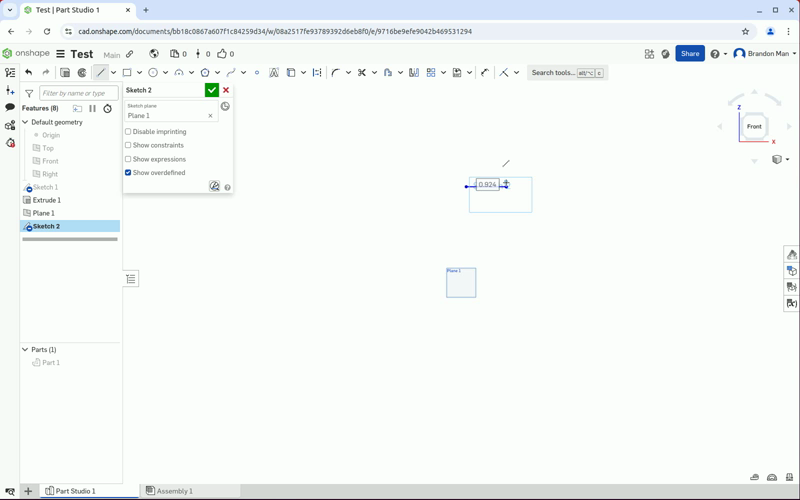
mouse_move(536, 182)
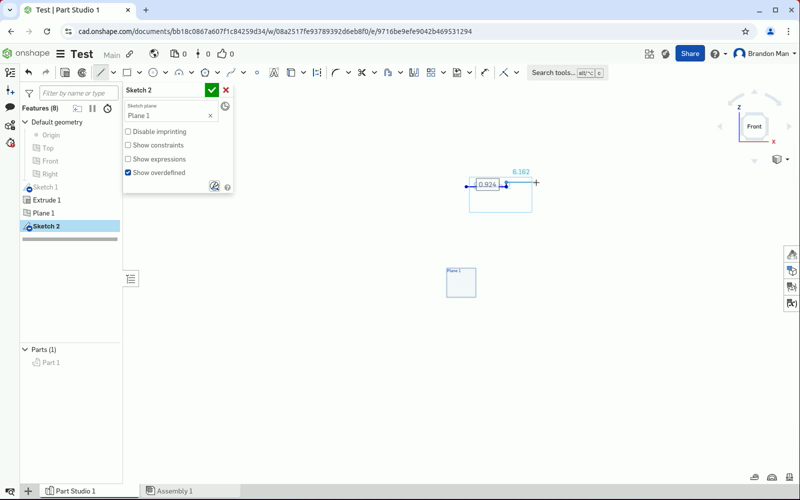
mouse_move(466, 182)
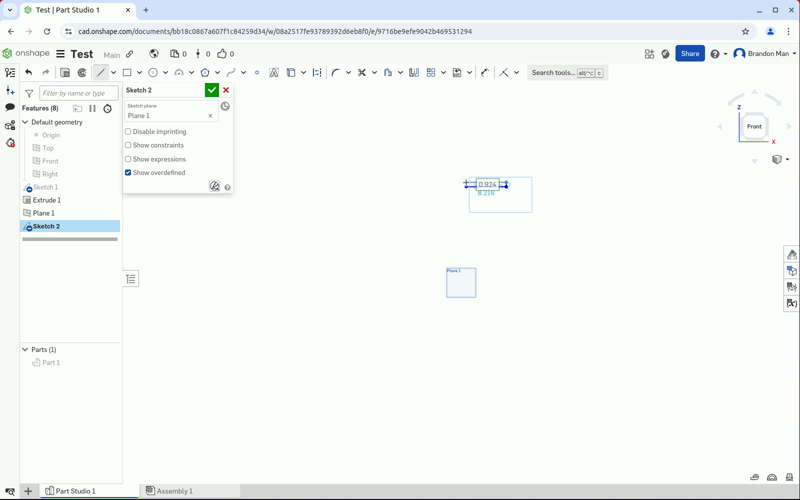
click(466, 182)
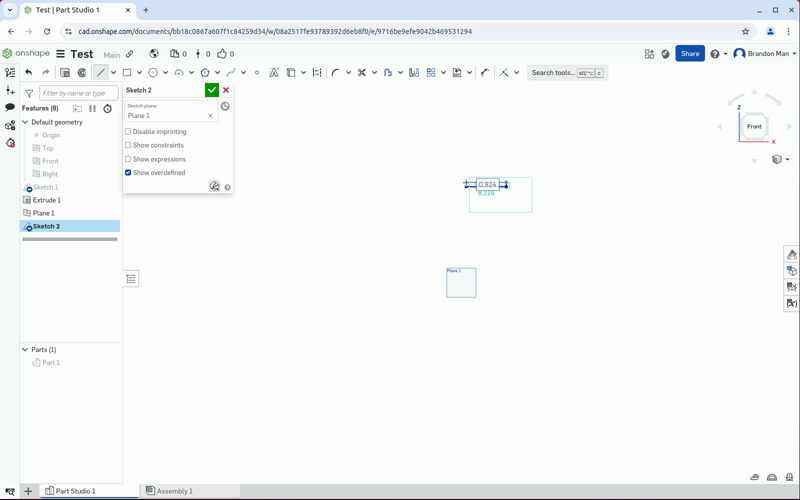
key_up(shift)
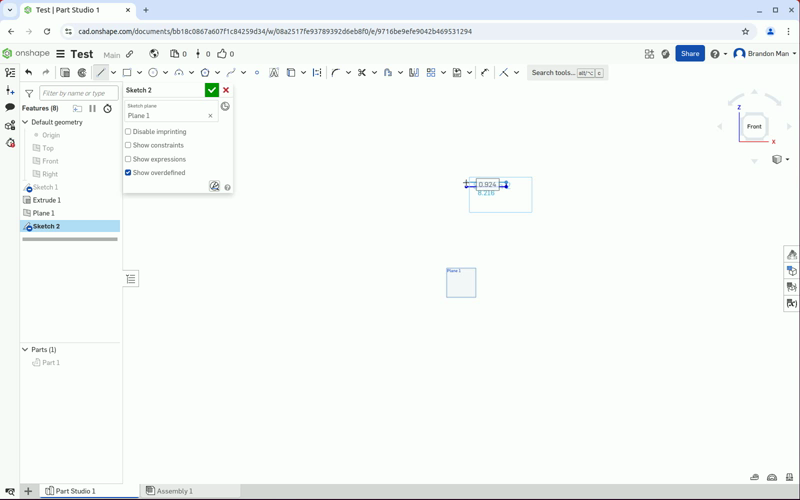
mouse_move(496, 182)
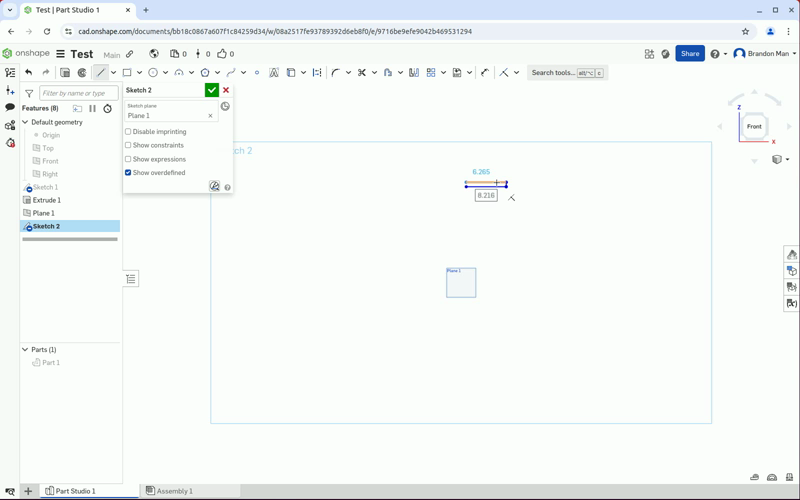
key_down(shift)
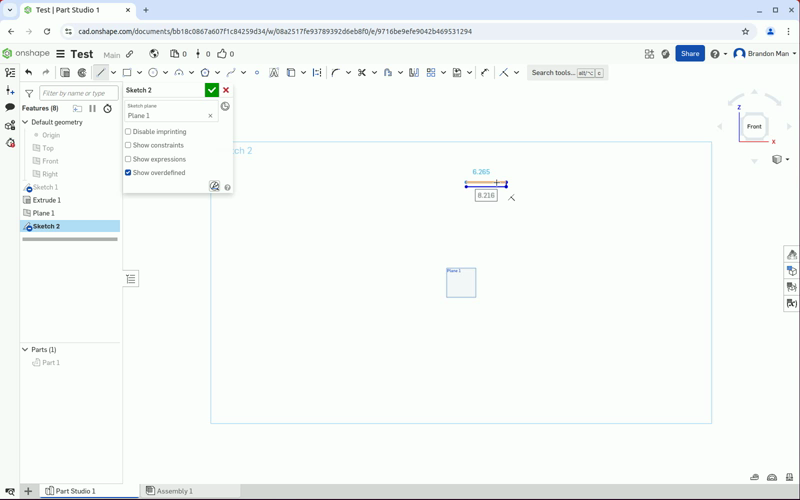
mouse_move(466, 186)
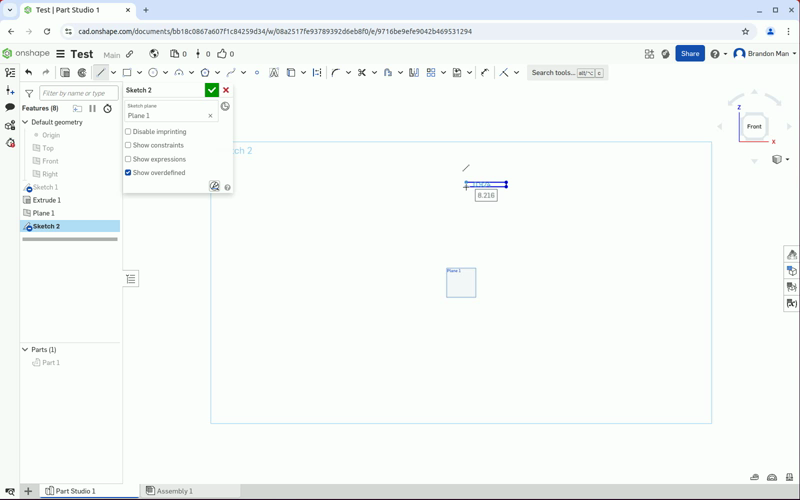
scroll(6)
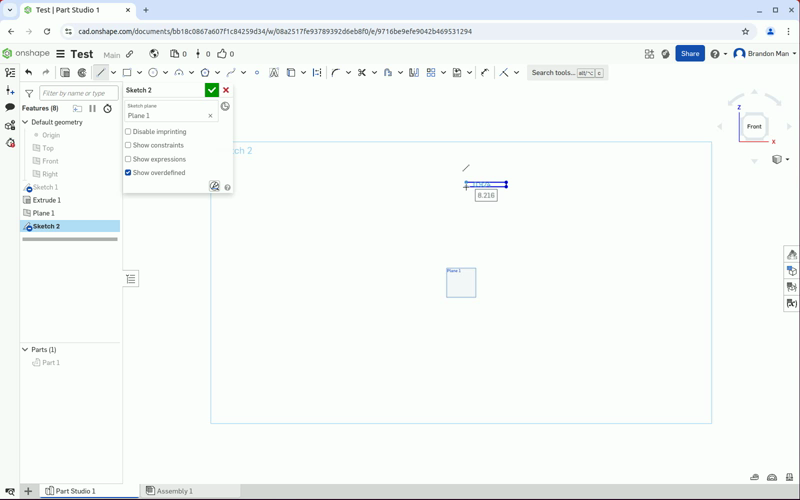
scroll(6)
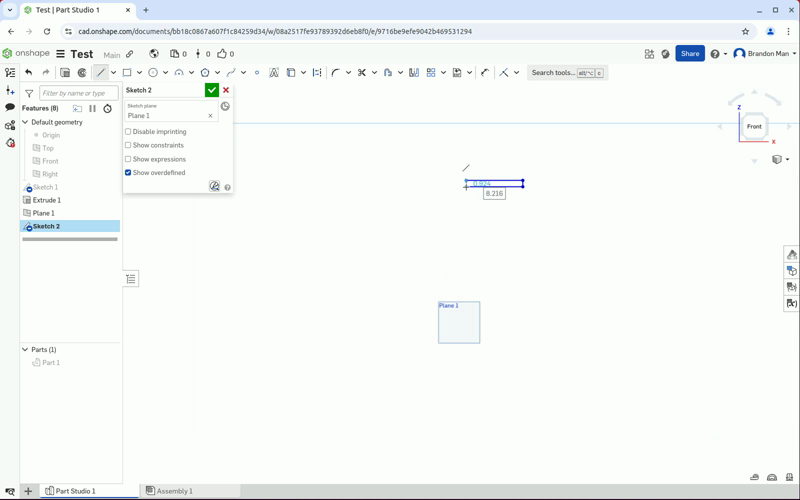
scroll(6)
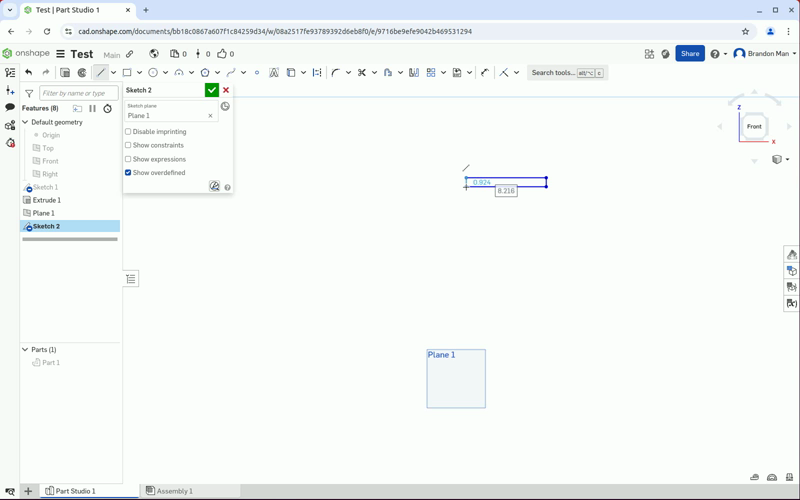
scroll(6)
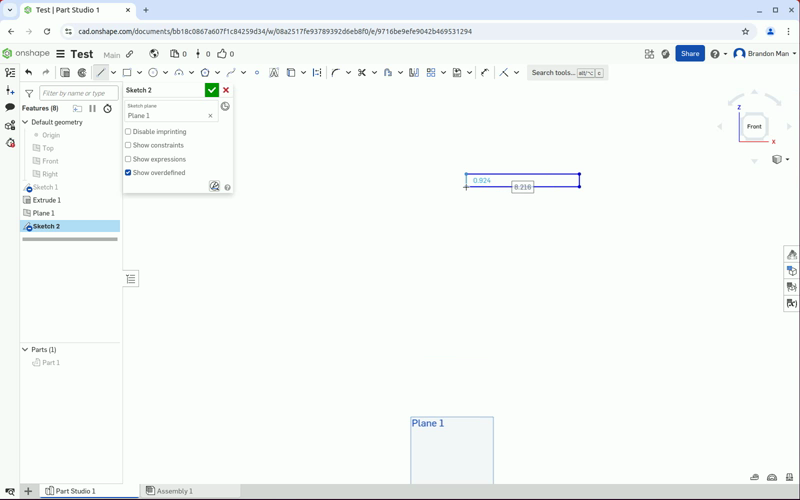
scroll(6)
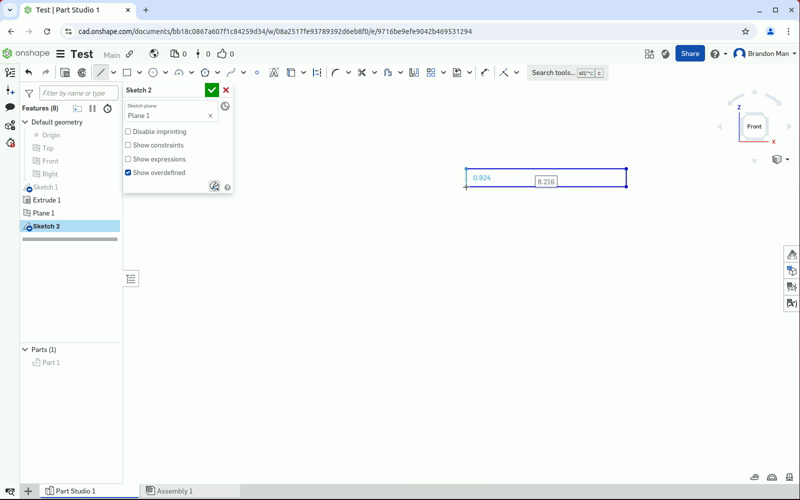
scroll(6)
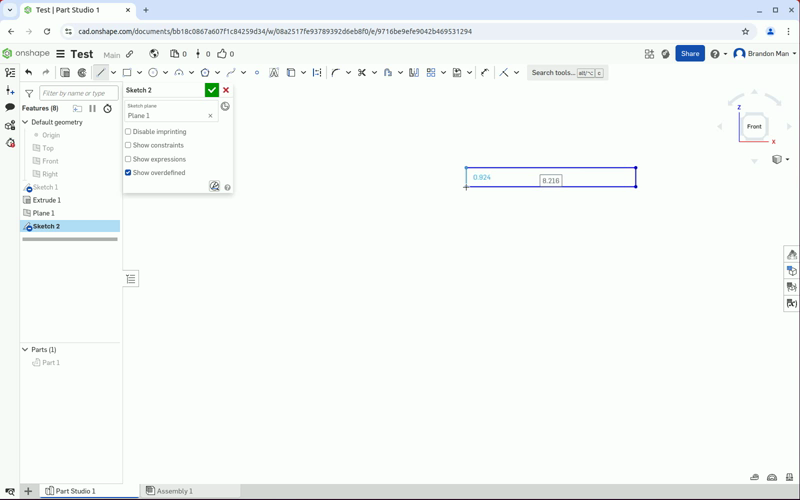
scroll(6)
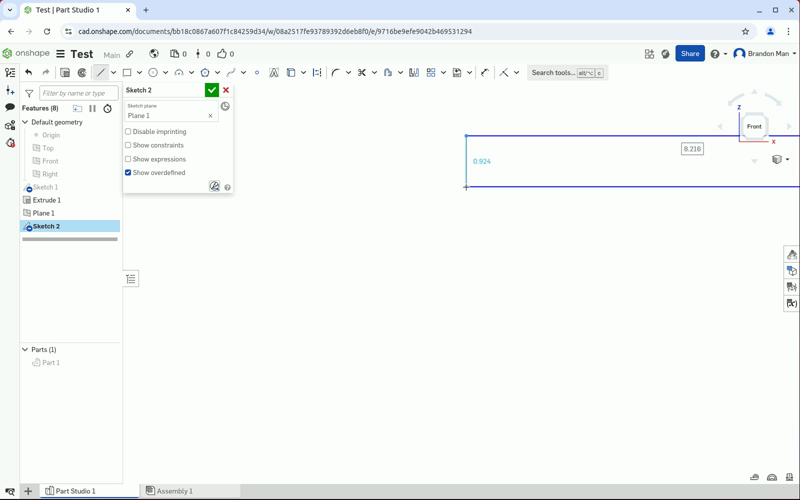
key_up(shift)
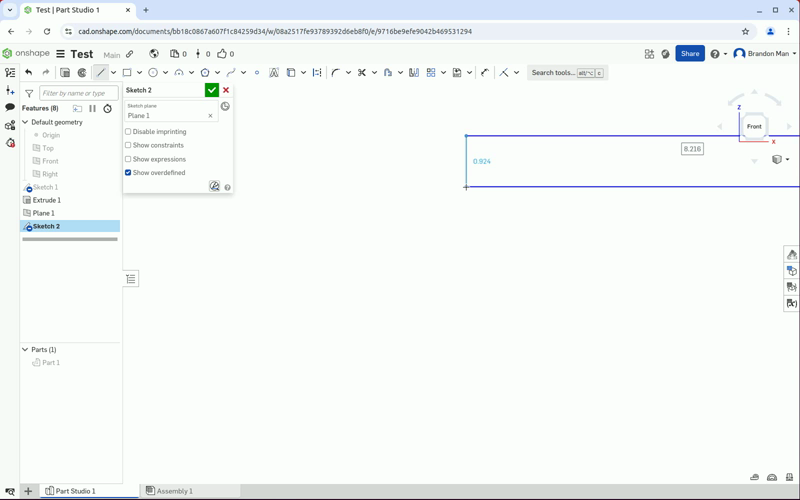
click(466, 186)
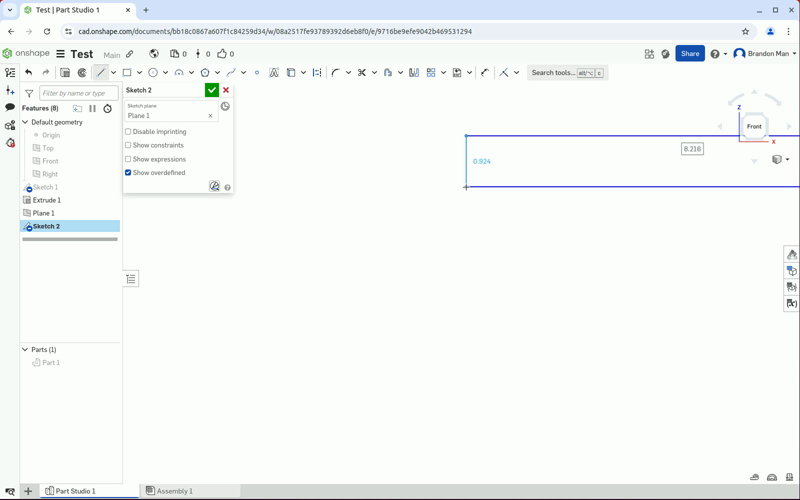
scroll(-6)
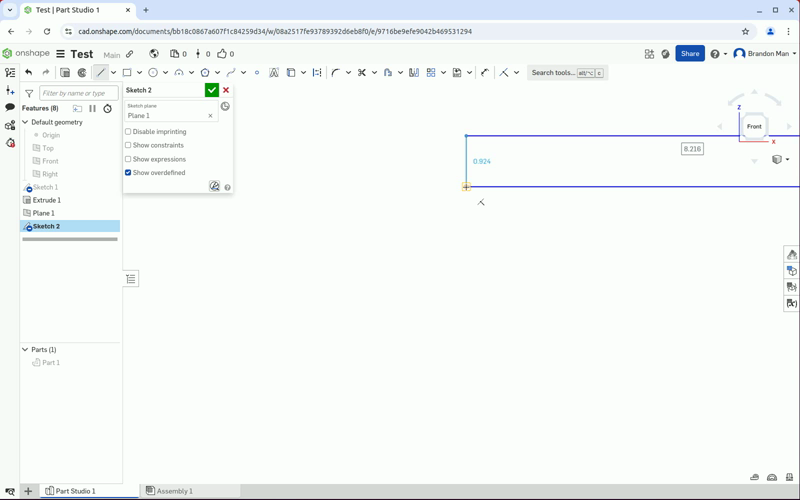
scroll(-6)
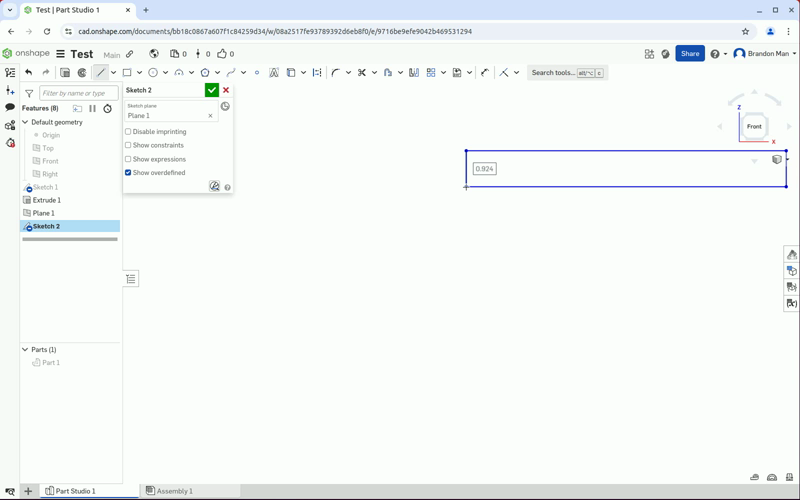
scroll(-6)
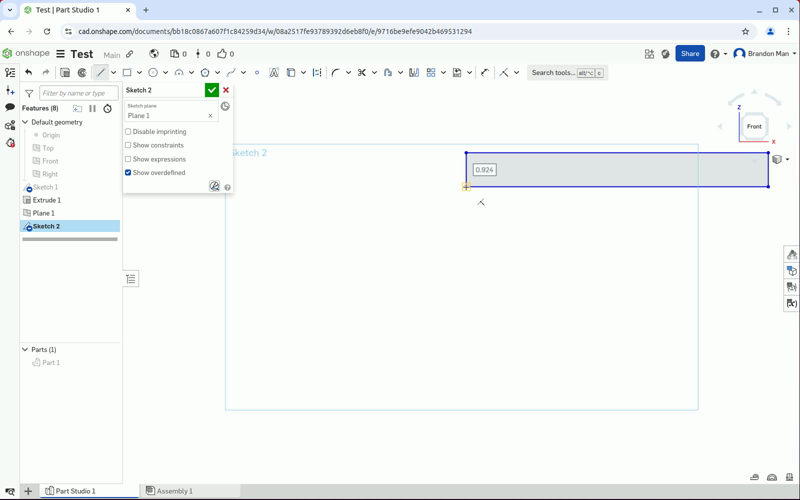
scroll(-6)
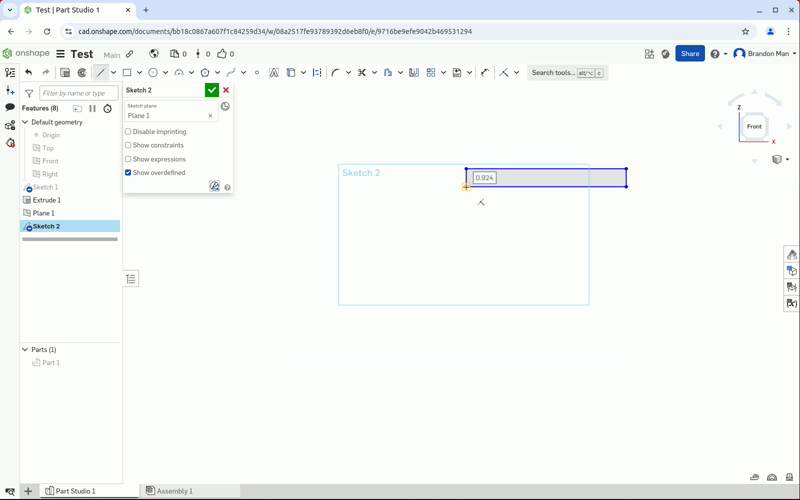
scroll(-6)
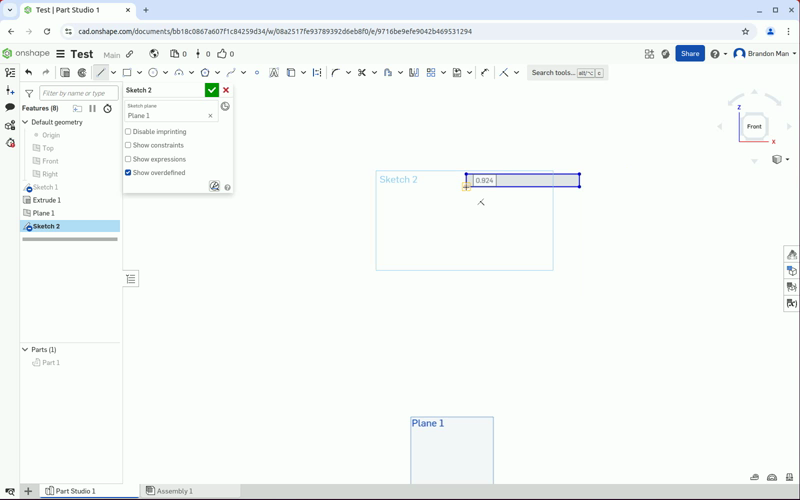
scroll(-6)
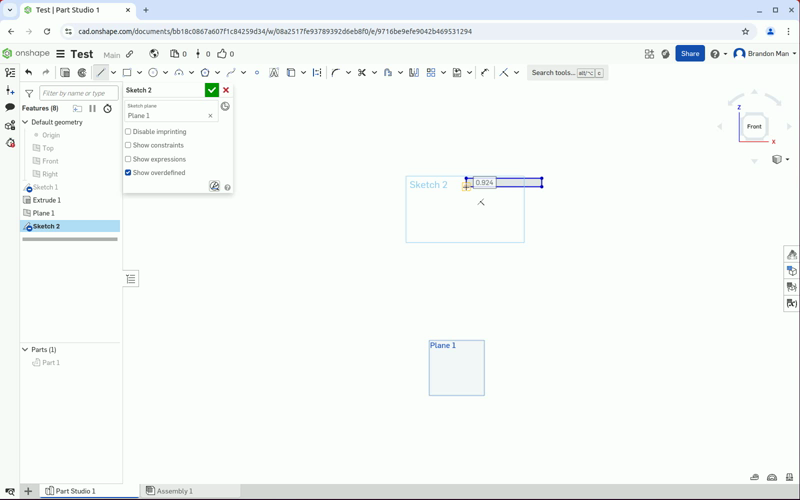
scroll(-6)
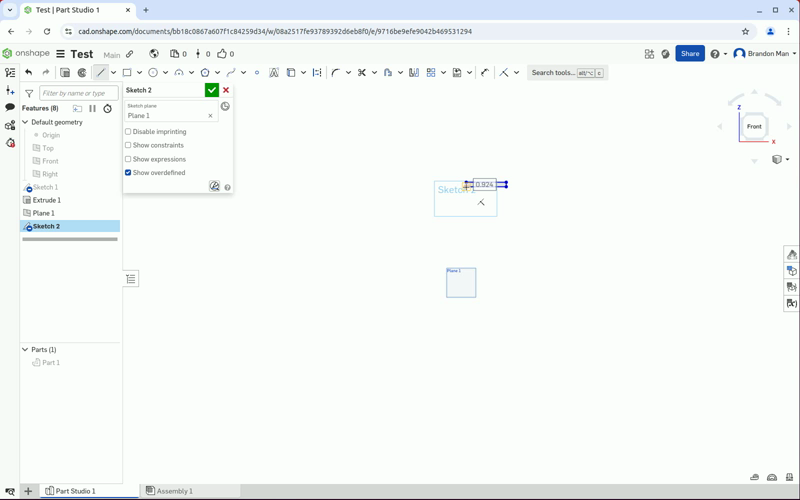
key(esc)
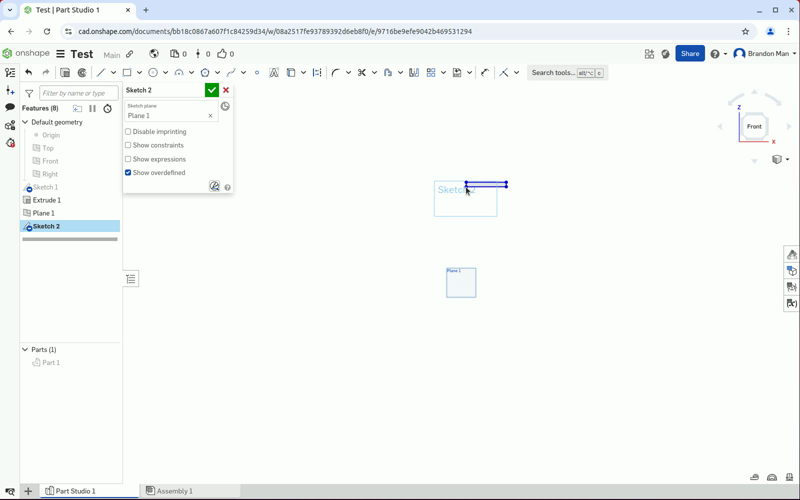
mouse_move(466, 183)
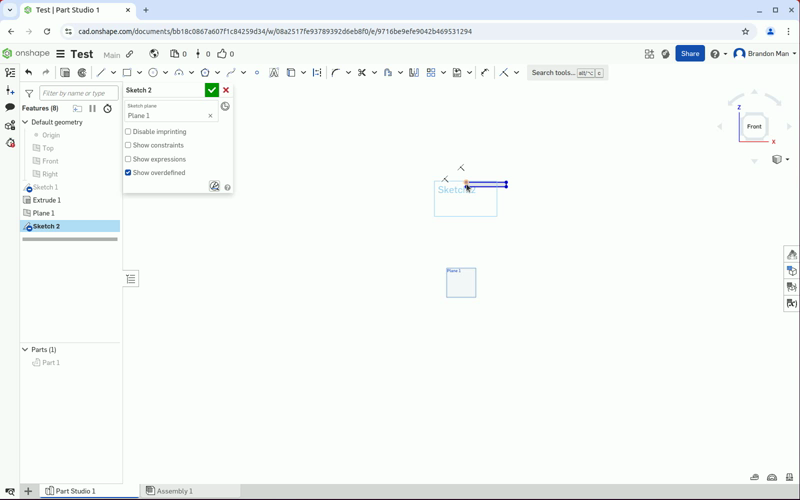
scroll(6)
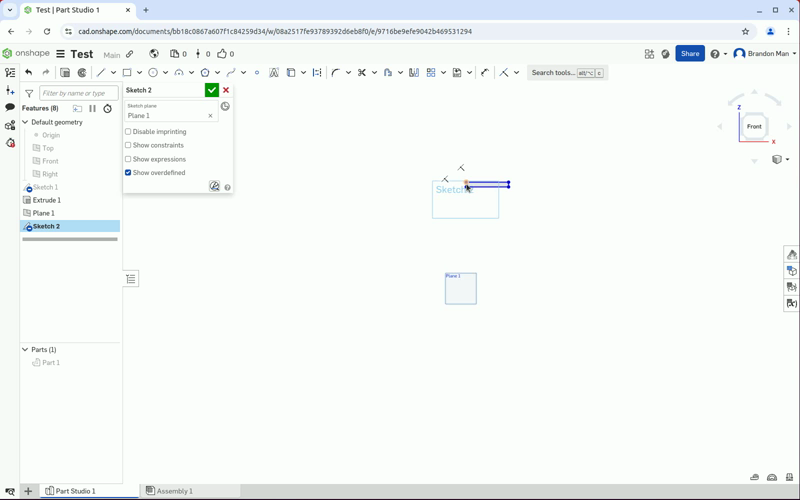
scroll(6)
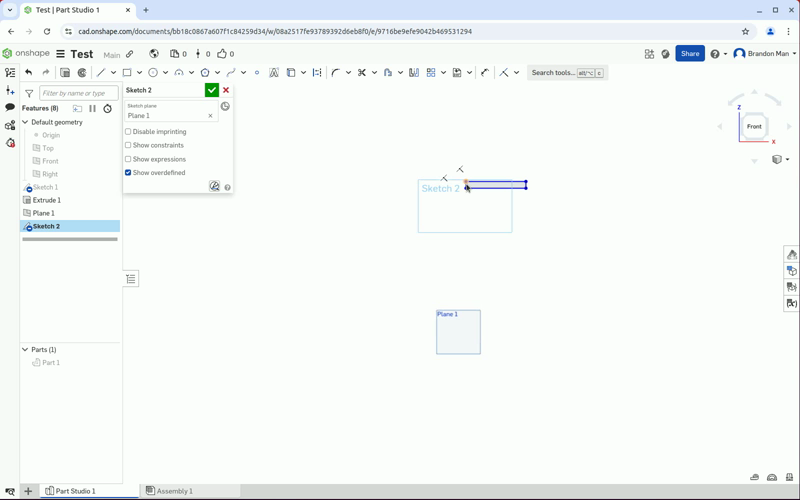
scroll(6)
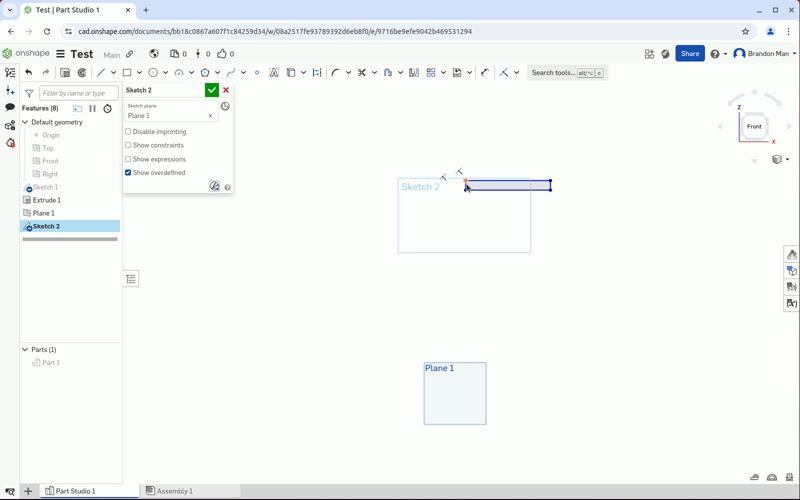
scroll(6)
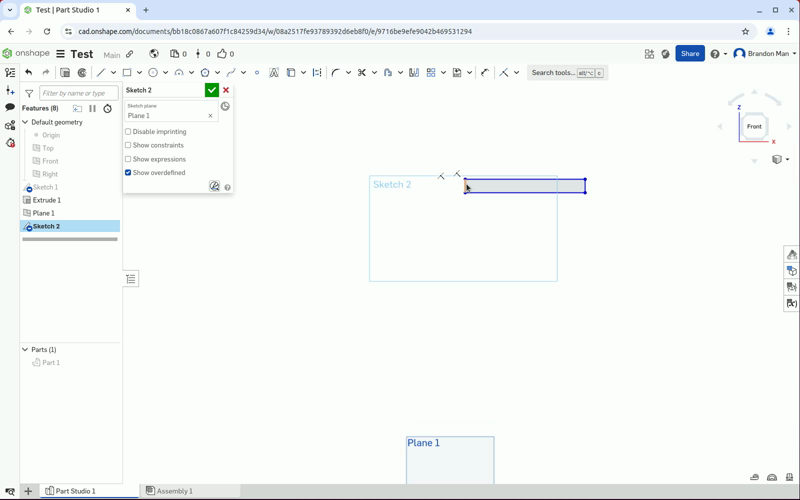
scroll(6)
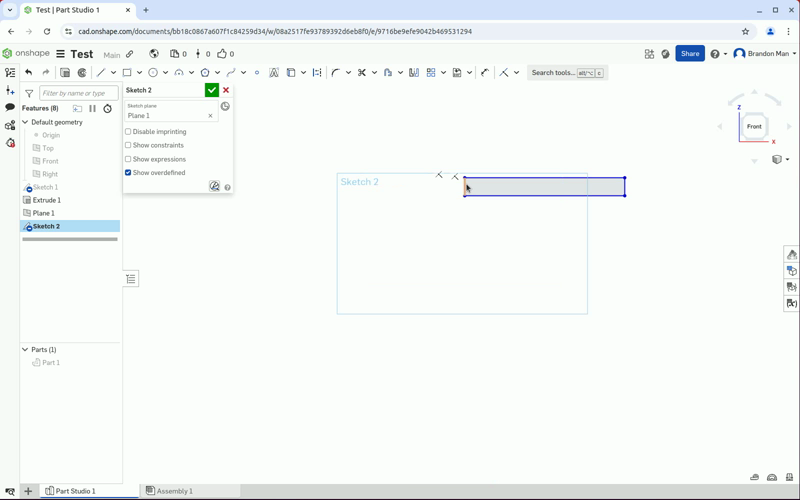
scroll(6)
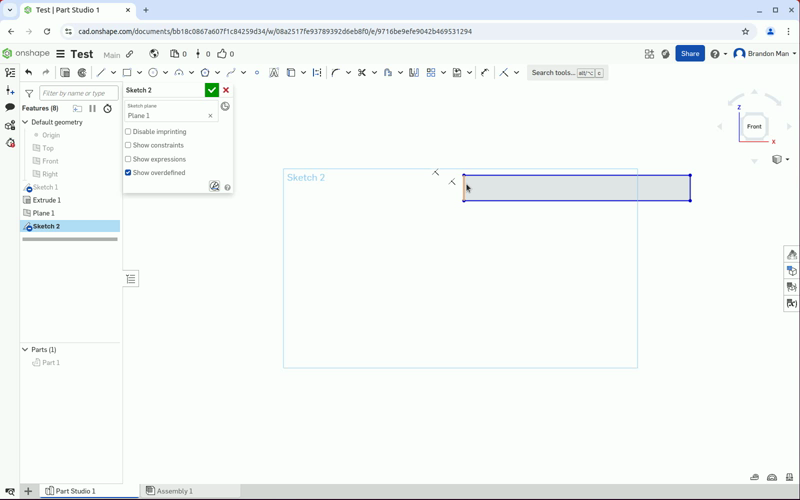
scroll(6)
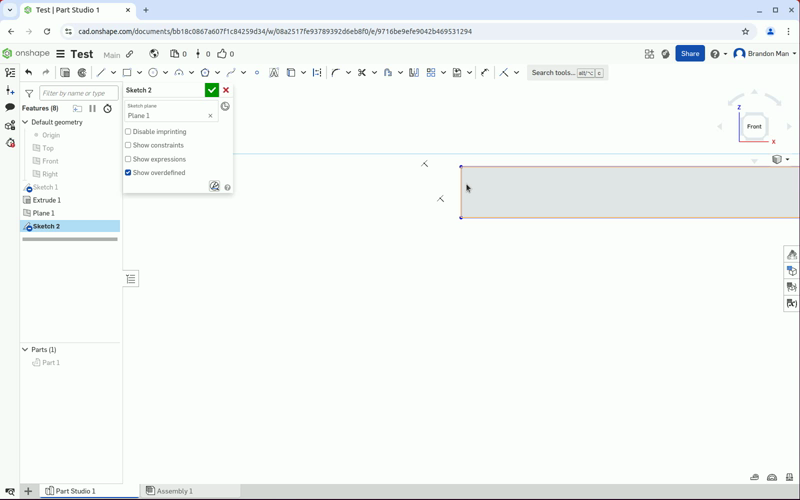
click(466, 183)
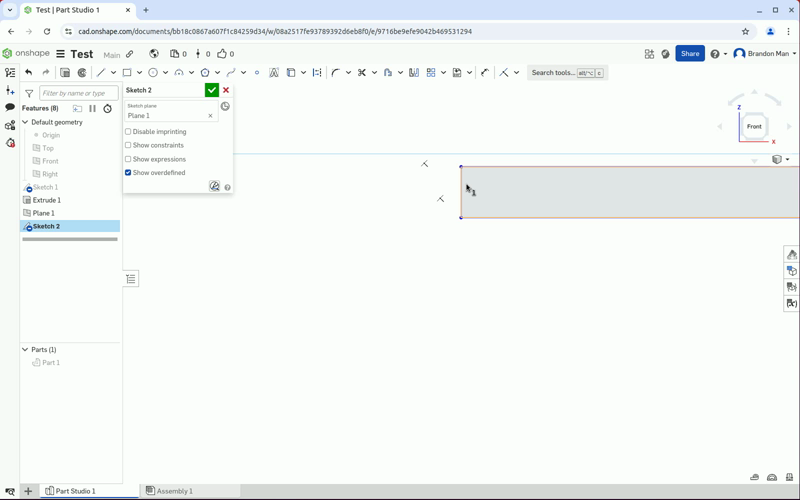
scroll(-6)
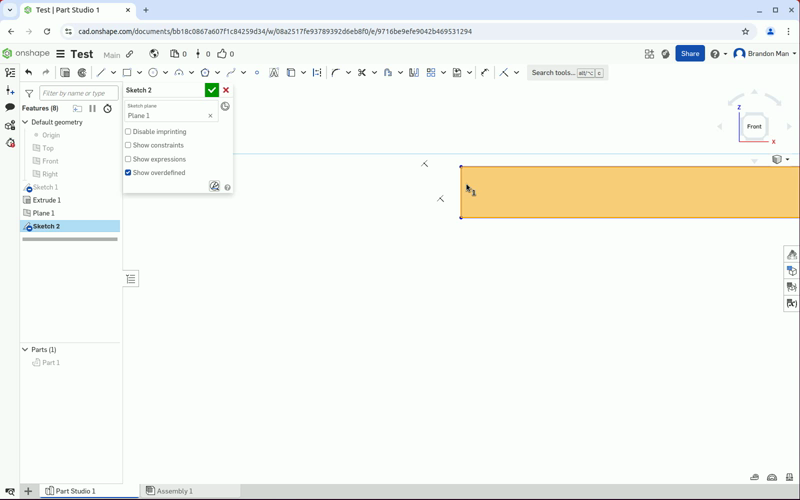
scroll(-6)
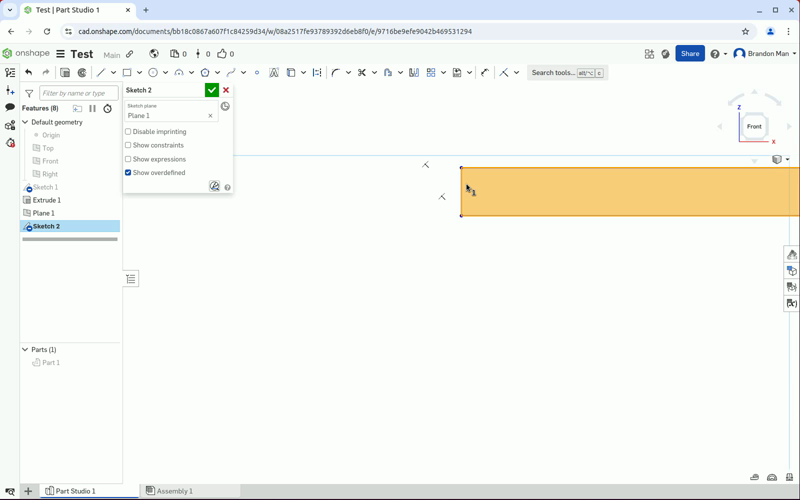
scroll(-6)
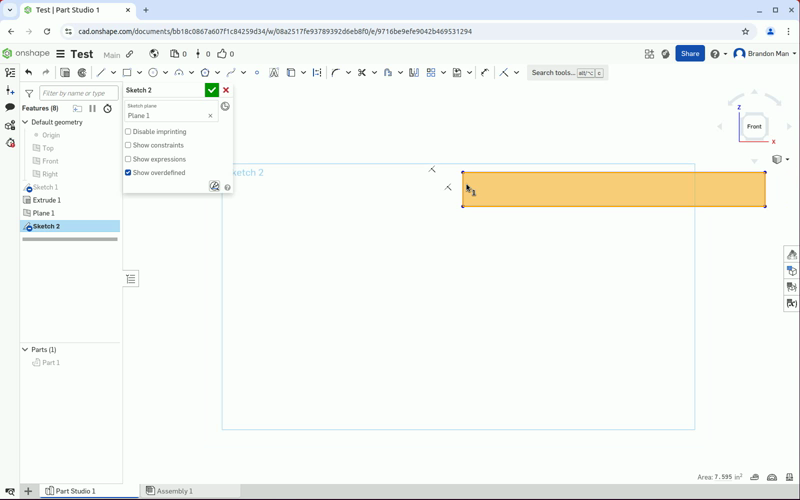
scroll(-6)
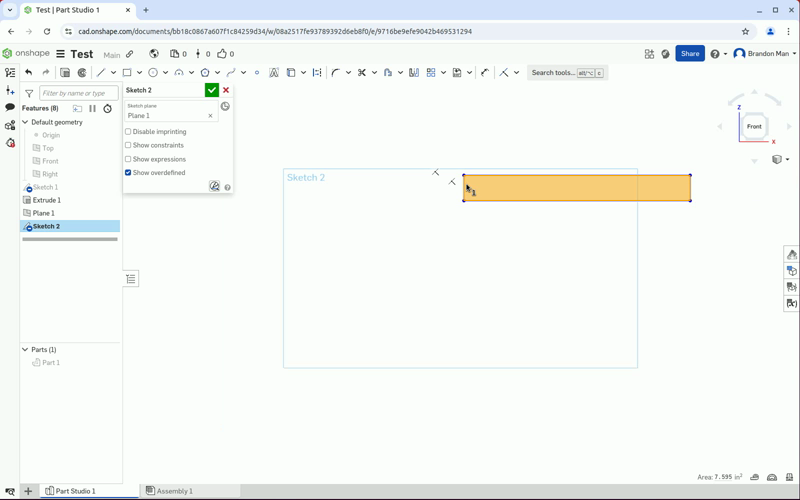
scroll(-6)
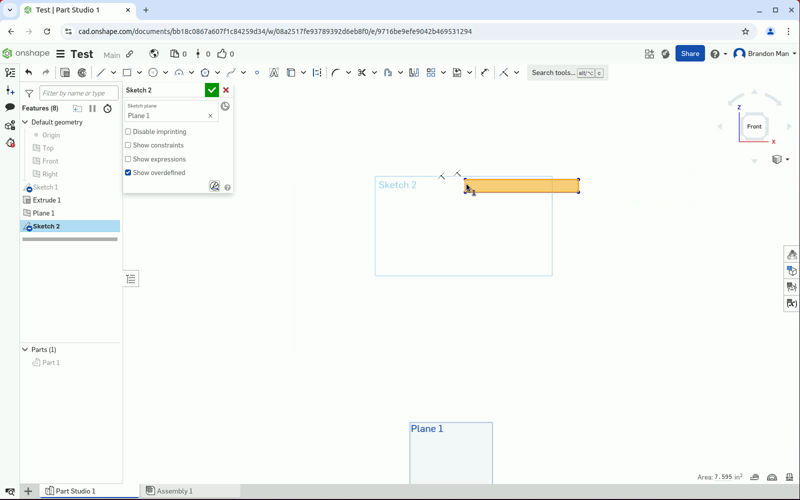
scroll(-6)
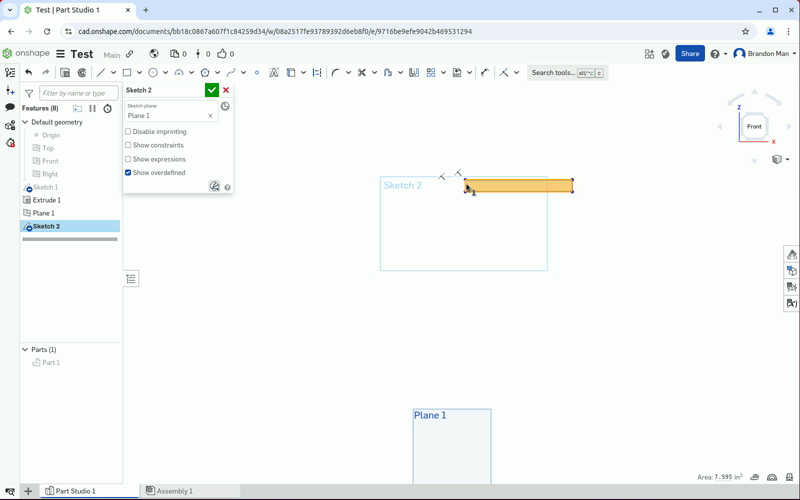
scroll(-6)
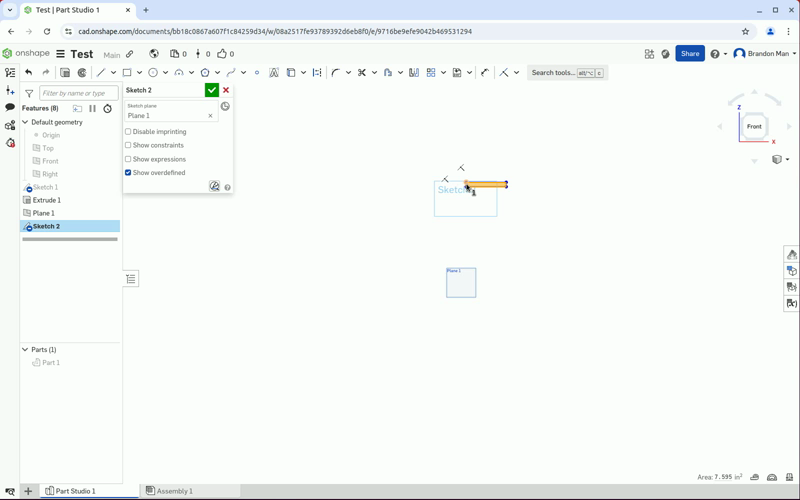
mouse_move(73, 352)
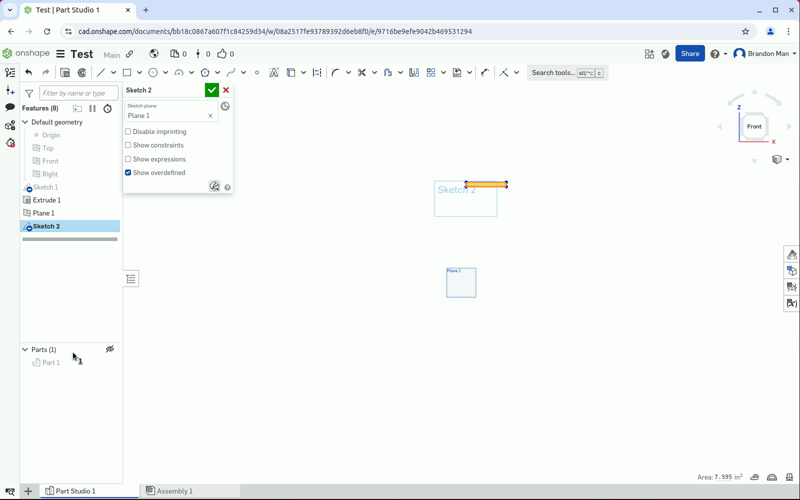
key(shift+y)
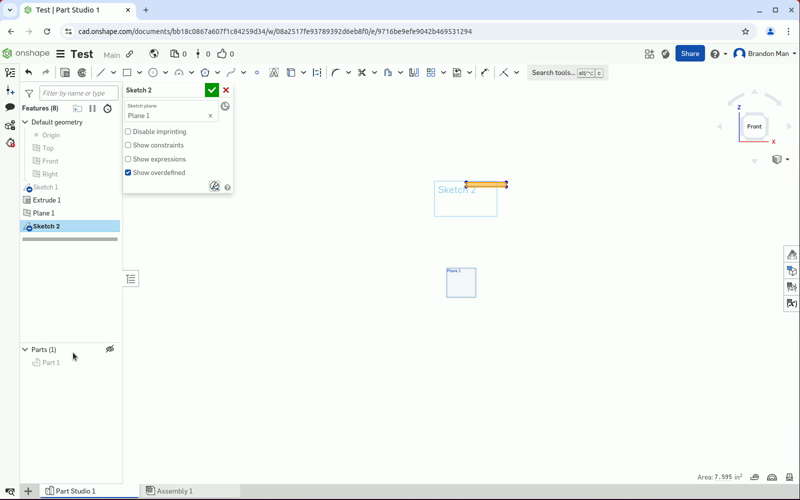
key(shift+e)
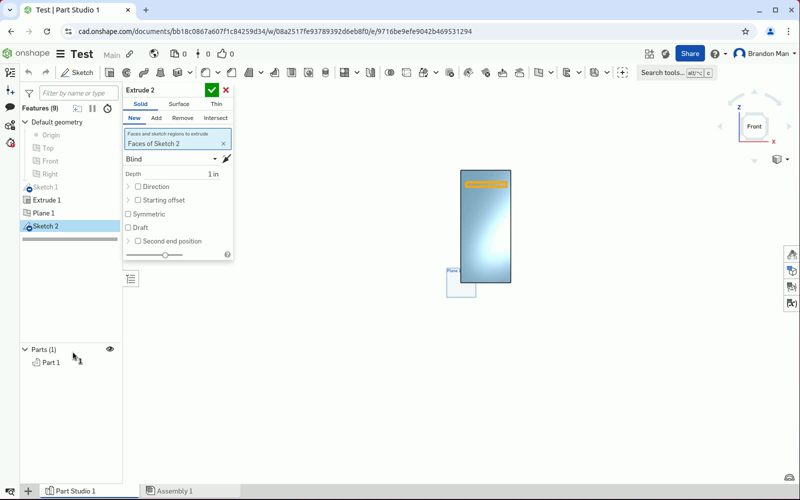
mouse_move(143, 106)
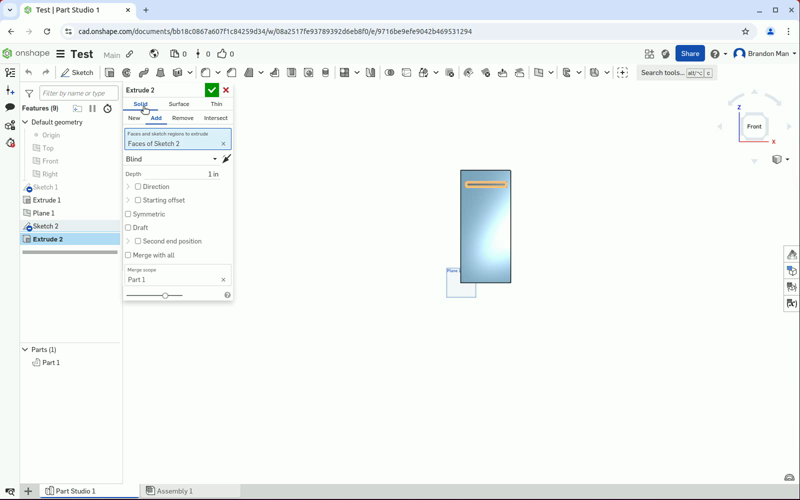
click(143, 106)
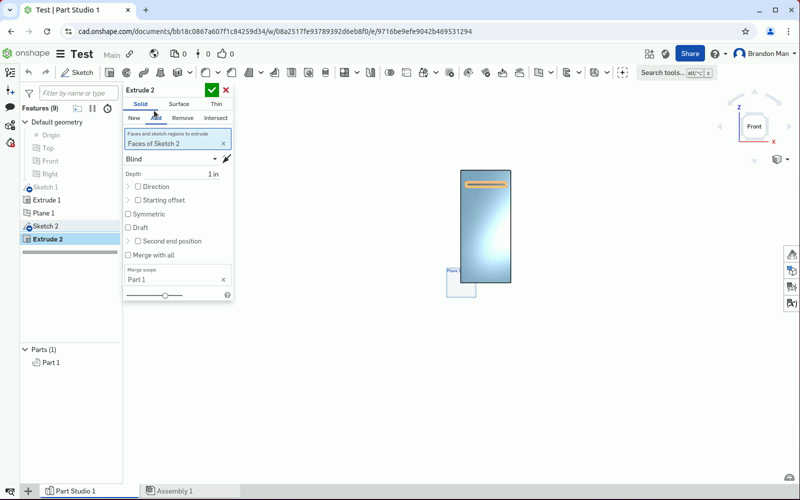
mouse_move(186, 120)
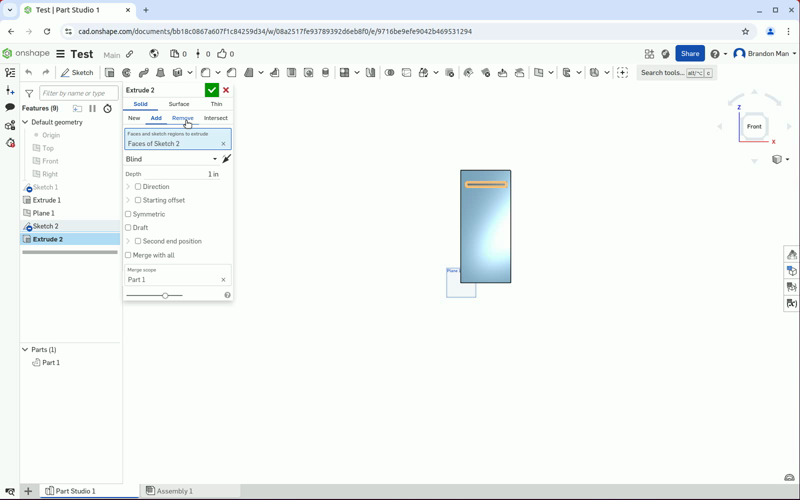
click(186, 120)
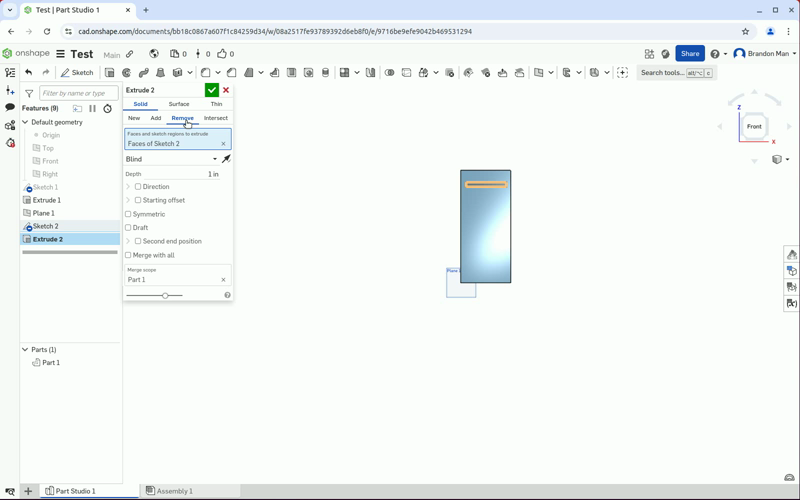
key(tab, 4)
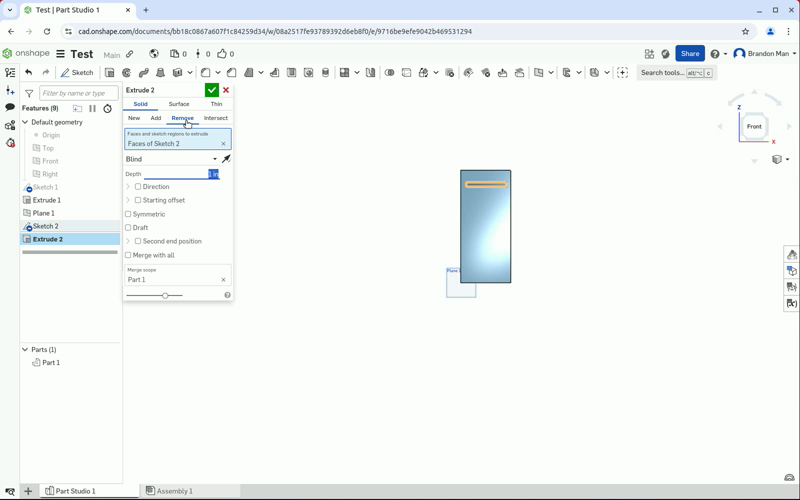
text(0.241)
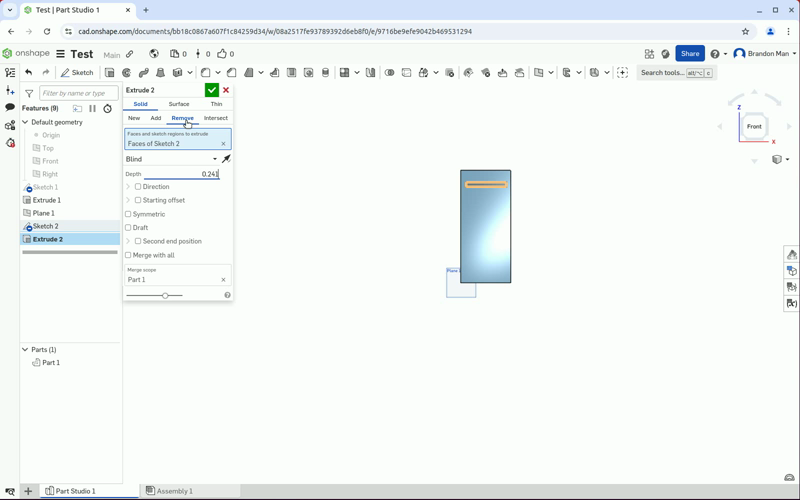
key(tab, 6)
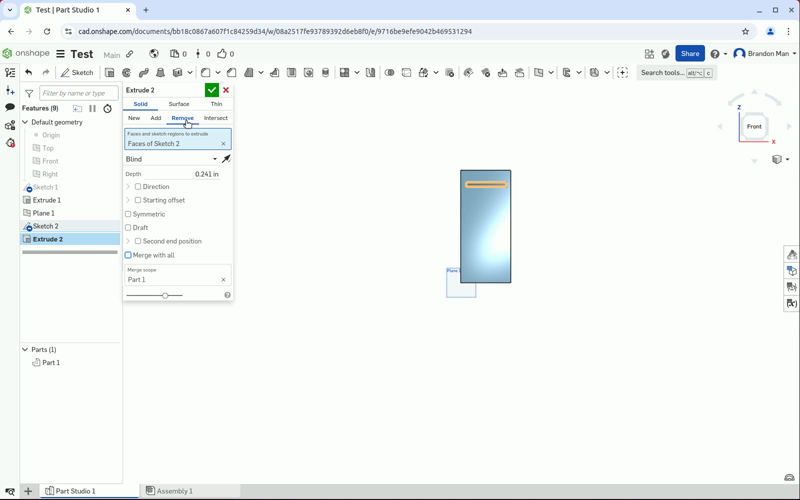
key(space)
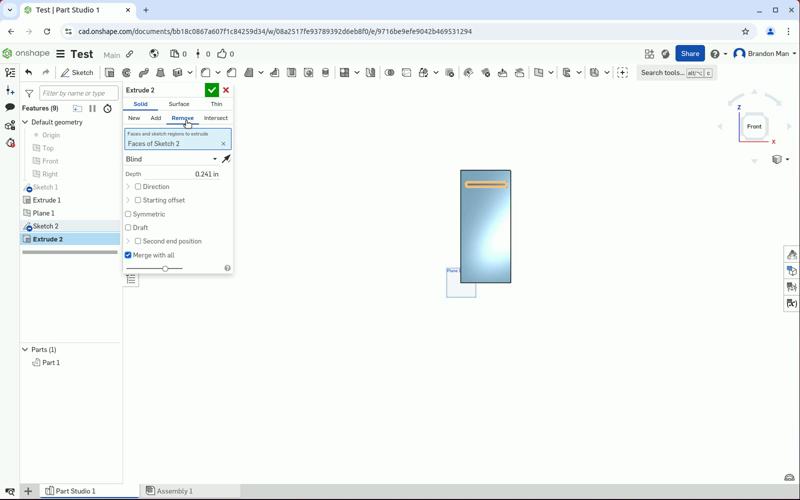
key(enter)
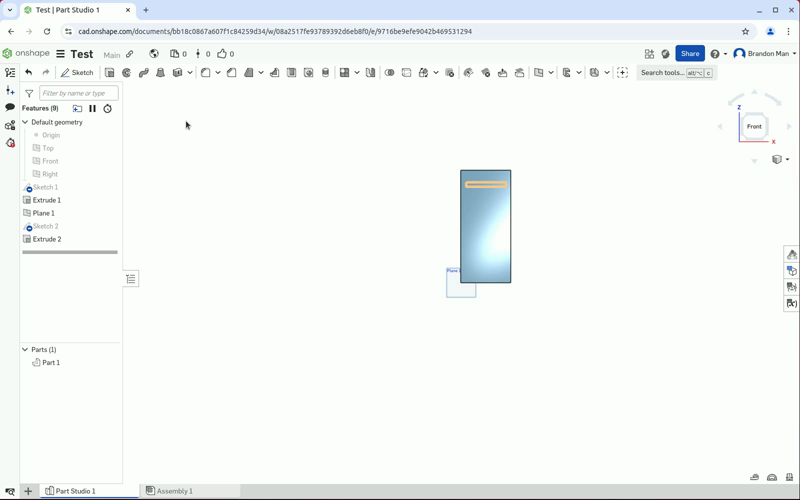
key(shift+h)
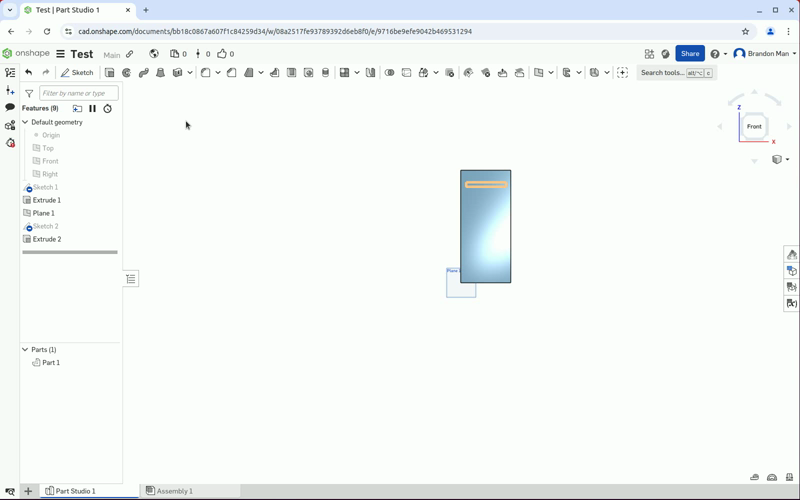
key(shift+h)
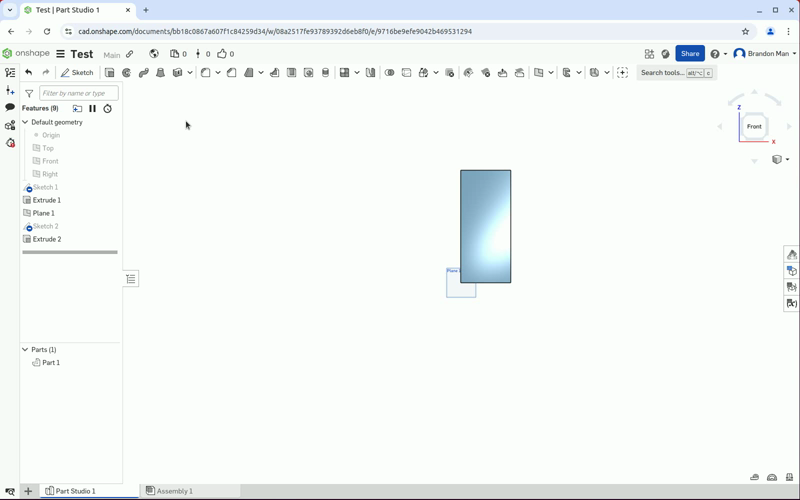
mouse_move(73, 189)
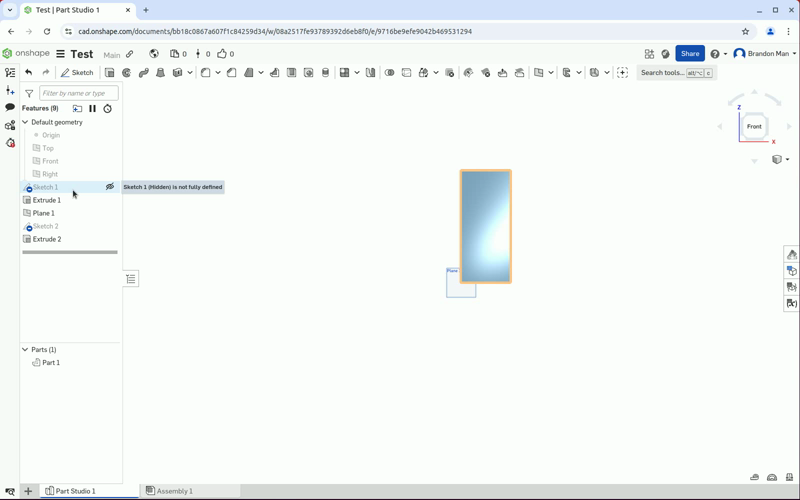
click(73, 189)
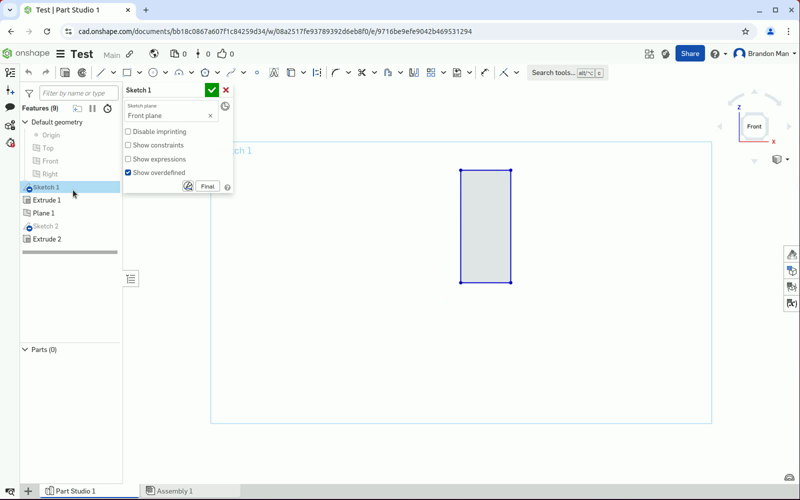
mouse_move(229, 92)
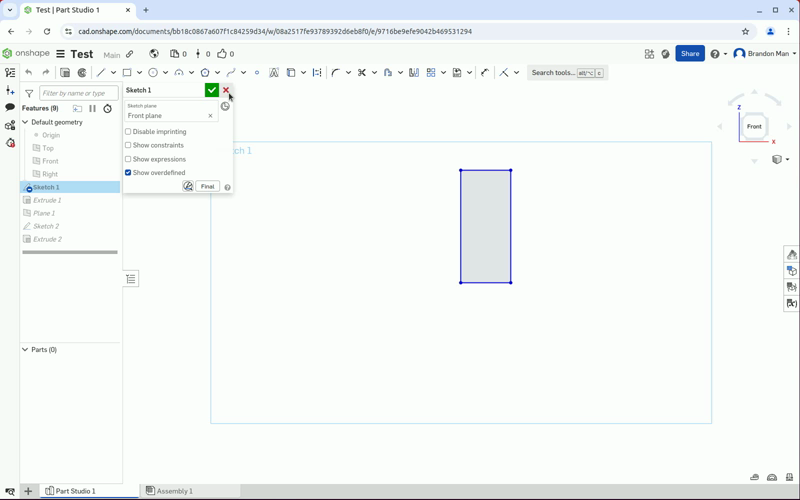
click(229, 92)
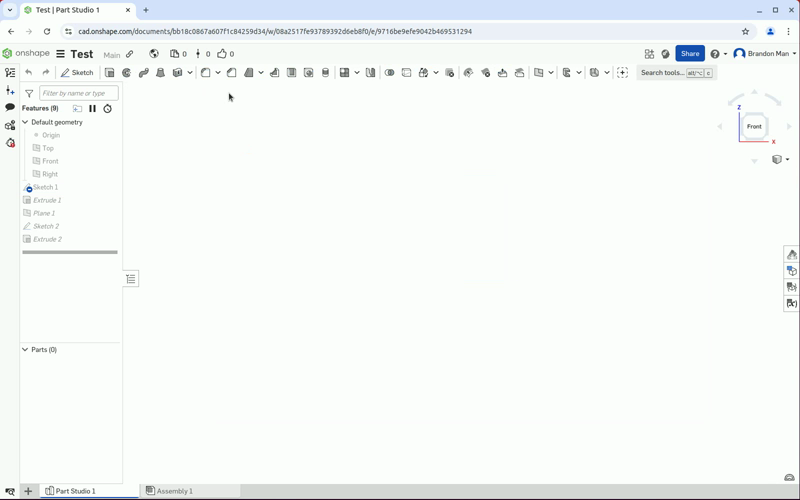
key(shift+s)
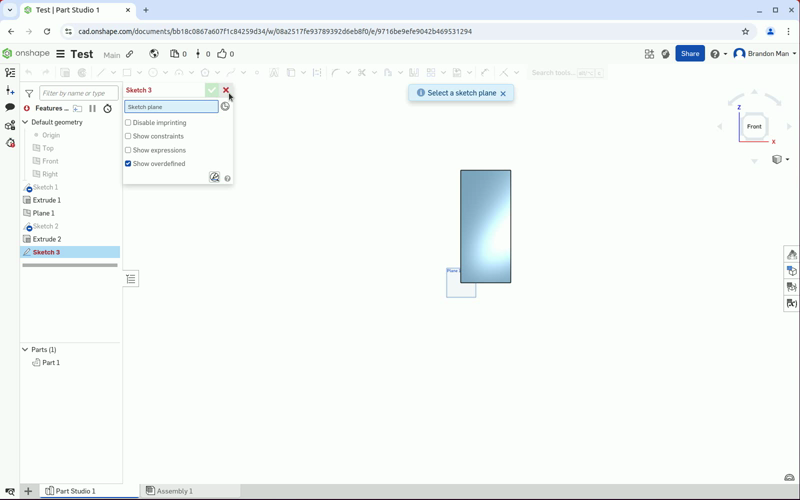
mouse_move(73, 215)
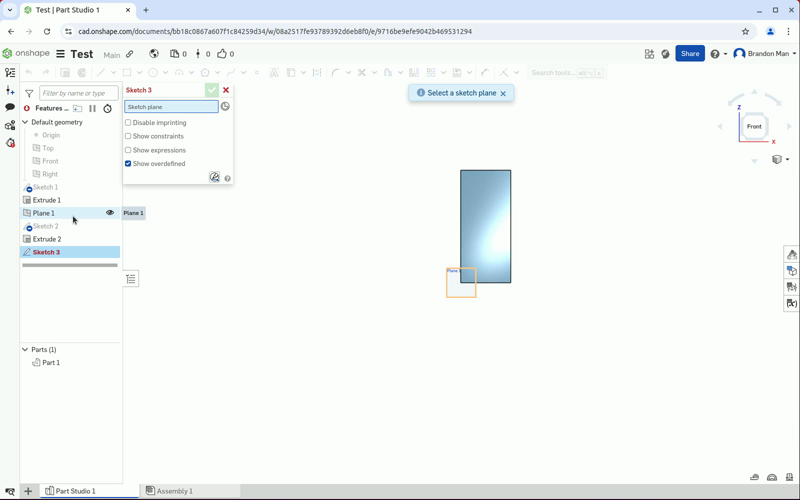
click(73, 215)
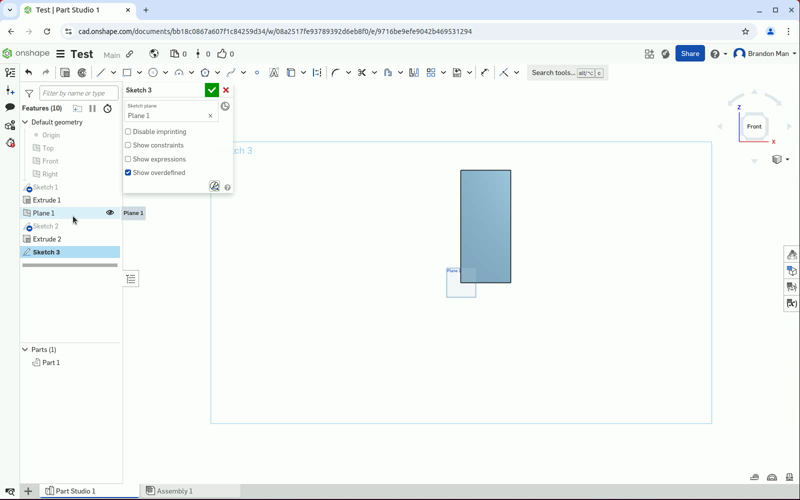
mouse_move(73, 352)
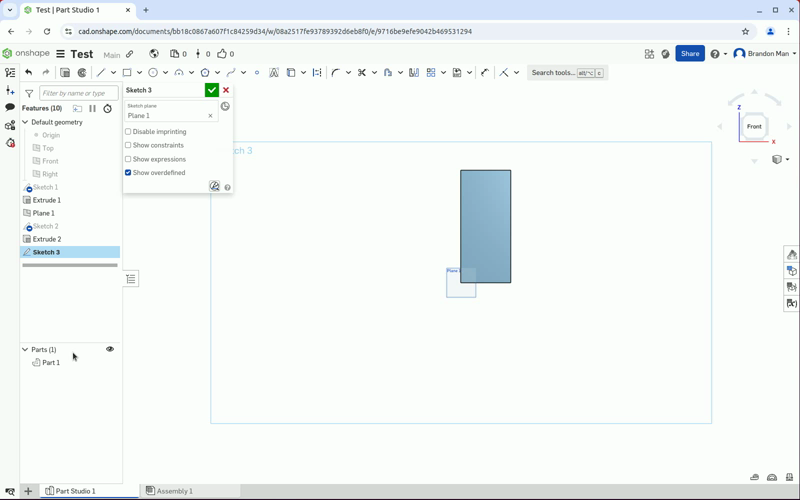
key(y)
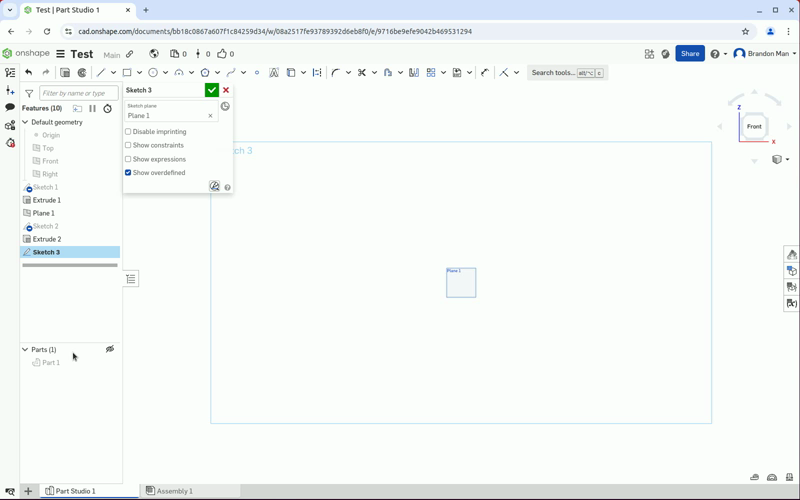
key(c)
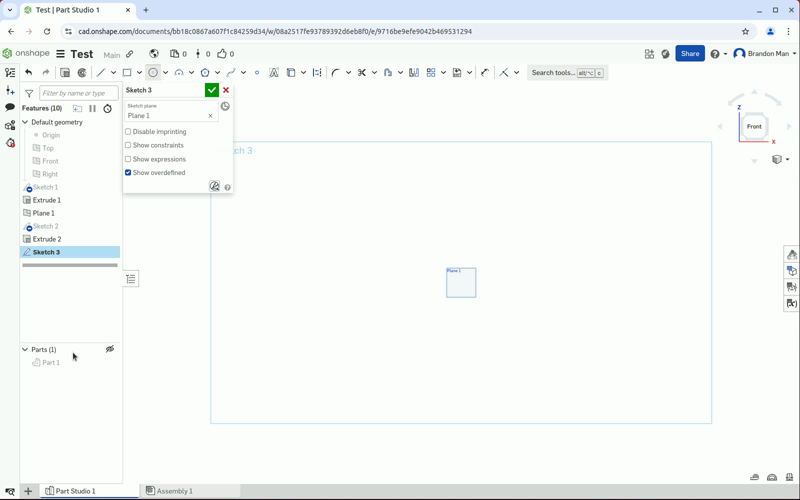
key_down(shift)
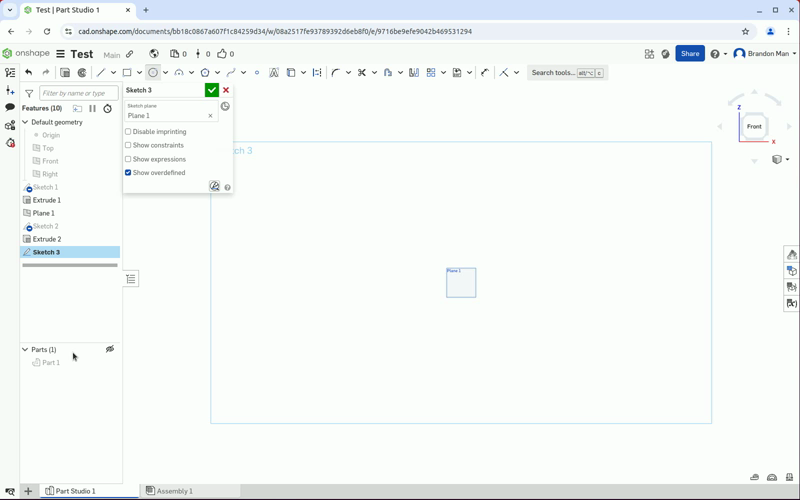
mouse_move(498, 239)
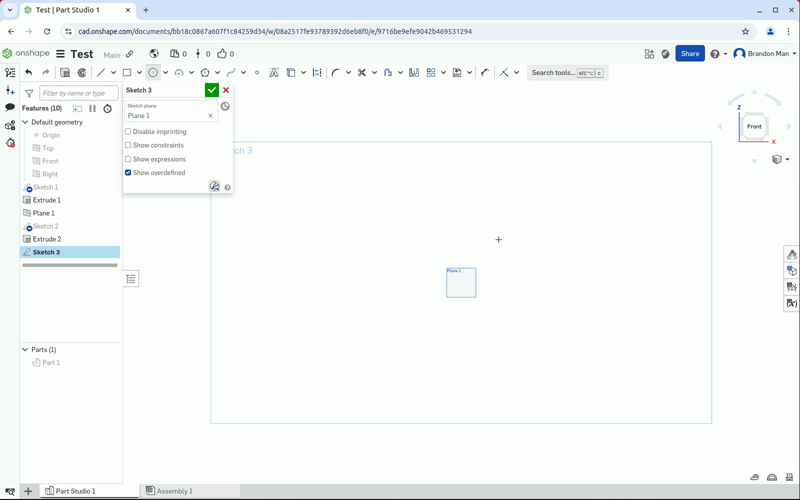
click(498, 239)
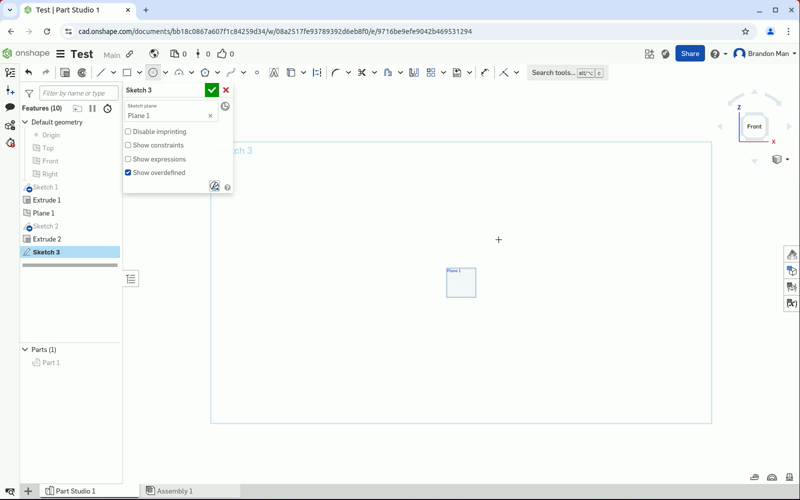
key_up(shift)
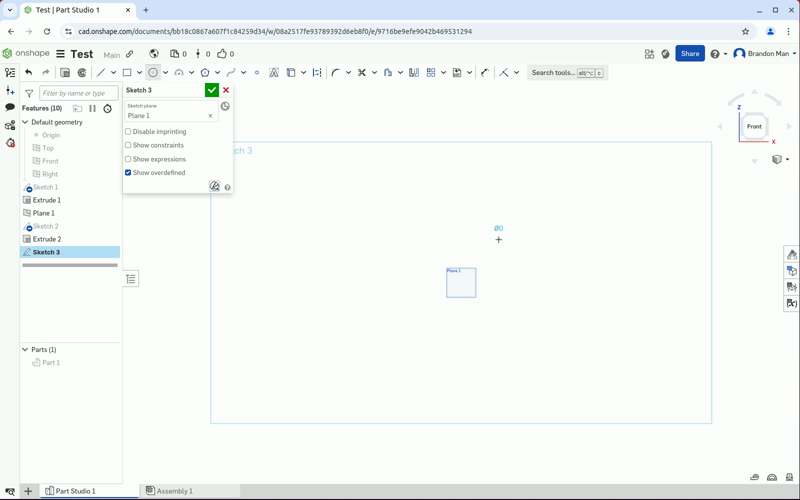
mouse_move(501, 239)
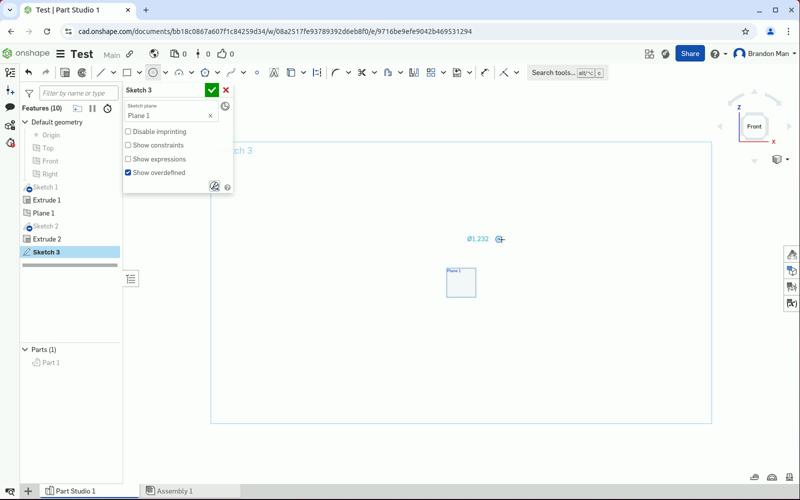
click(501, 239)
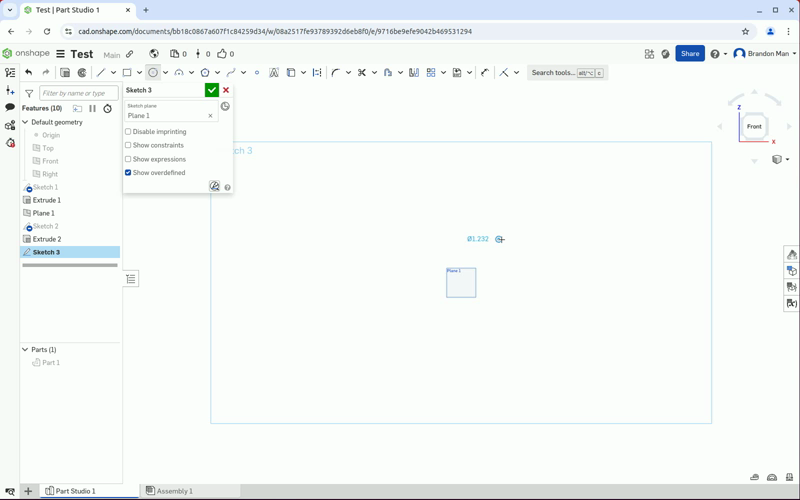
key(esc)
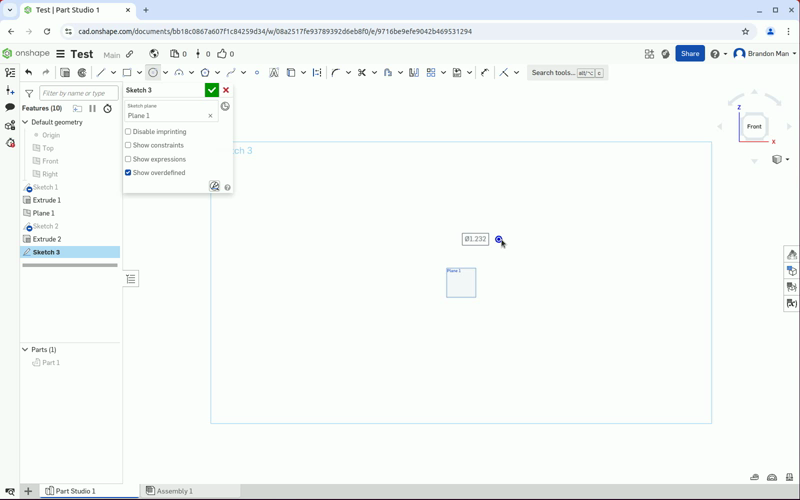
mouse_move(496, 241)
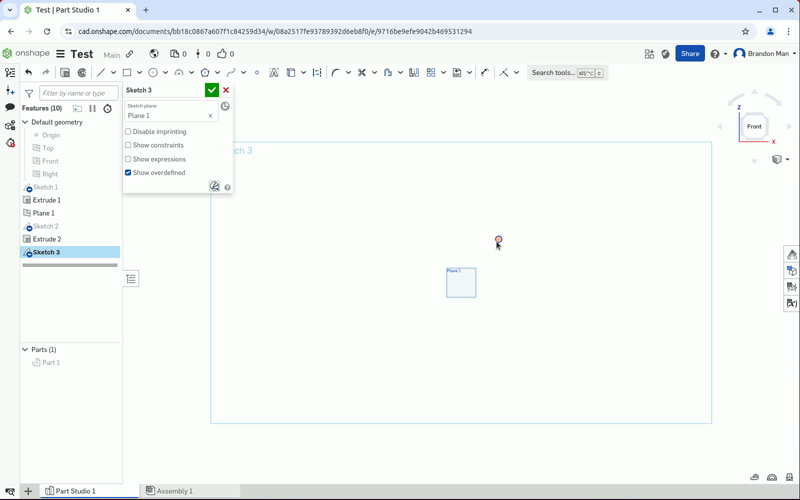
scroll(6)
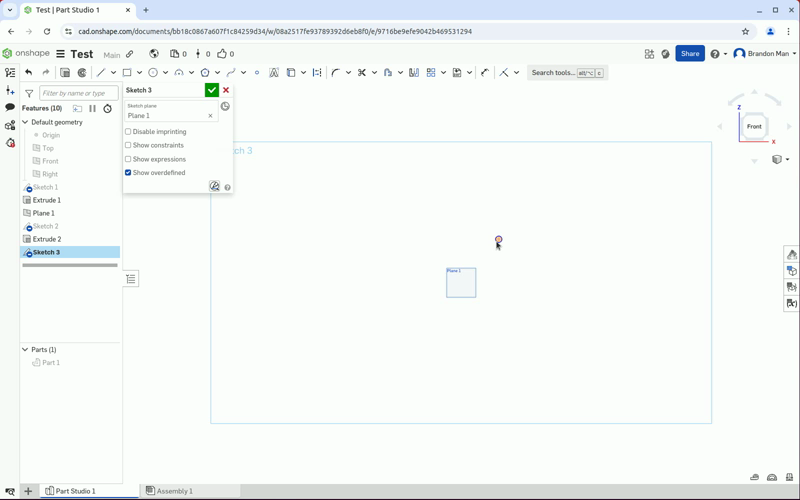
scroll(6)
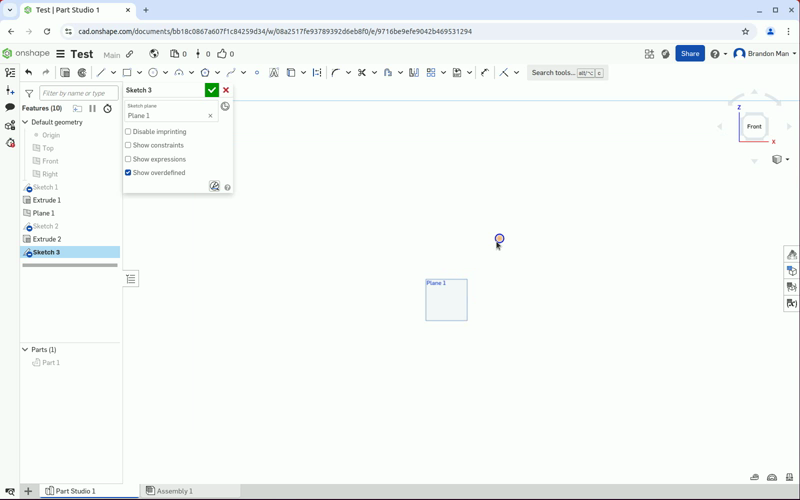
scroll(6)
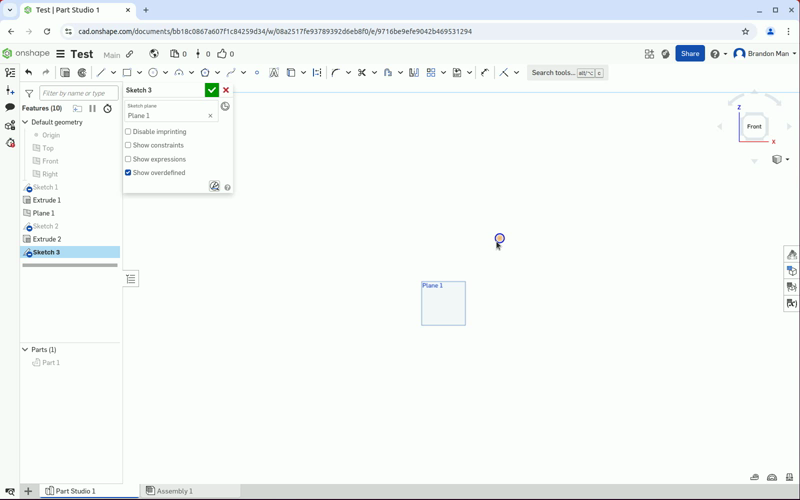
scroll(6)
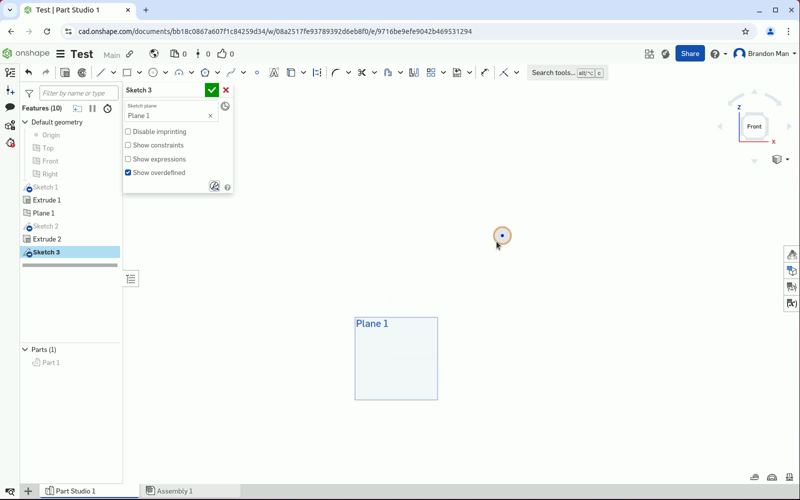
scroll(6)
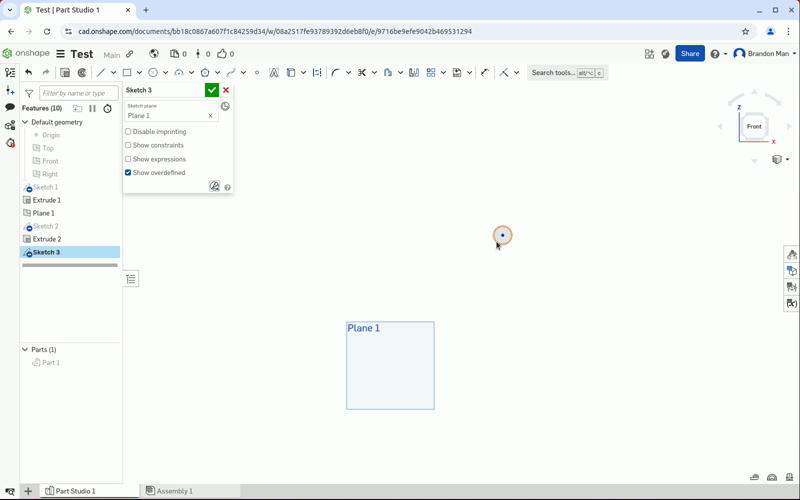
scroll(6)
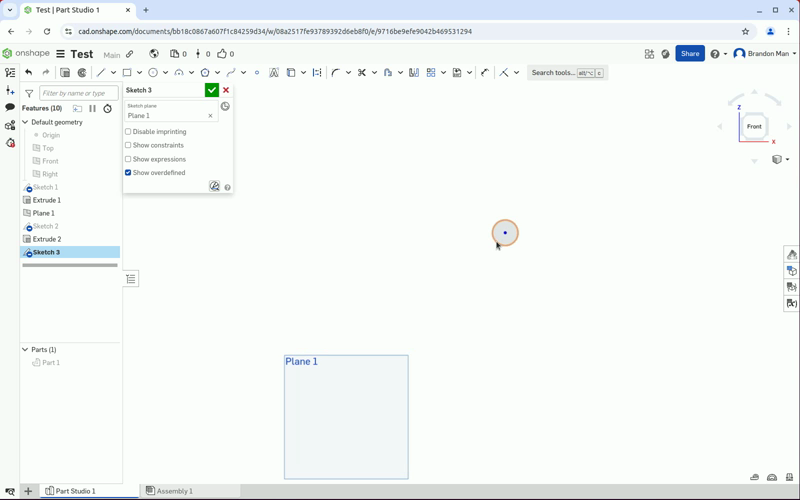
scroll(6)
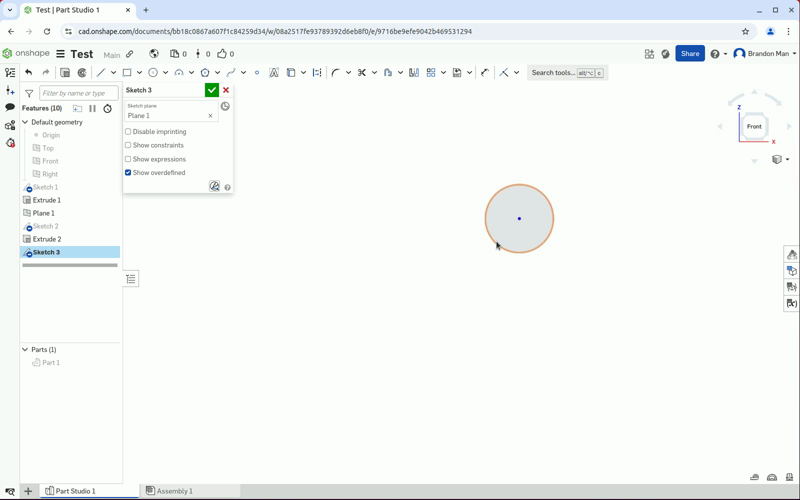
click(496, 241)
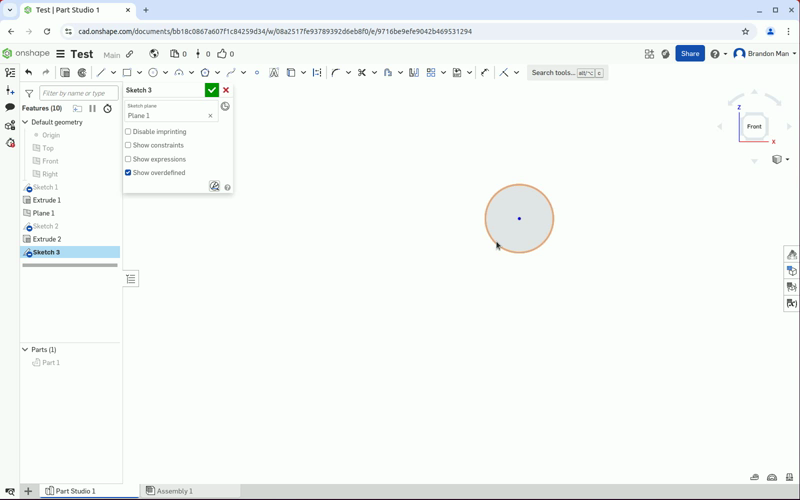
scroll(-6)
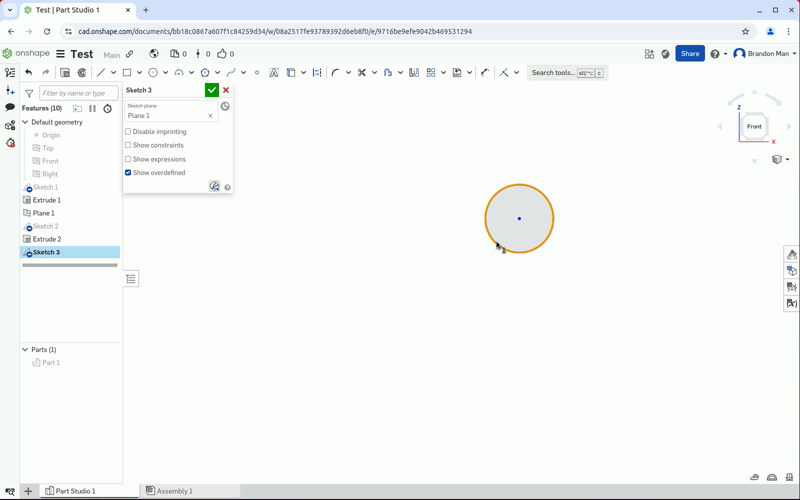
scroll(-6)
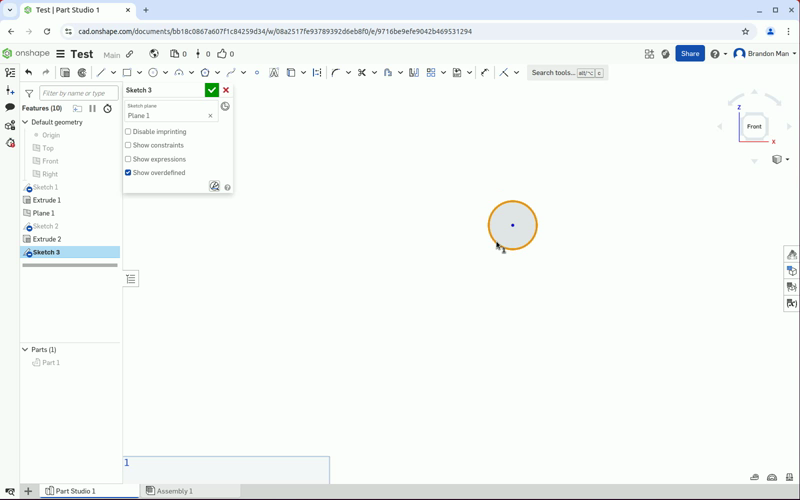
scroll(-6)
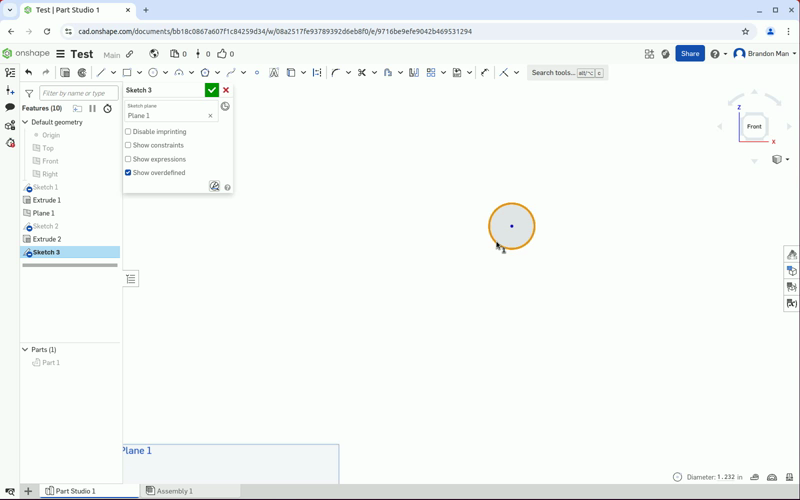
scroll(-6)
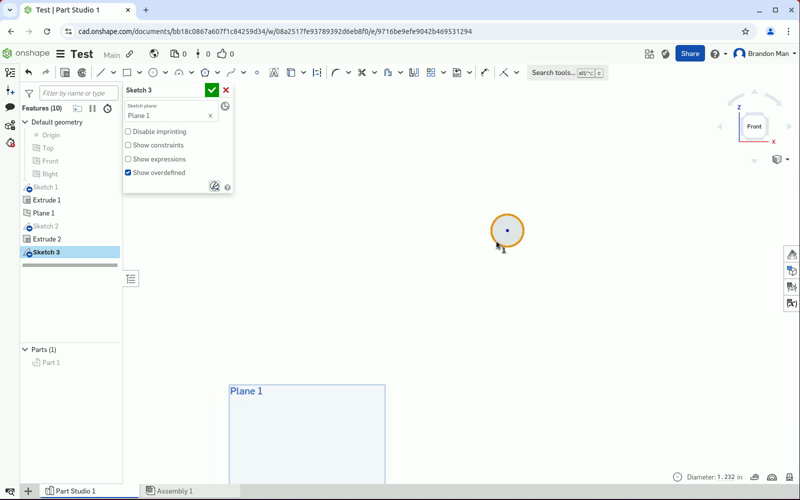
scroll(-6)
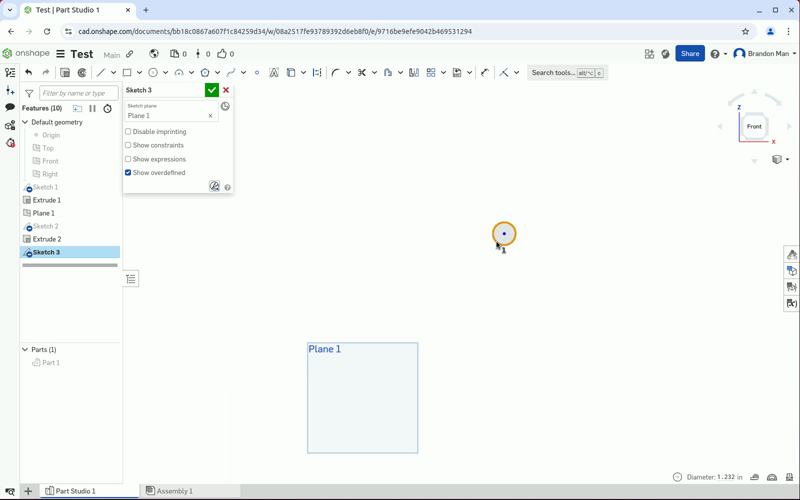
scroll(-6)
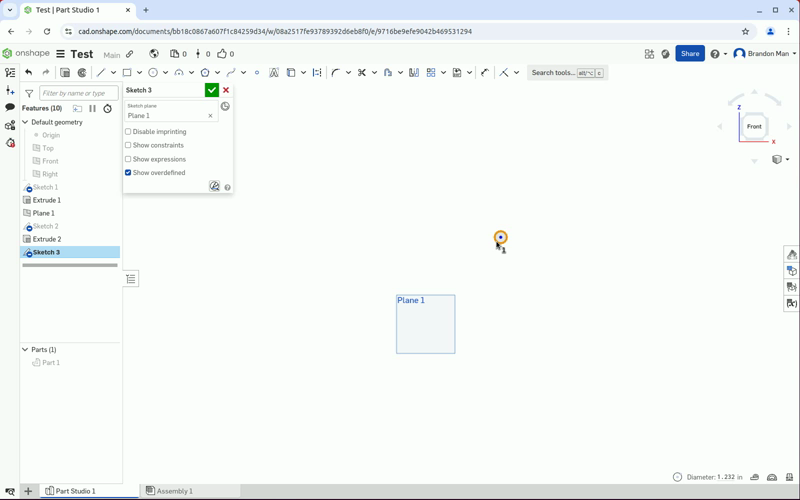
scroll(-6)
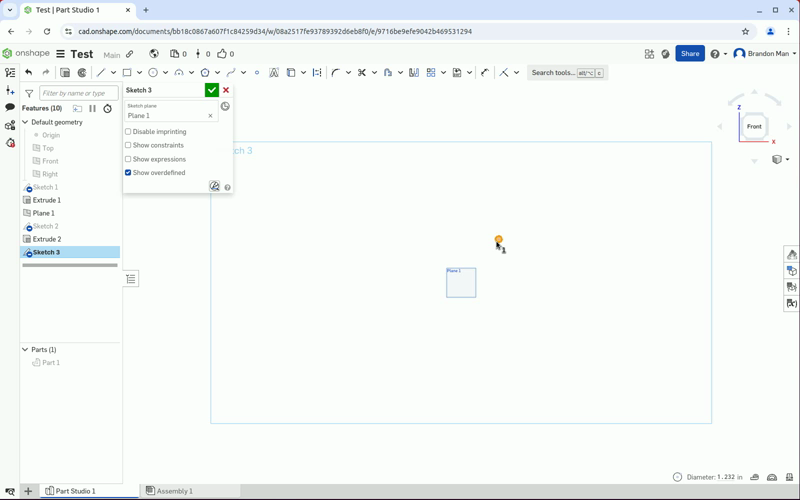
mouse_move(73, 352)
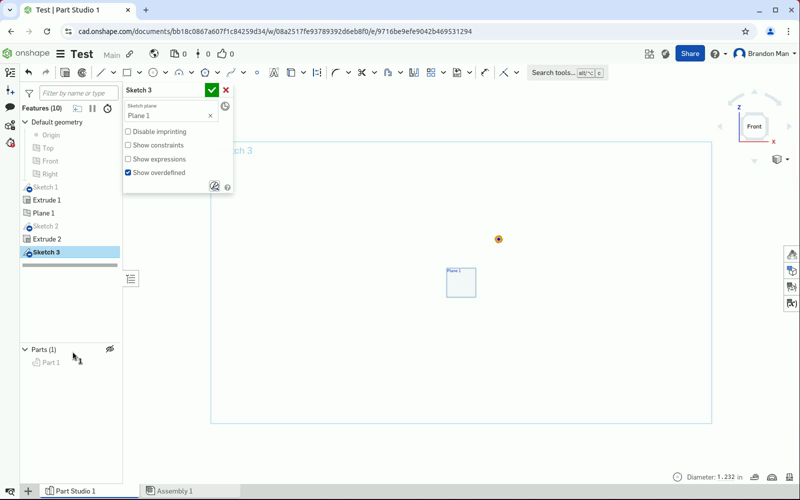
key(shift+y)
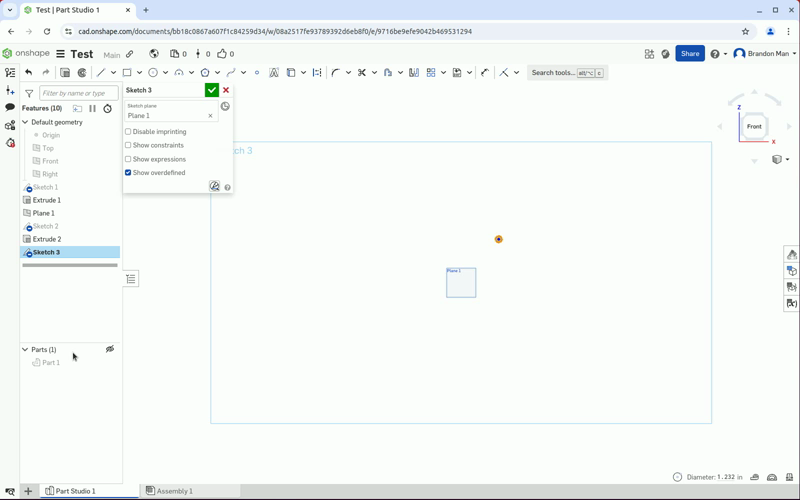
key(shift+e)
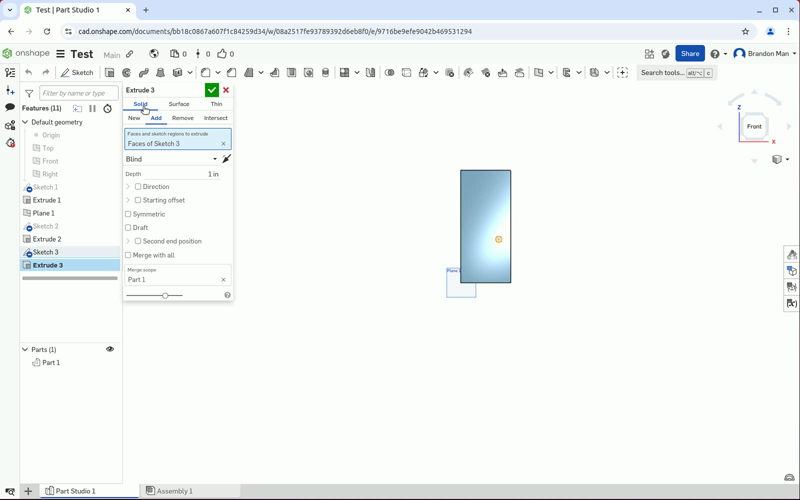
mouse_move(143, 106)
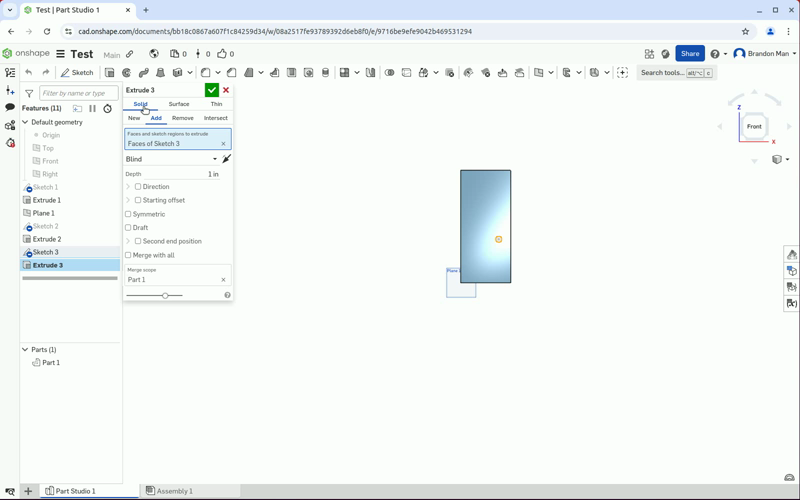
click(143, 106)
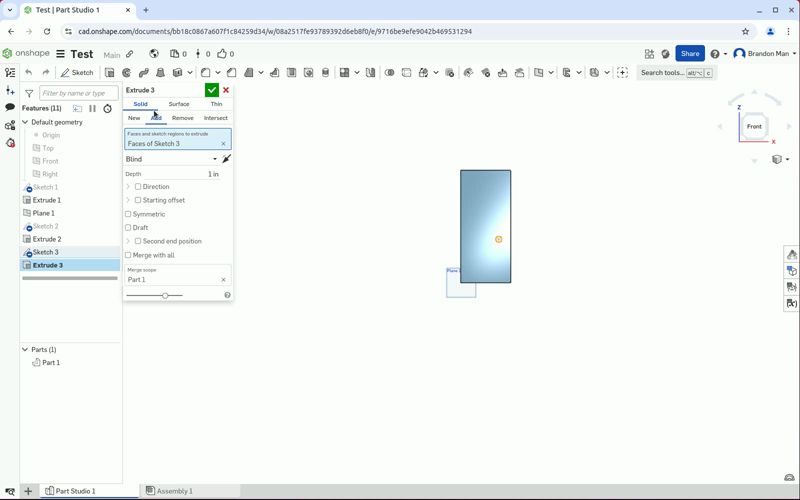
mouse_move(186, 120)
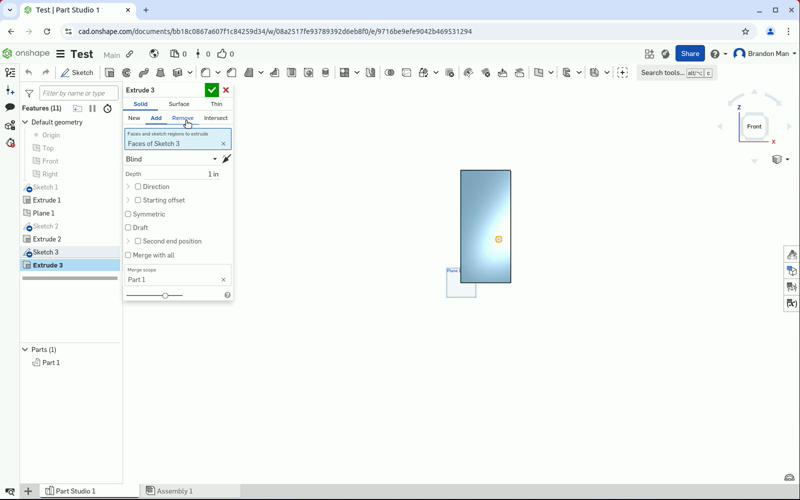
click(186, 120)
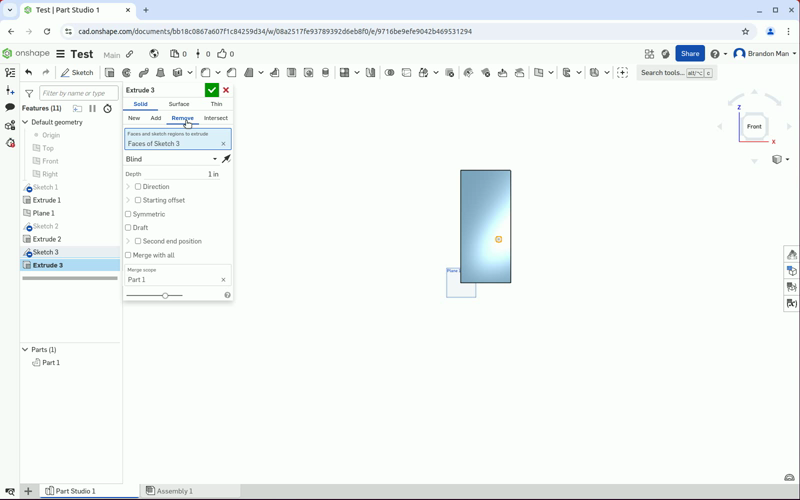
key(tab, 4)
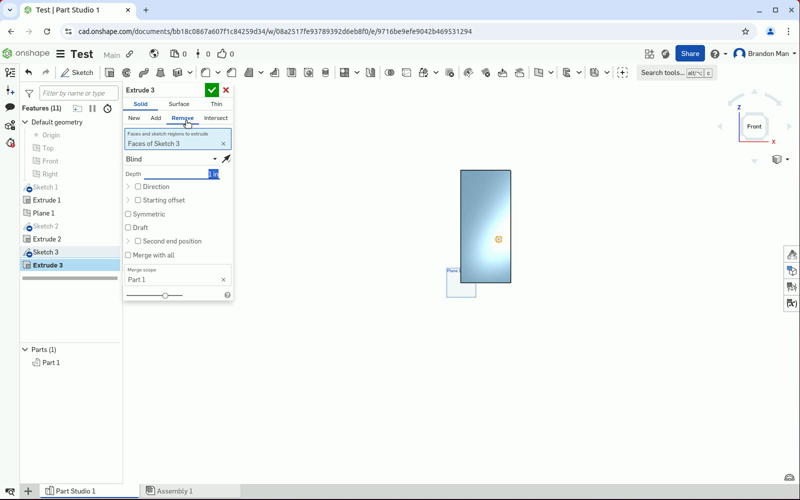
text(0.241)
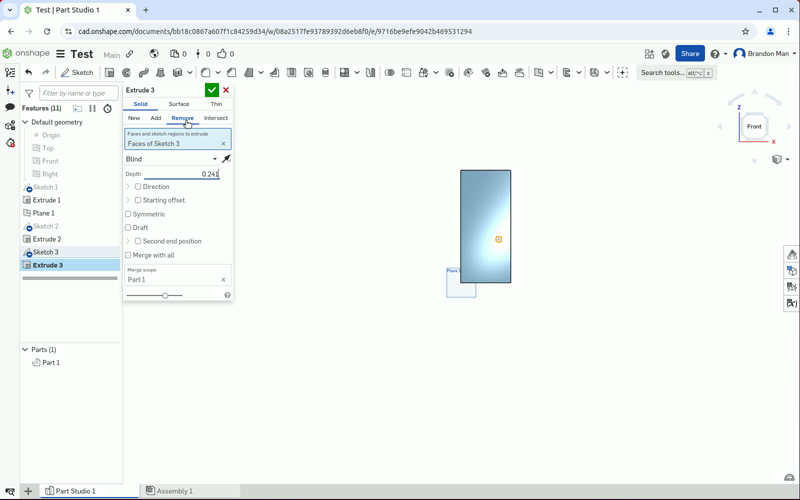
key(tab, 6)
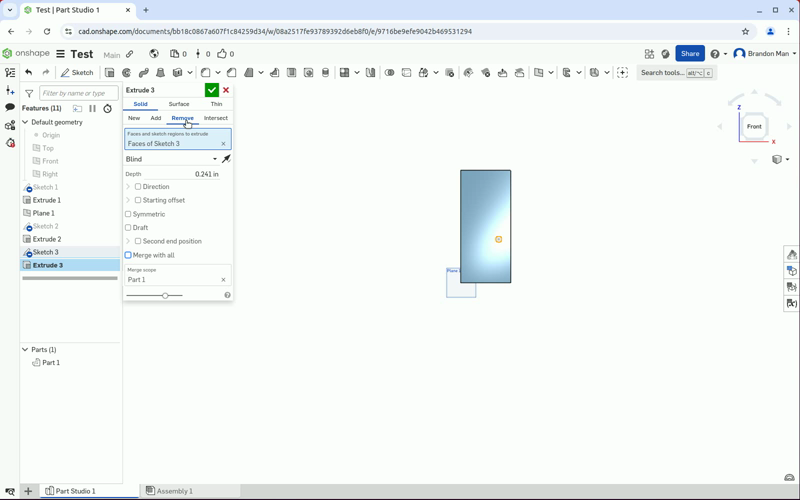
key(space)
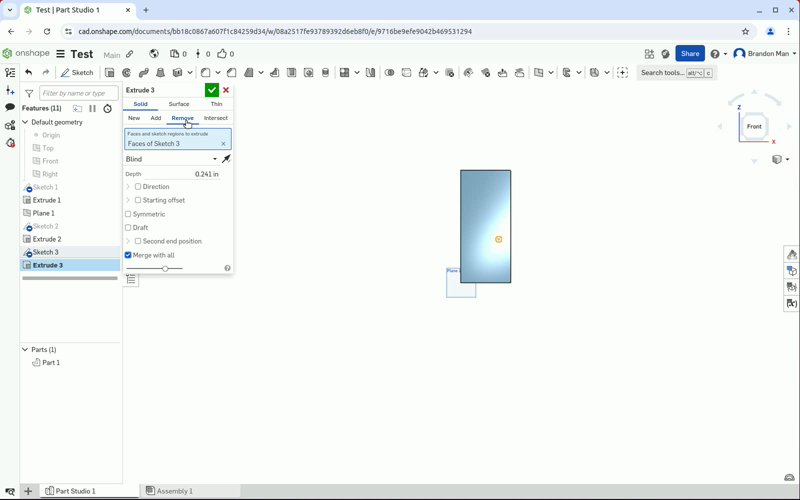
key(enter)
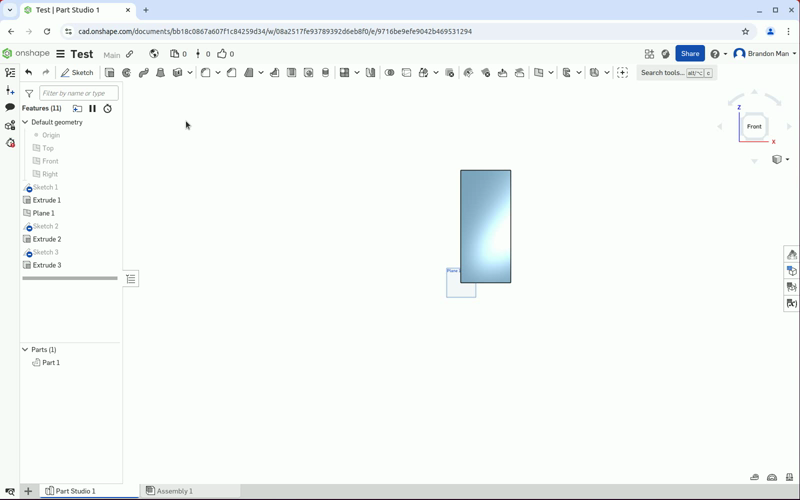
key(shift+h)
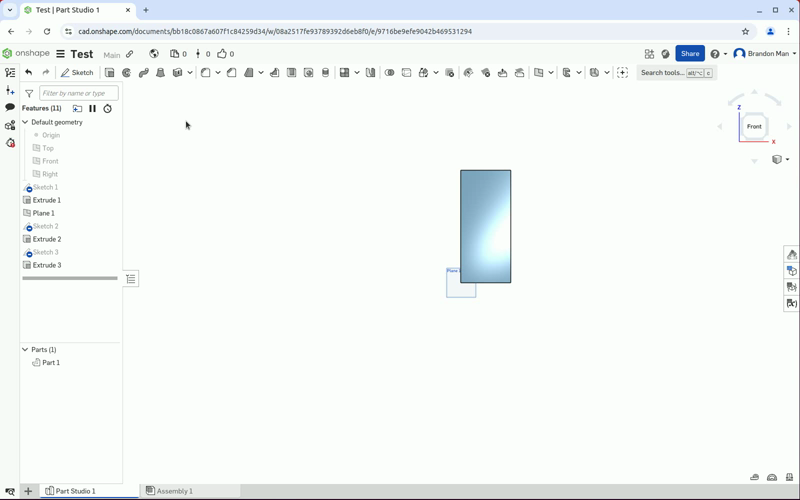
key(shift+h)
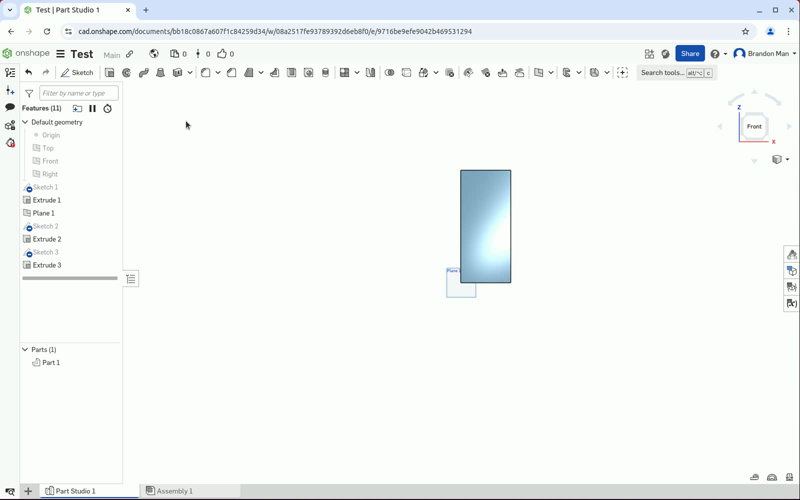
mouse_move(73, 189)
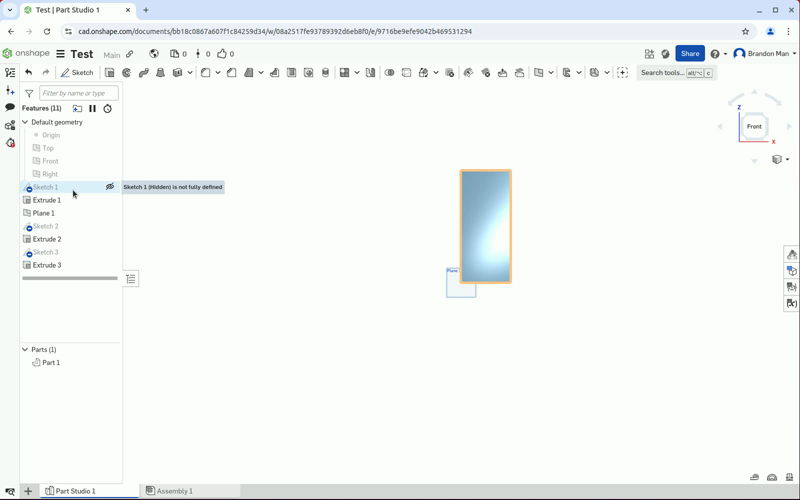
click(73, 189)
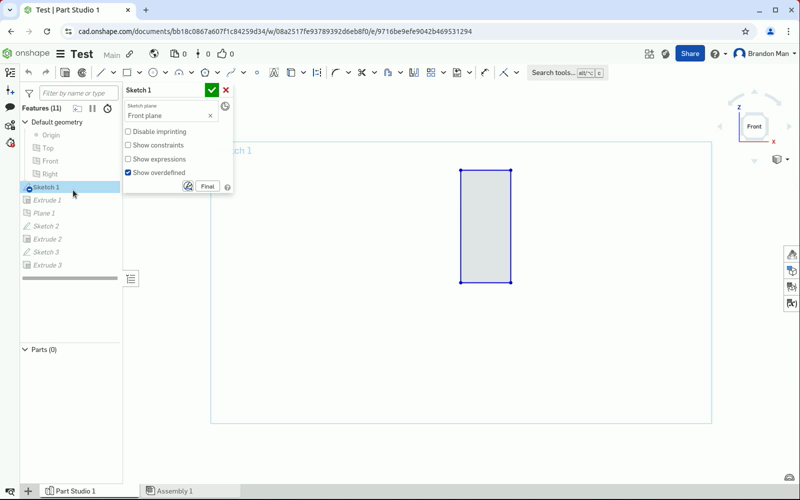
mouse_move(229, 92)
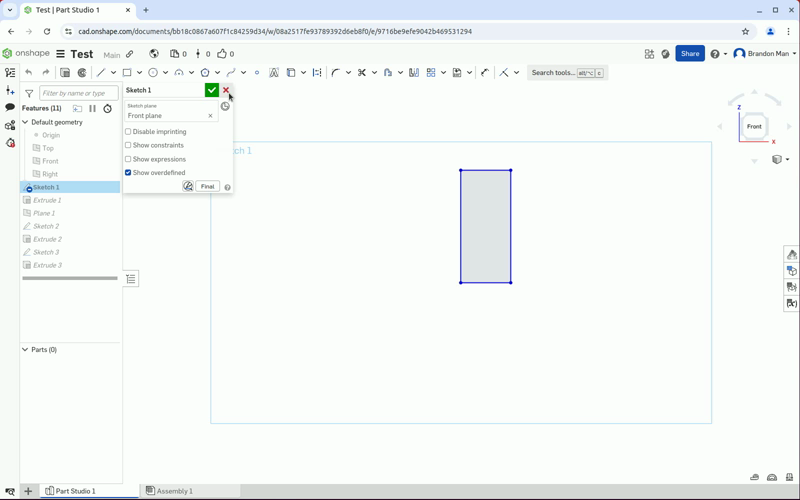
click(229, 92)
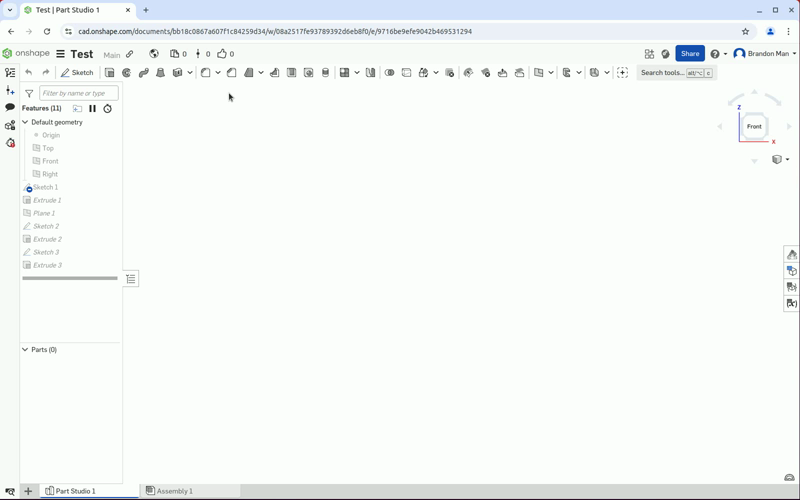
key(shift+s)
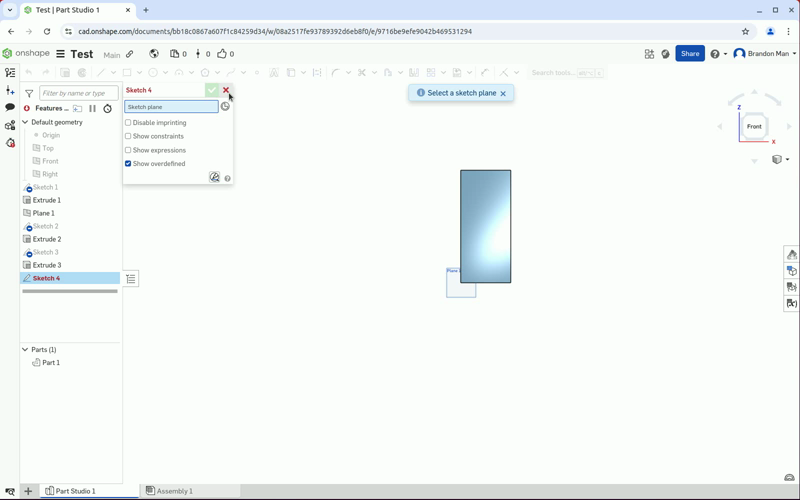
mouse_move(73, 215)
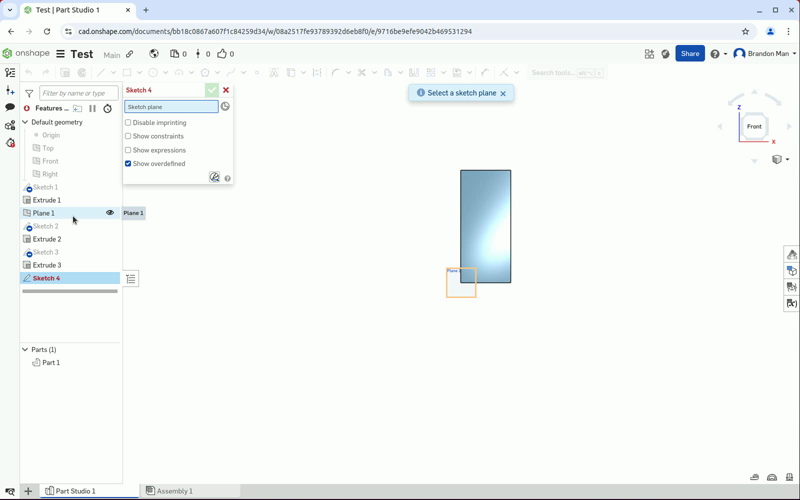
click(73, 215)
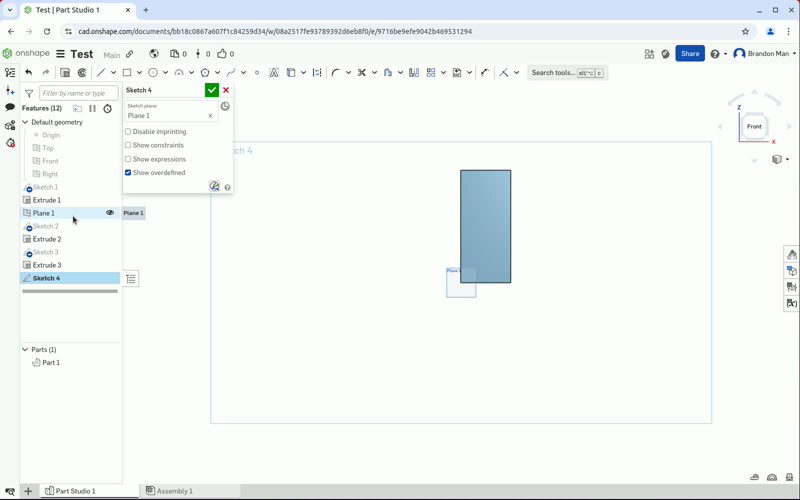
mouse_move(73, 352)
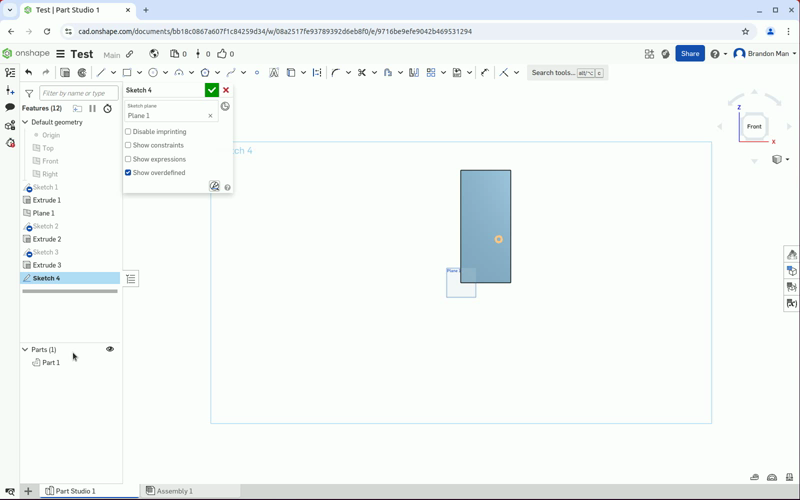
key(y)
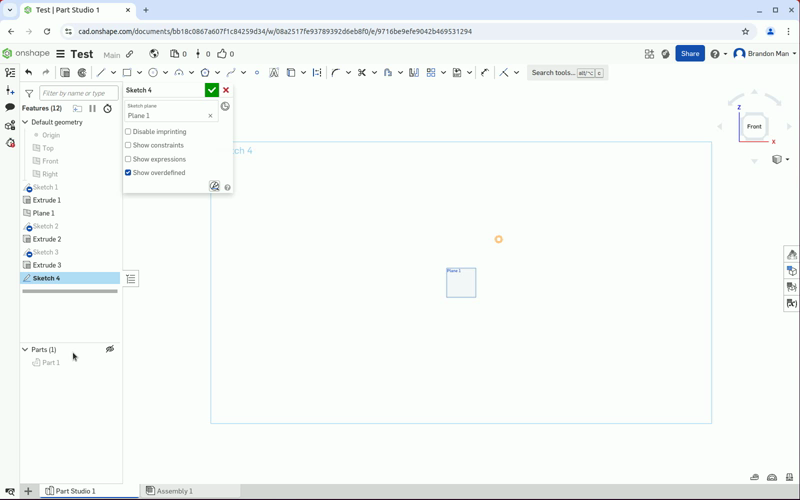
key(c)
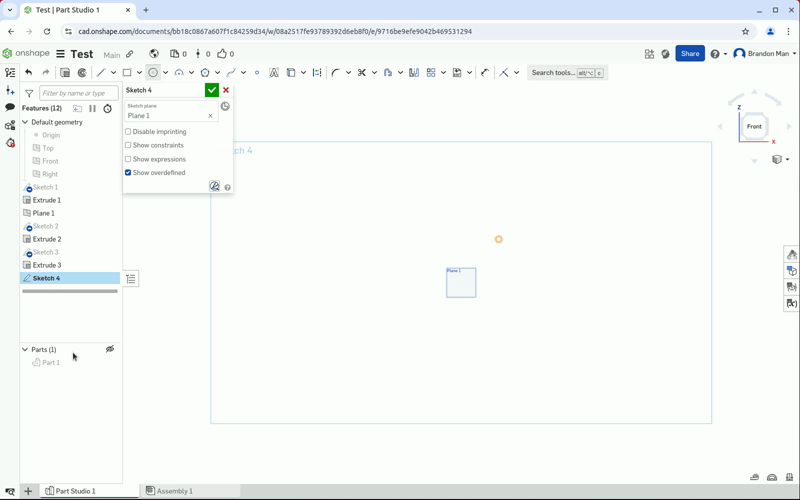
key_down(shift)
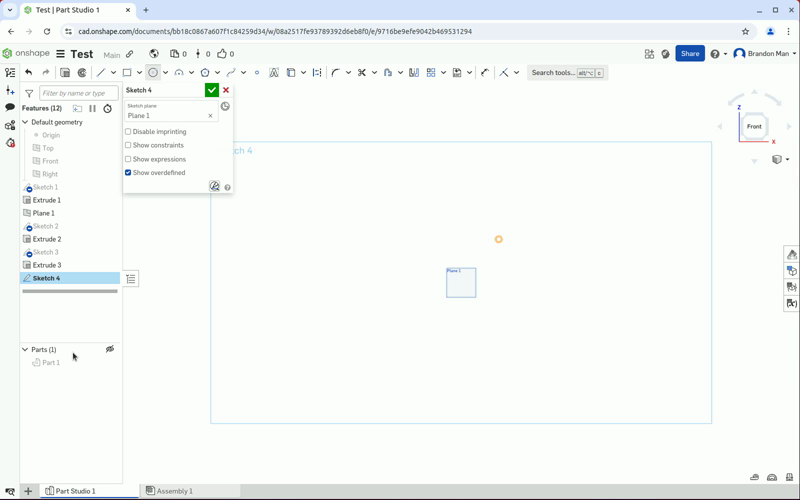
mouse_move(498, 245)
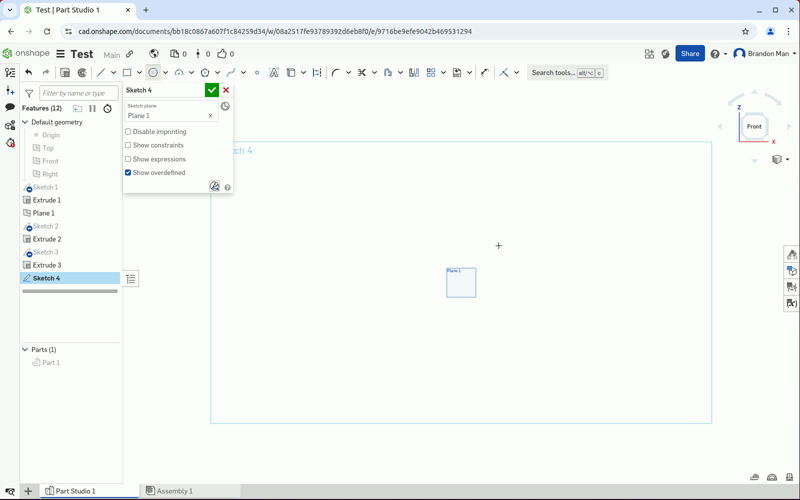
click(498, 245)
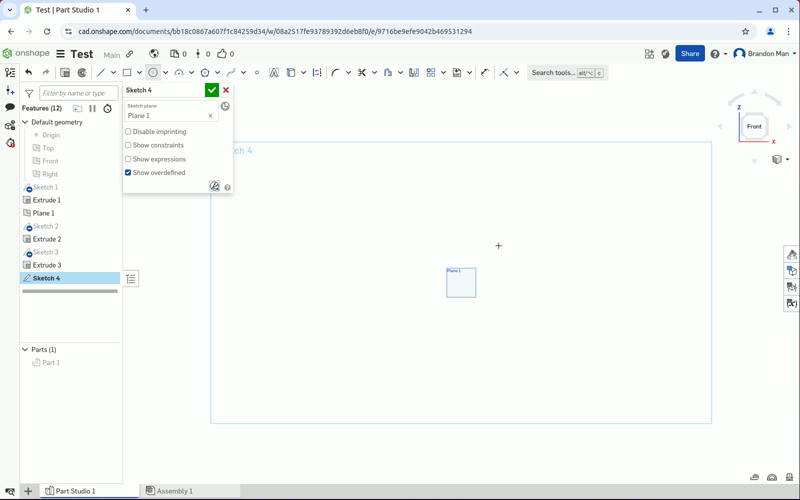
key_up(shift)
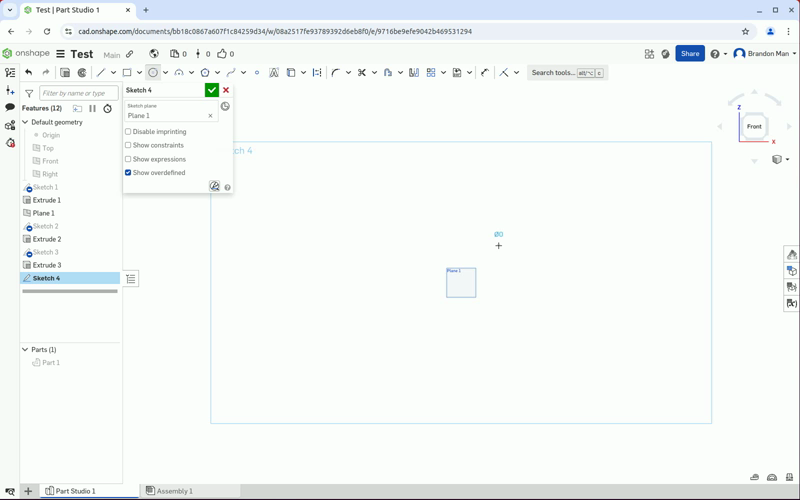
mouse_move(501, 245)
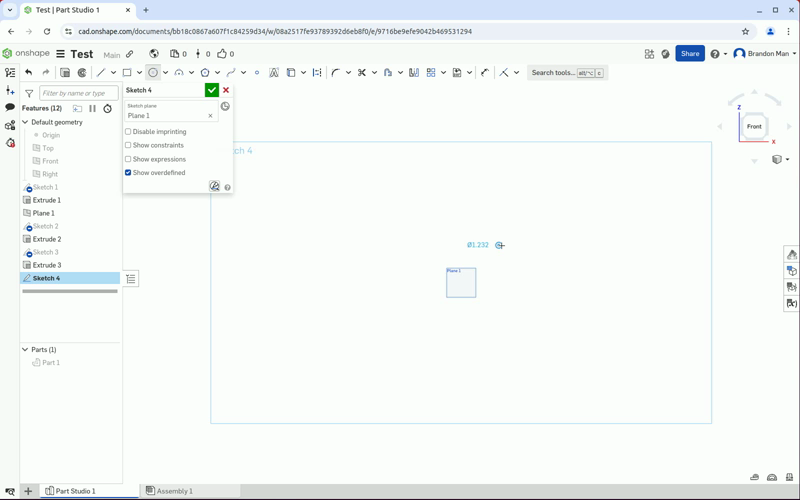
click(501, 245)
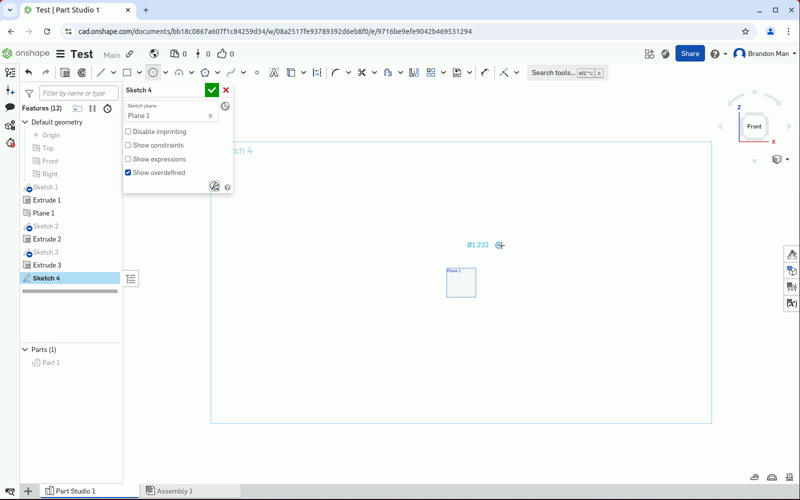
key(esc)
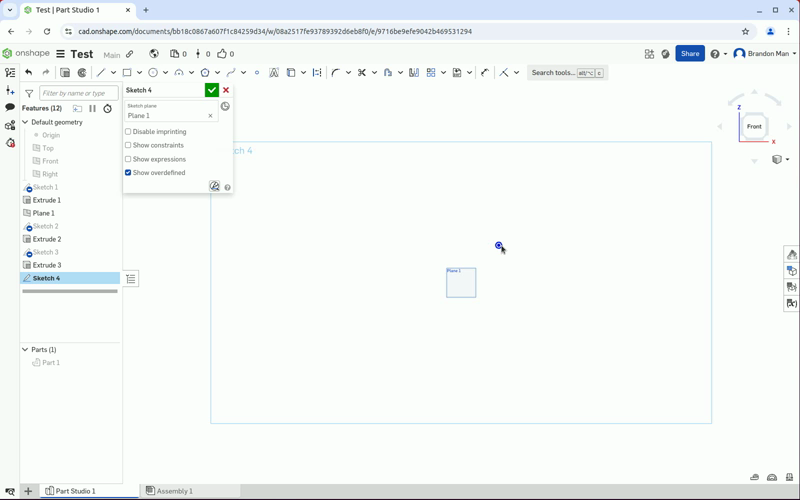
mouse_move(498, 245)
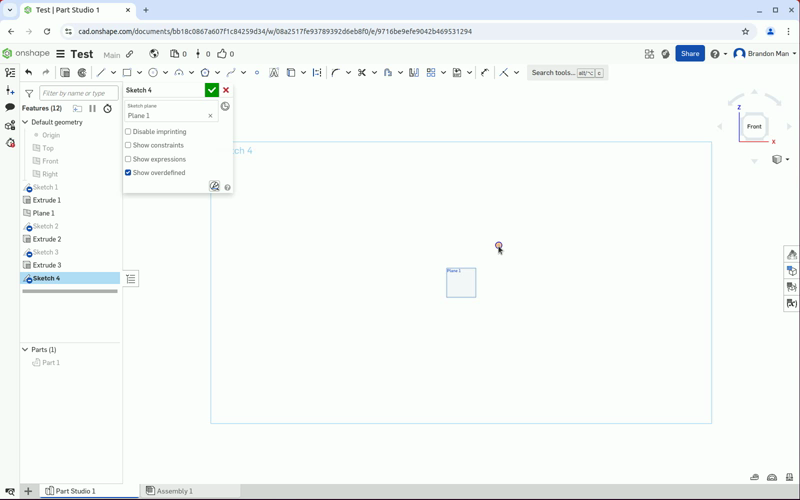
scroll(6)
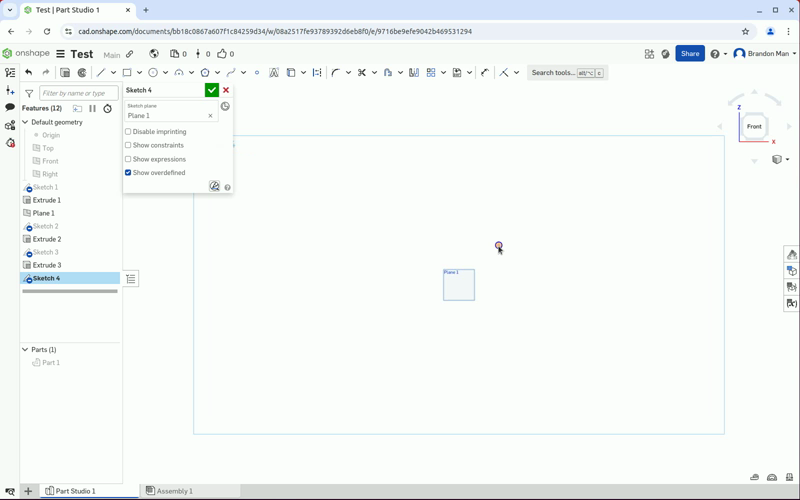
scroll(6)
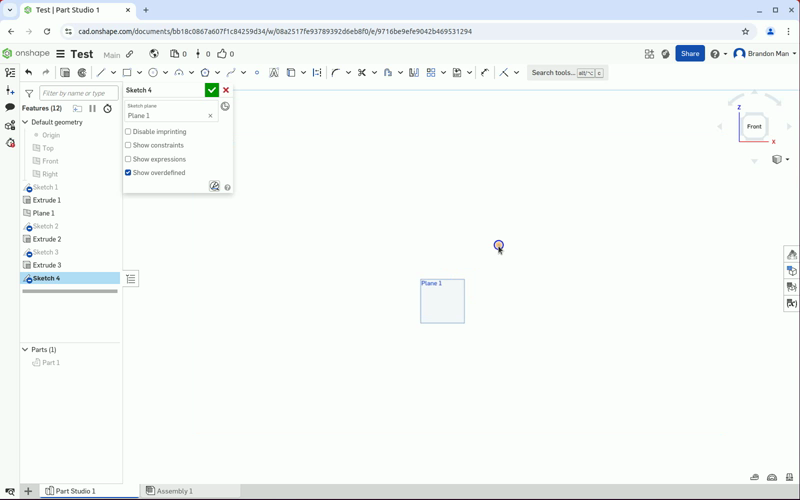
scroll(6)
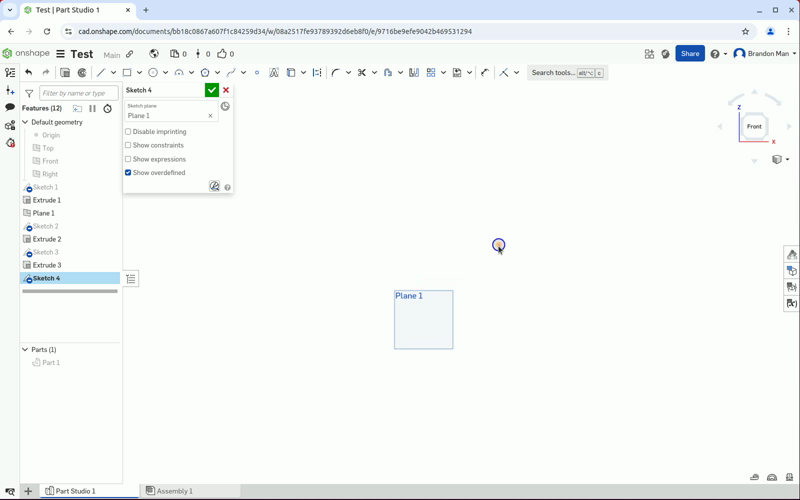
scroll(6)
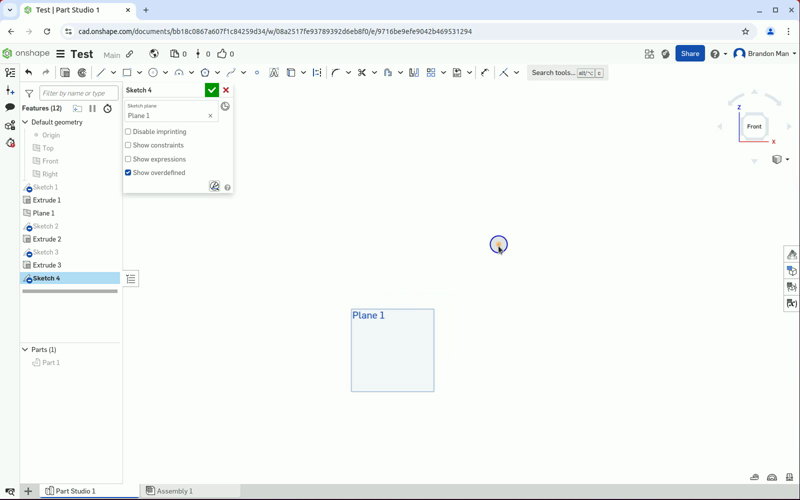
scroll(6)
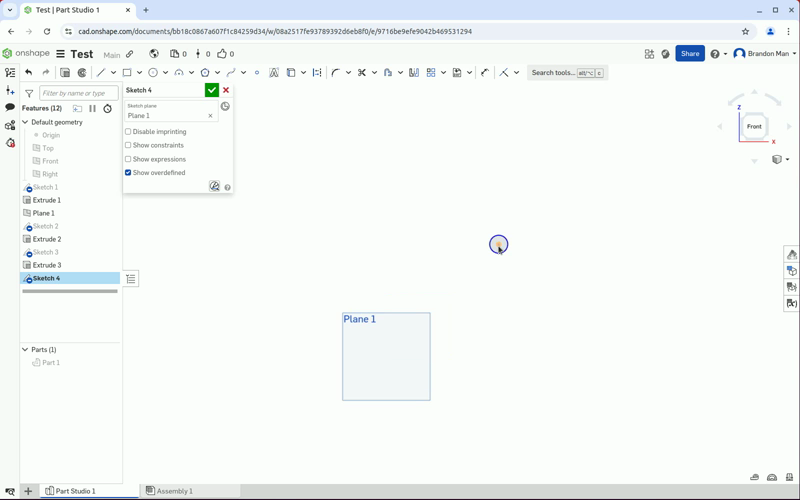
scroll(6)
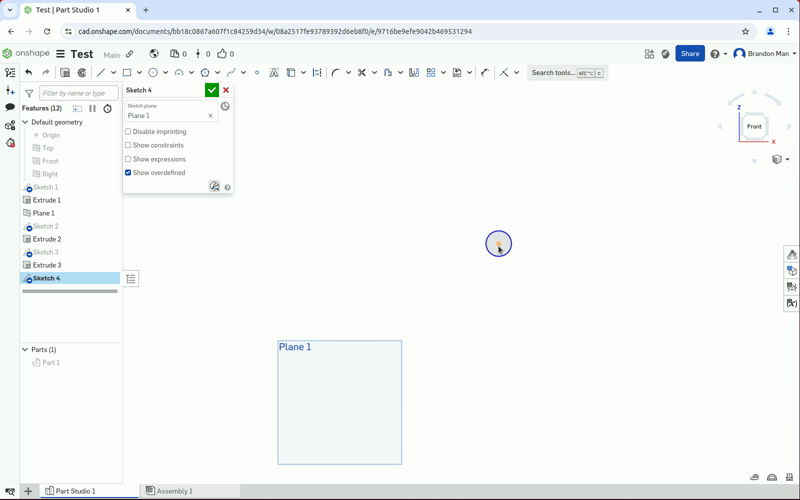
scroll(6)
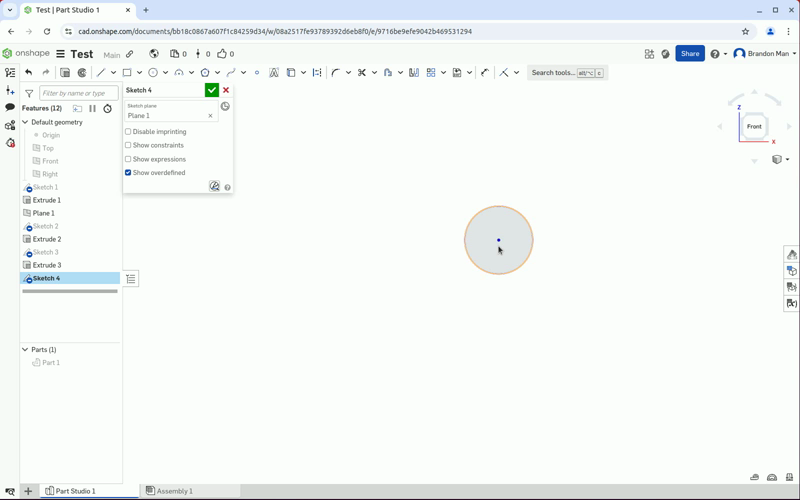
click(498, 245)
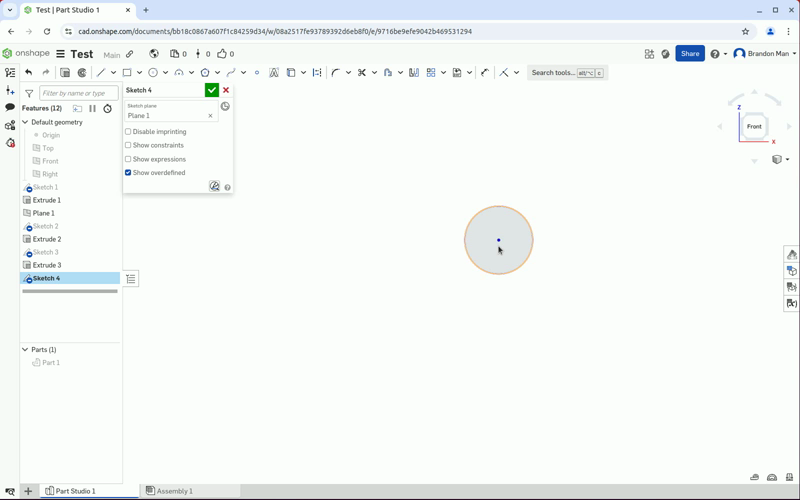
scroll(-6)
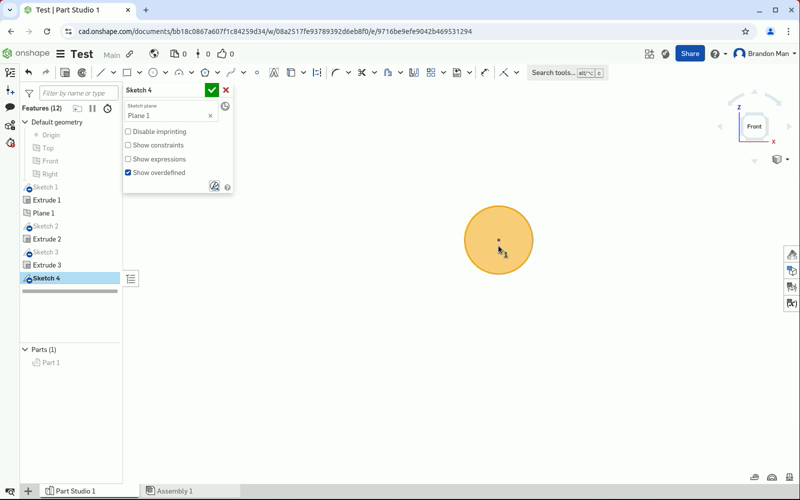
scroll(-6)
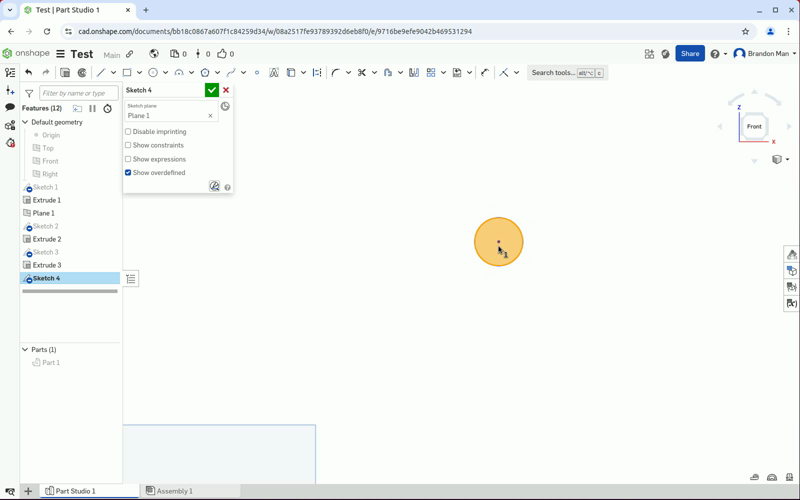
scroll(-6)
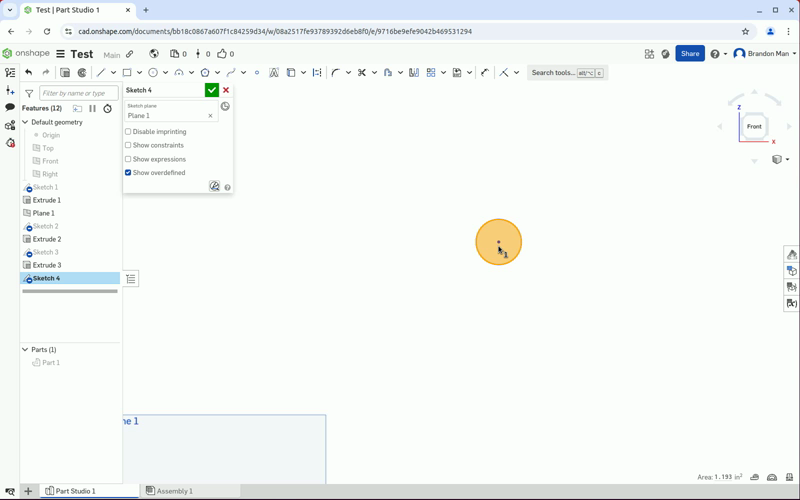
scroll(-6)
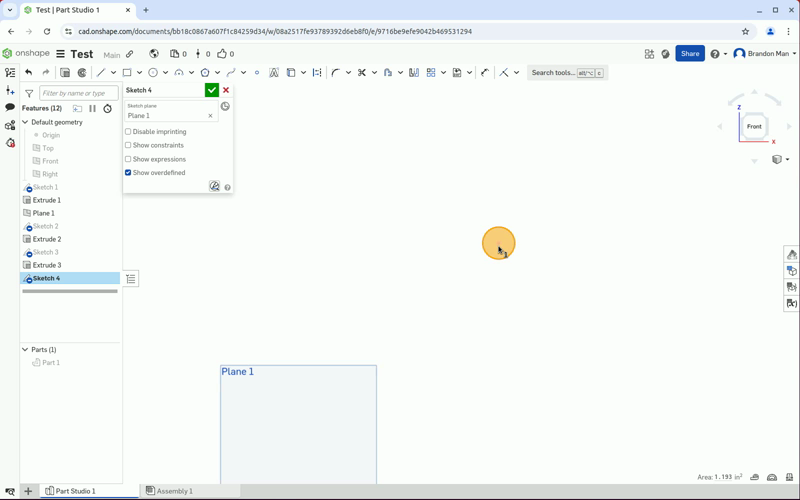
scroll(-6)
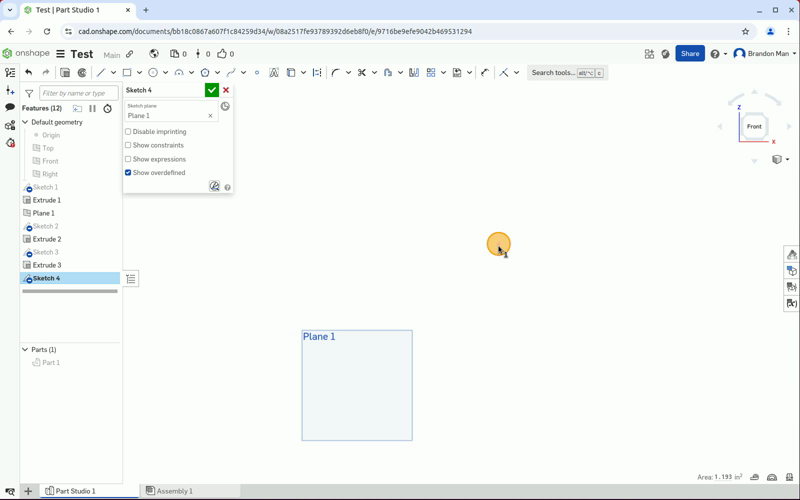
scroll(-6)
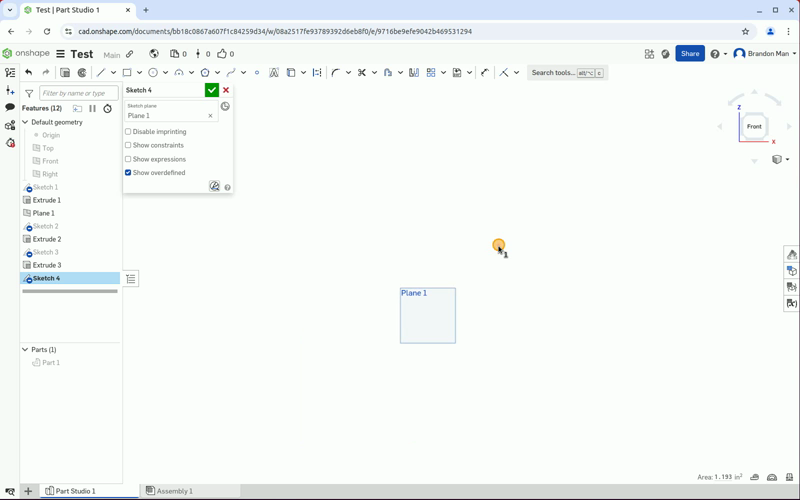
scroll(-6)
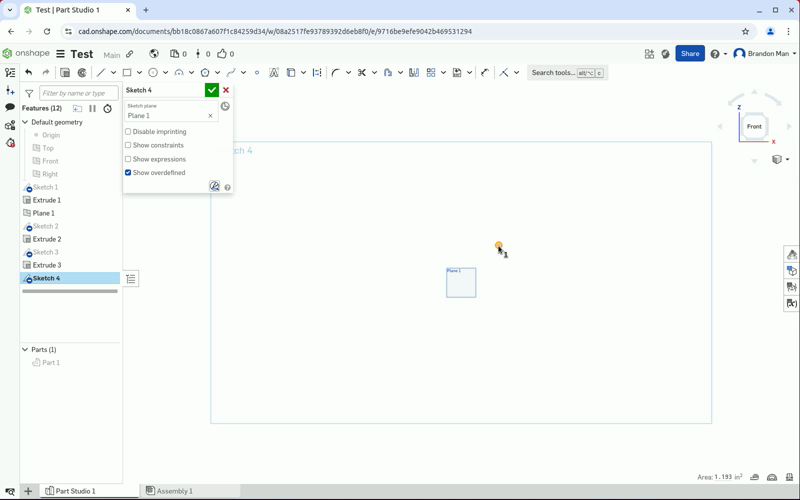
mouse_move(73, 352)
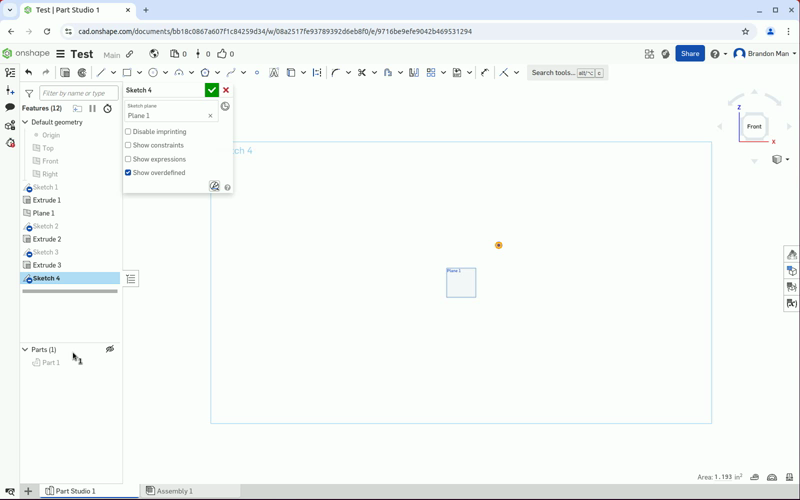
key(shift+y)
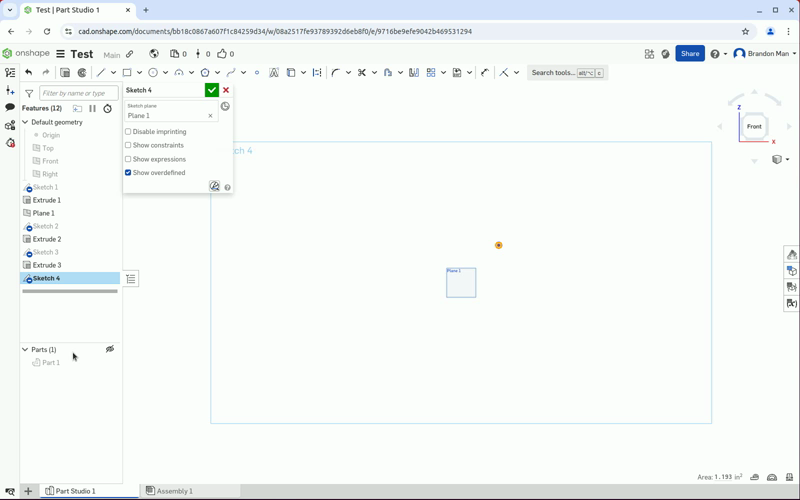
key(shift+e)
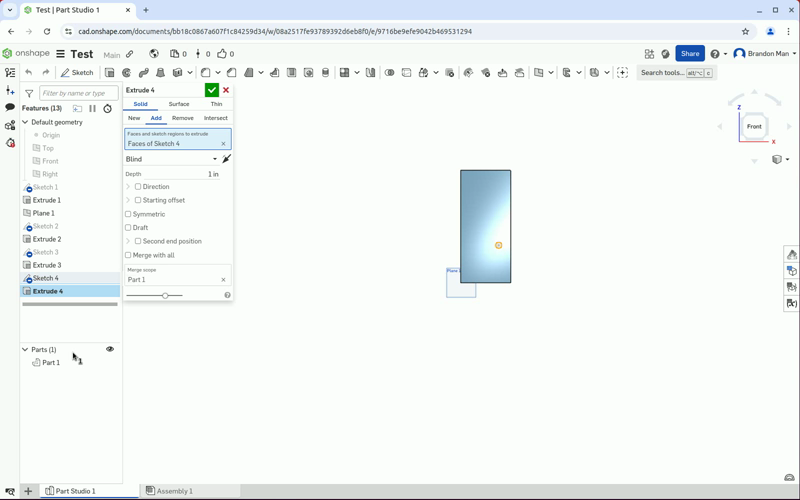
mouse_move(143, 106)
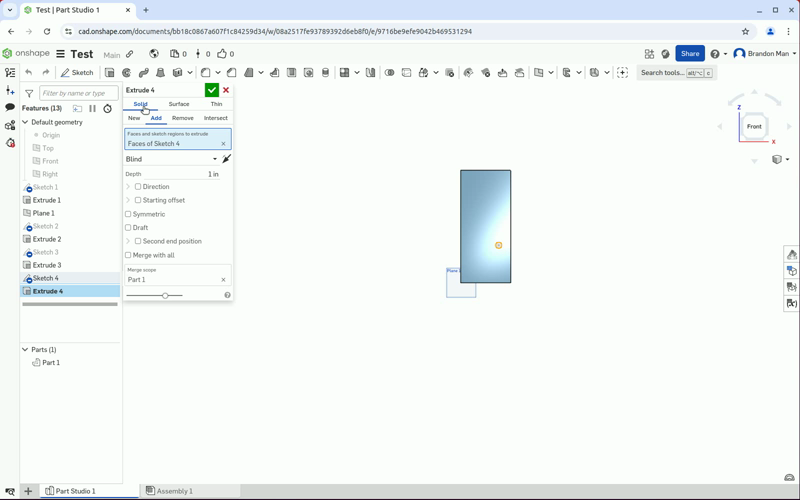
click(143, 106)
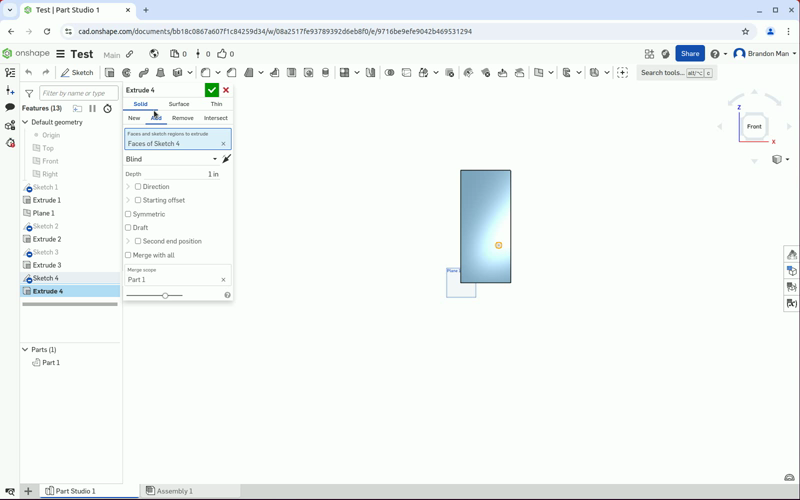
mouse_move(186, 120)
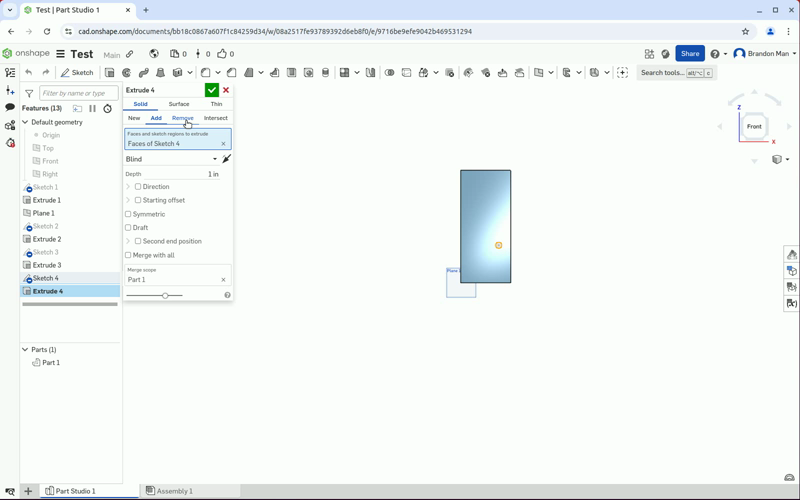
click(186, 120)
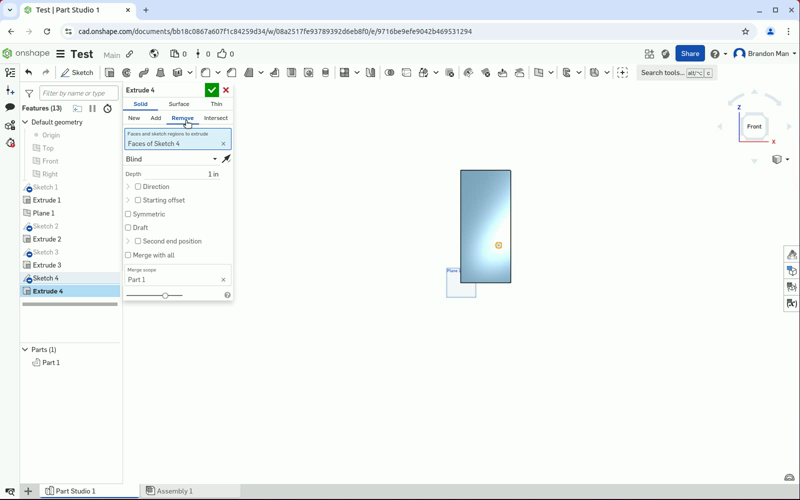
key(tab, 4)
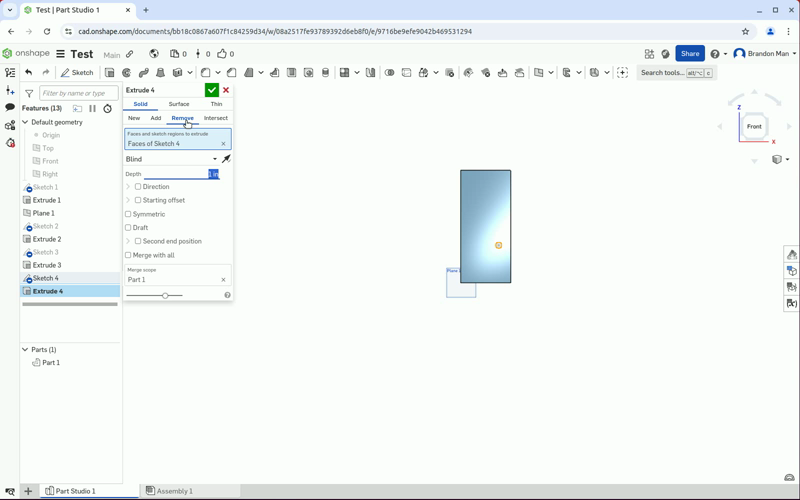
text(0.241)
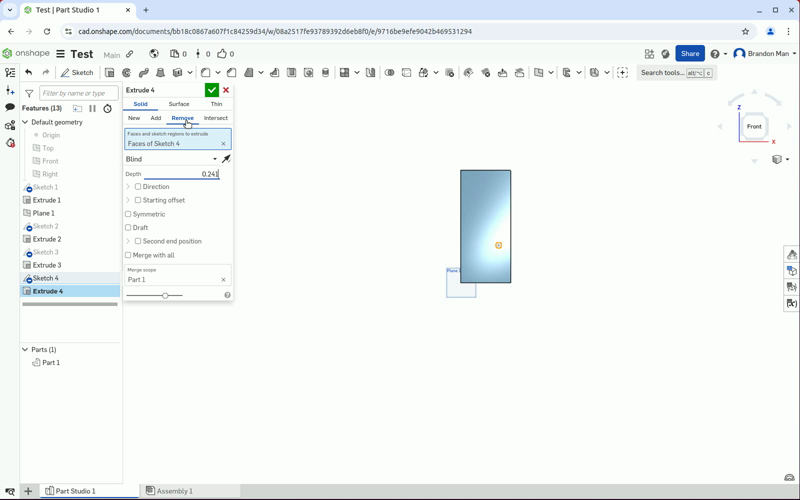
key(tab, 6)
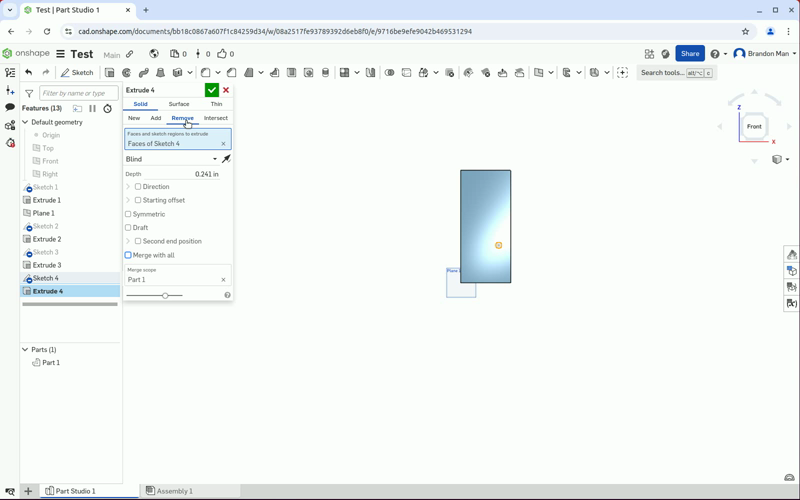
key(space)
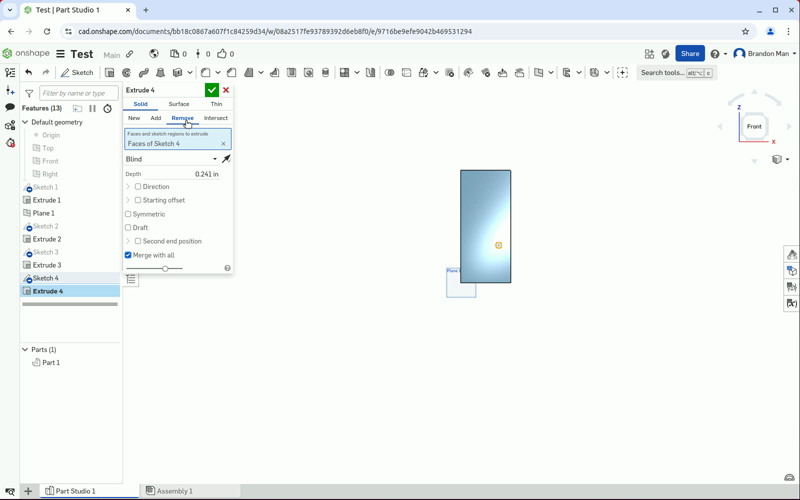
key(enter)
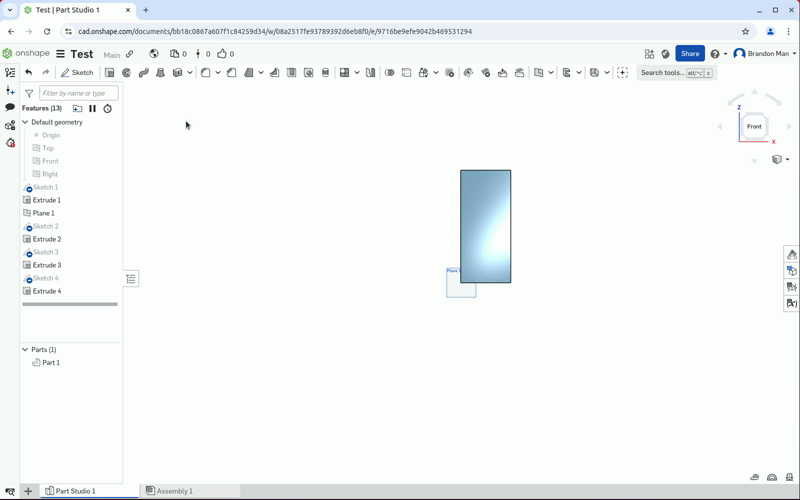
key(shift+h)
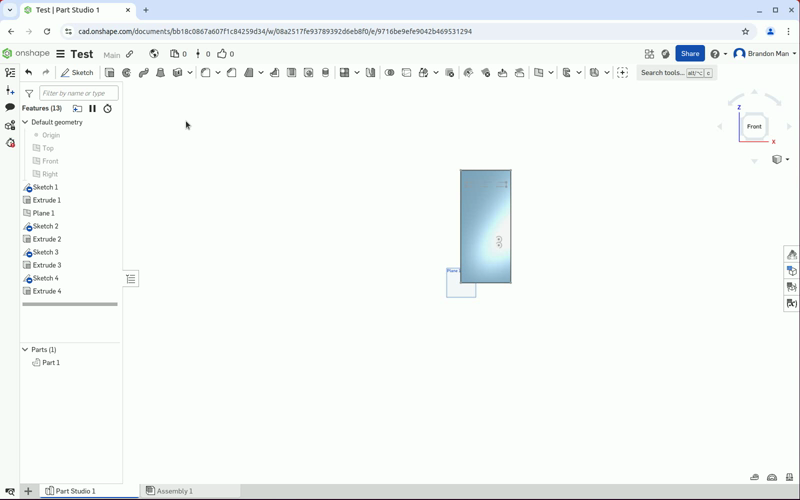
key(shift+h)
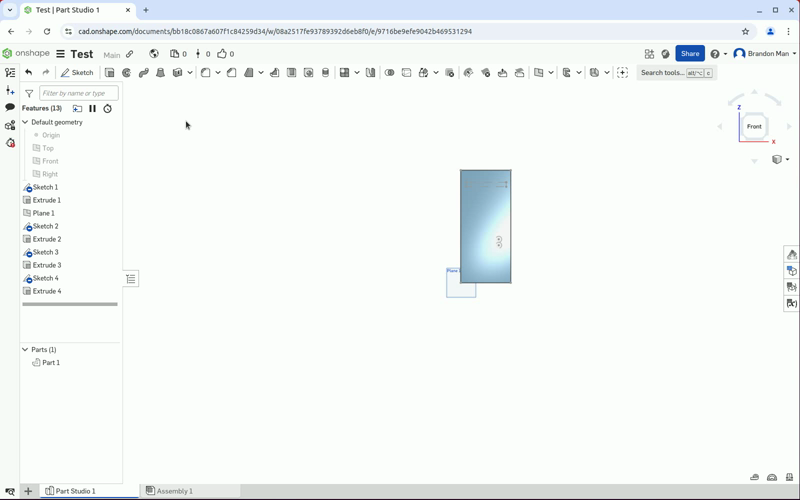
key(shift+7)
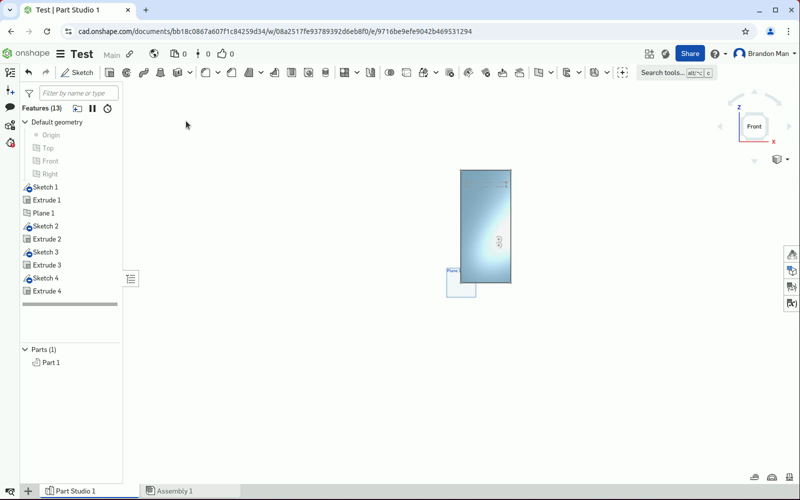
key(left, 2)
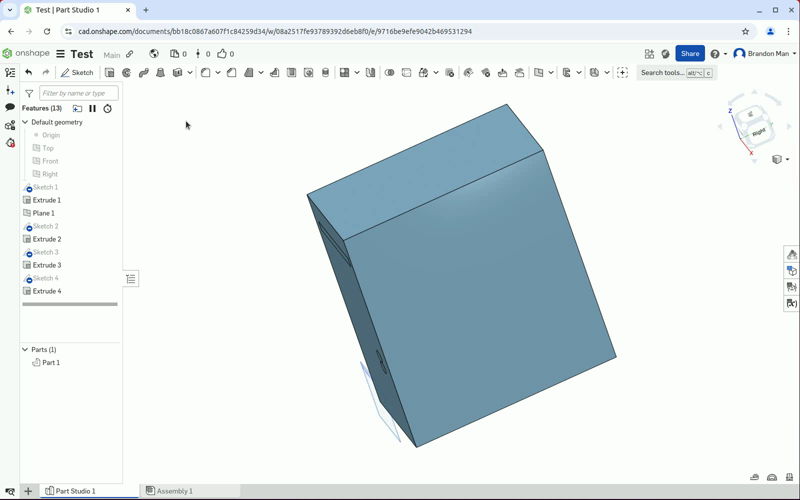
key(down, 2)
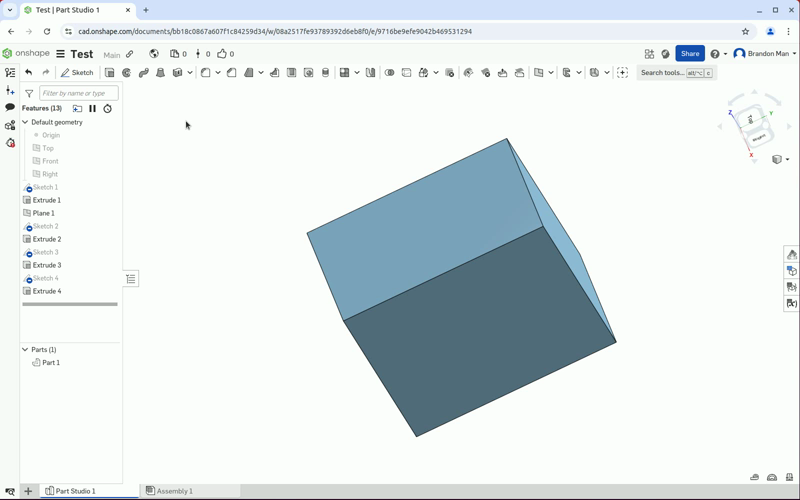
key(up, 2)
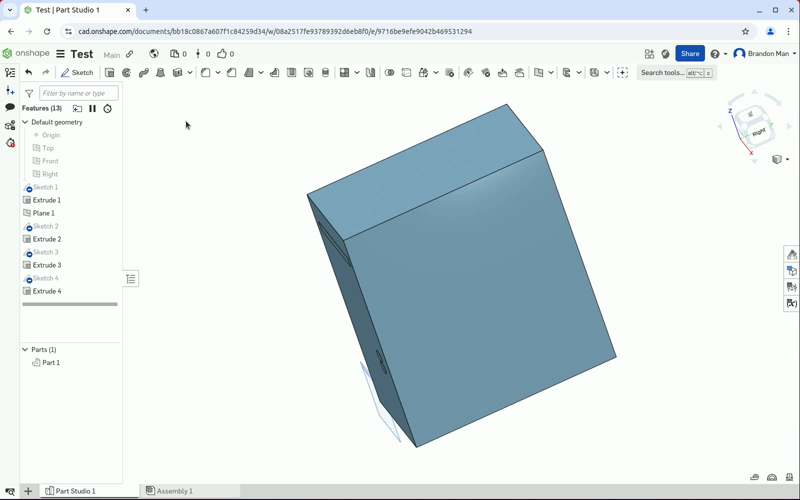
key(right, 2)
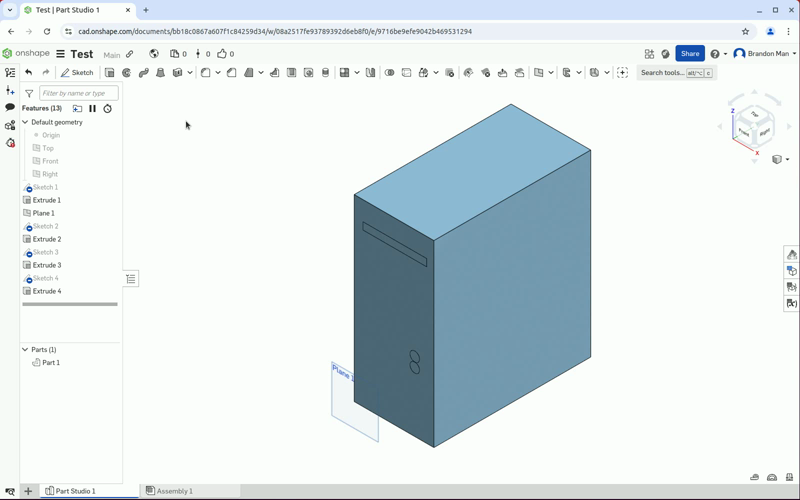
mouse_move(73, 189)
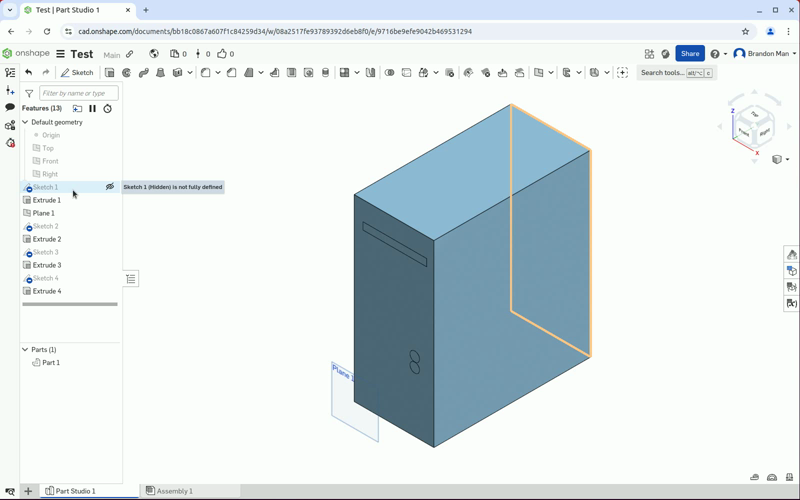
click(73, 189)